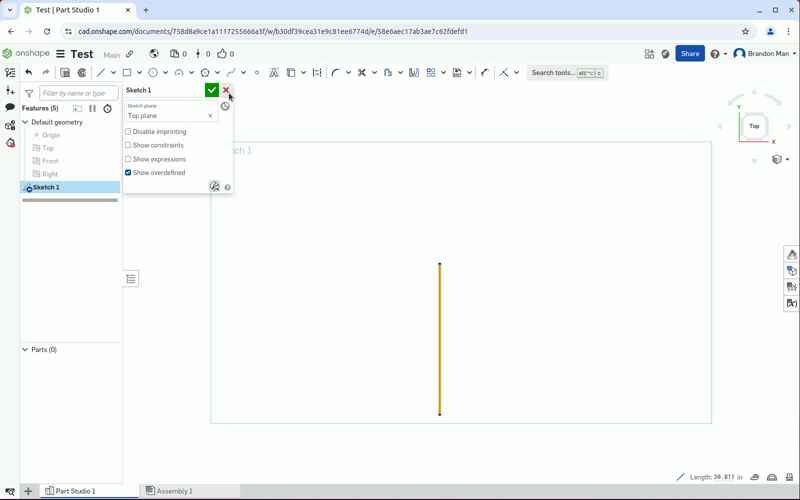
key(shift+h)
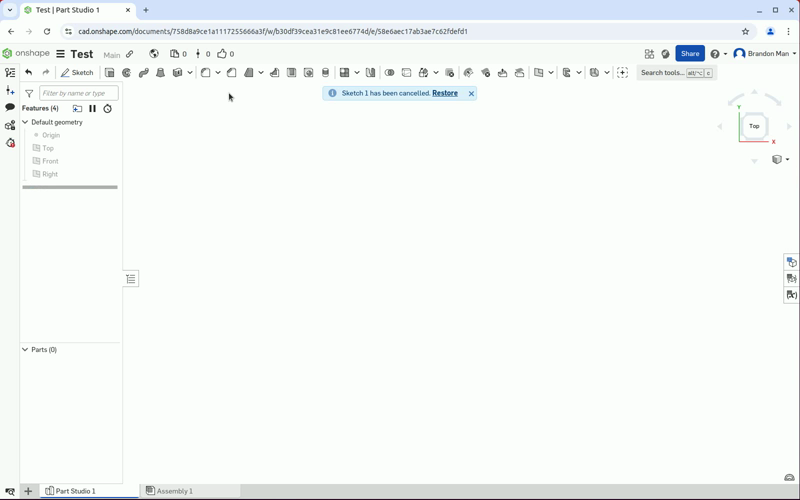
mouse_move(73, 352)
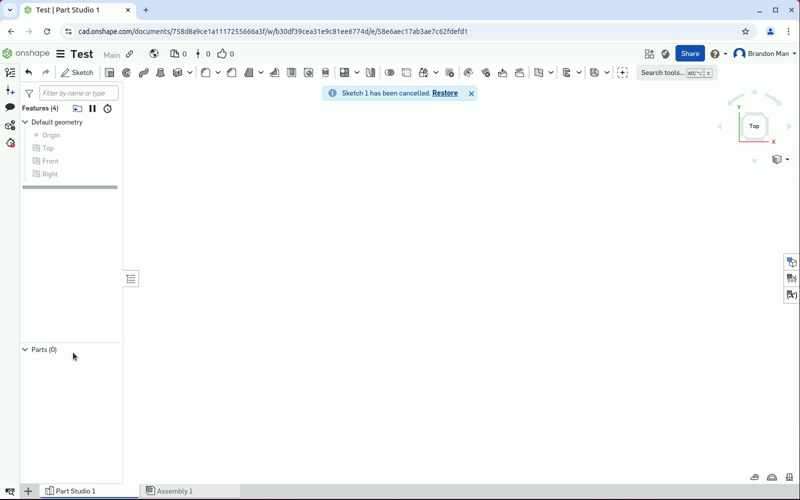
key(y)
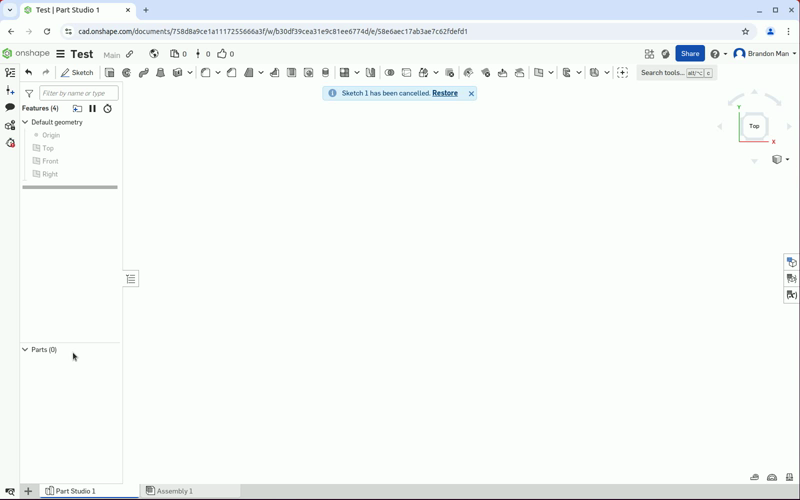
key(shift+p)
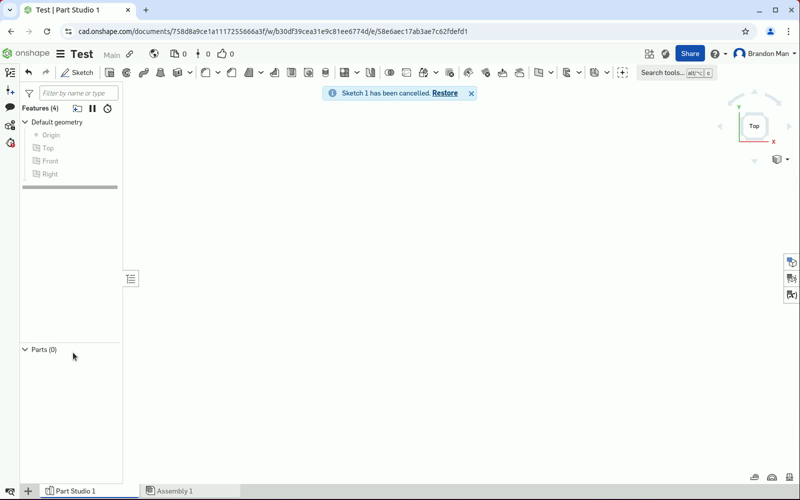
key(space)
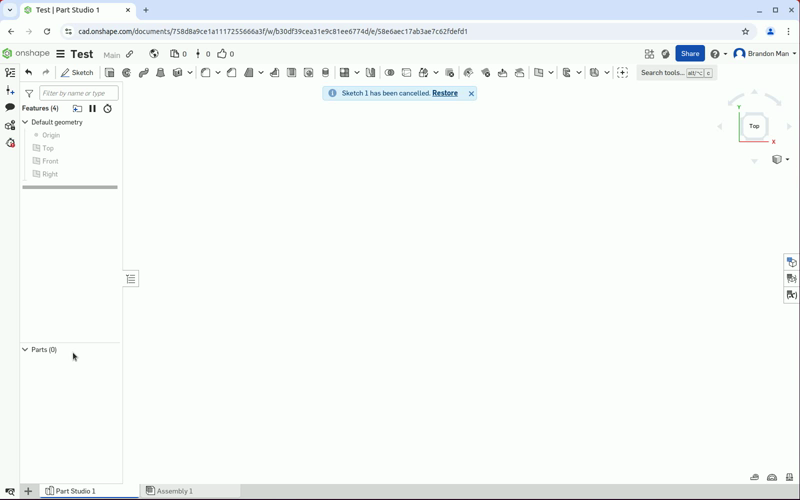
key_down(shift)
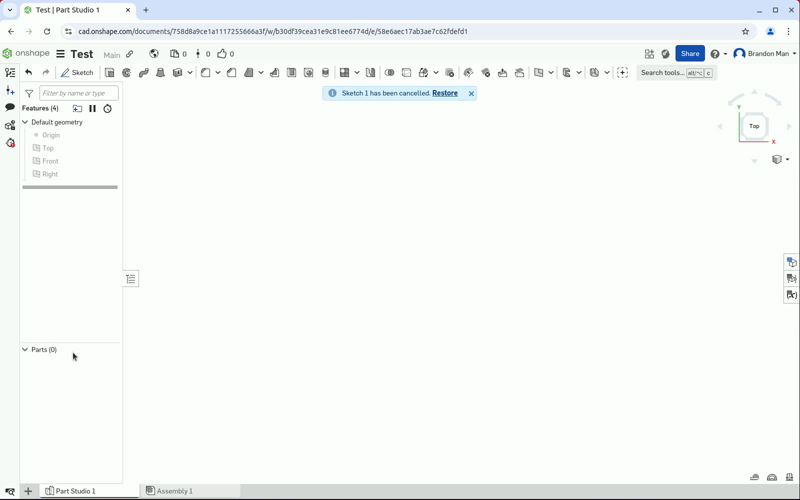
key(up)
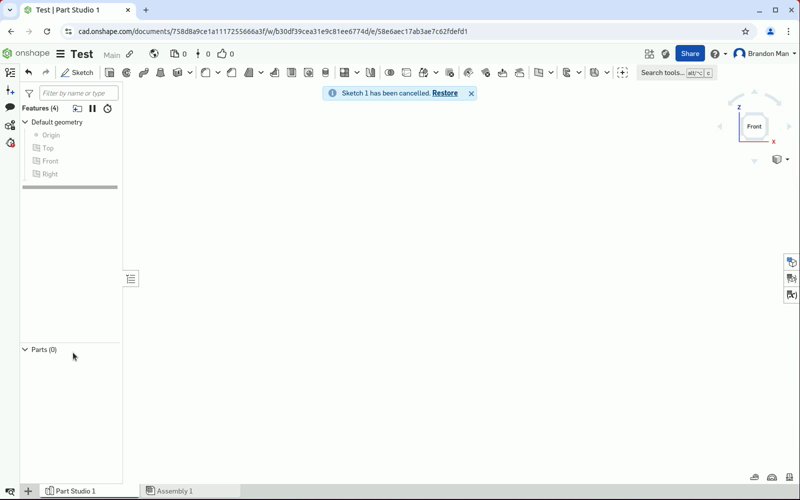
key_up(shift)
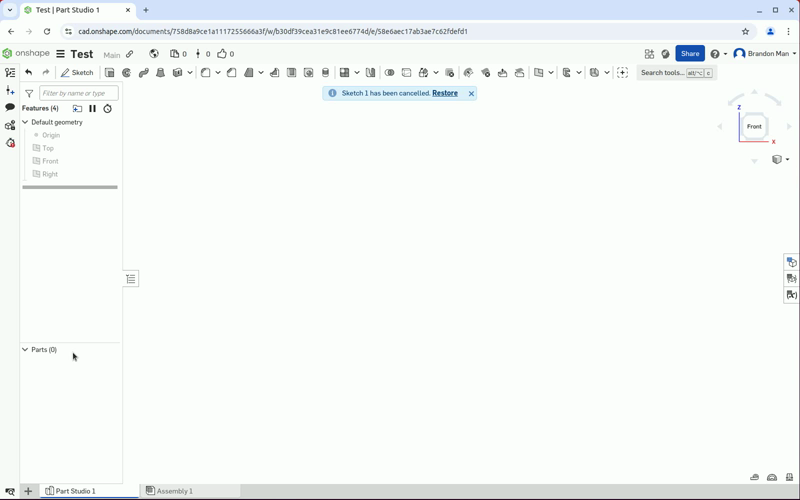
mouse_move(73, 352)
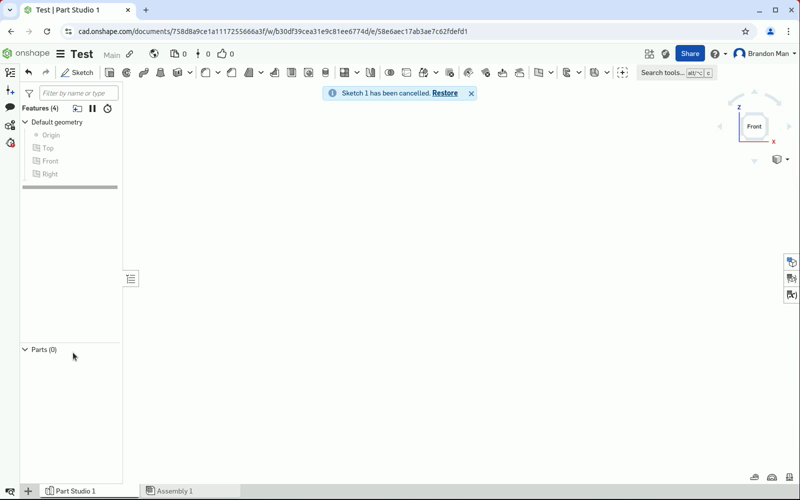
key(shift+y)
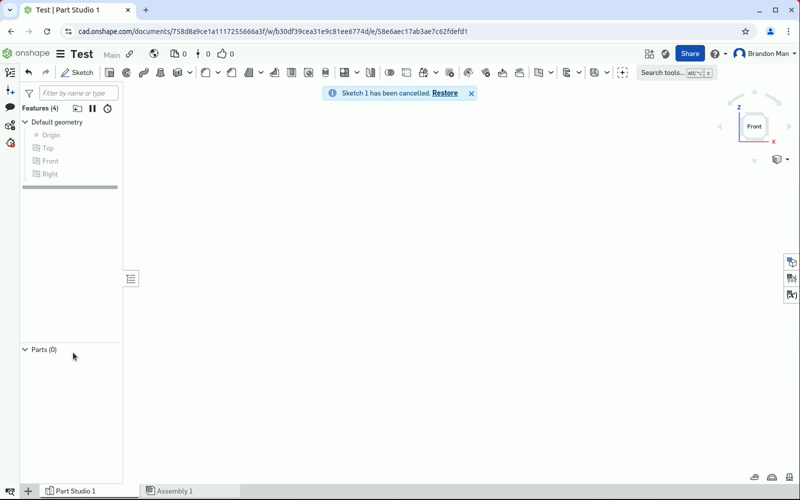
key(shift+s)
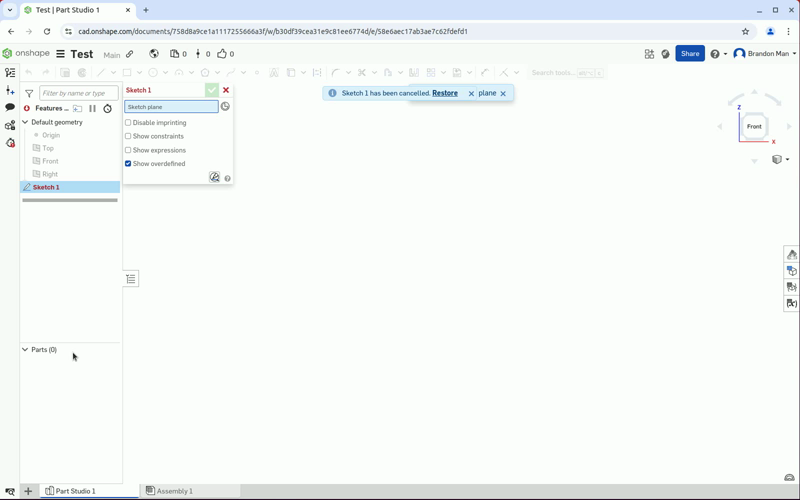
mouse_move(73, 163)
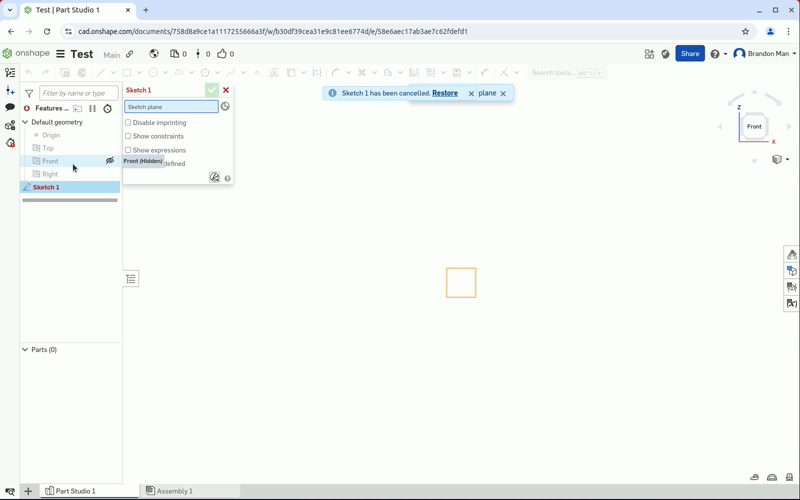
click(73, 163)
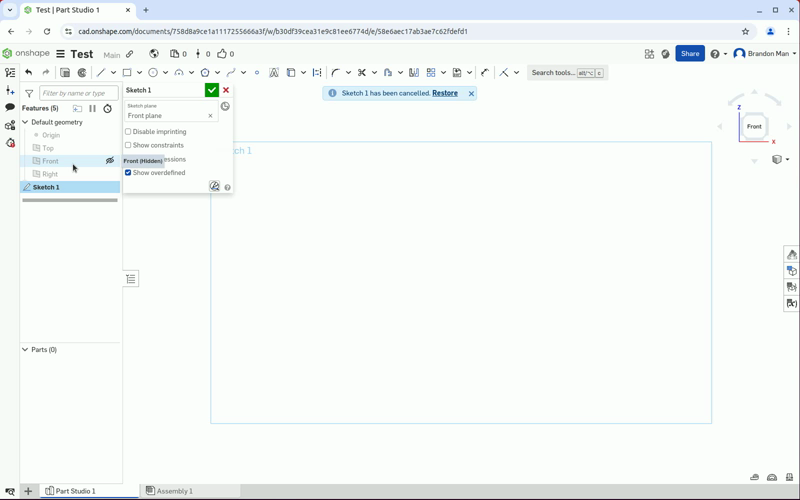
mouse_move(73, 352)
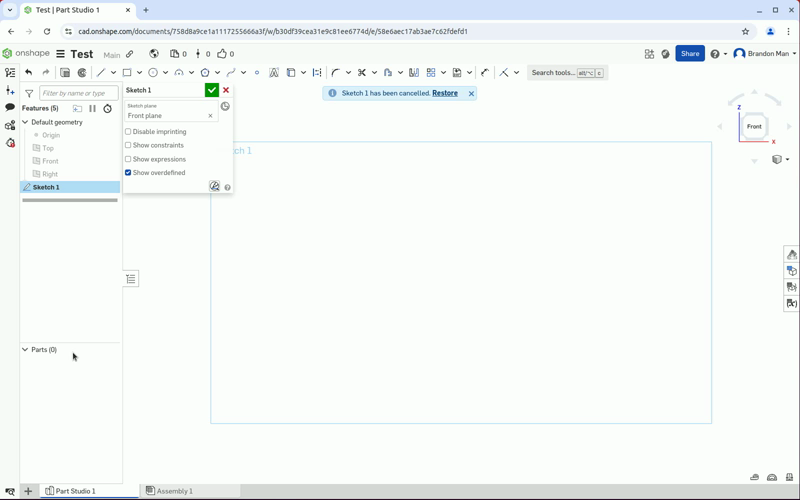
key(y)
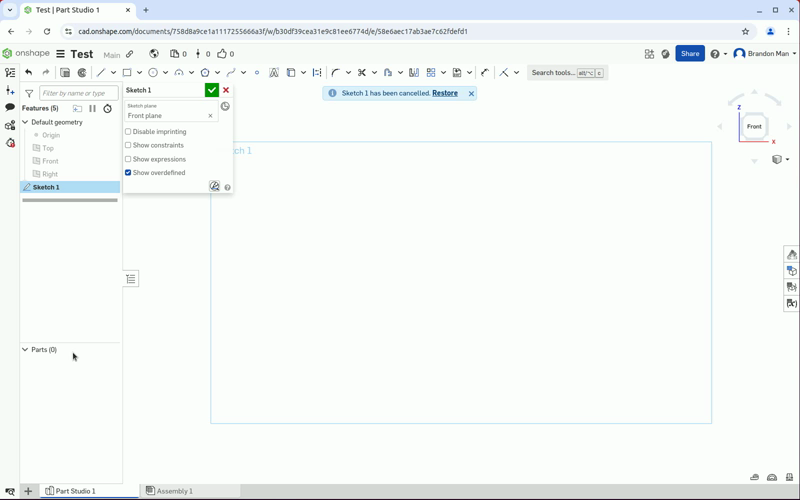
key(l)
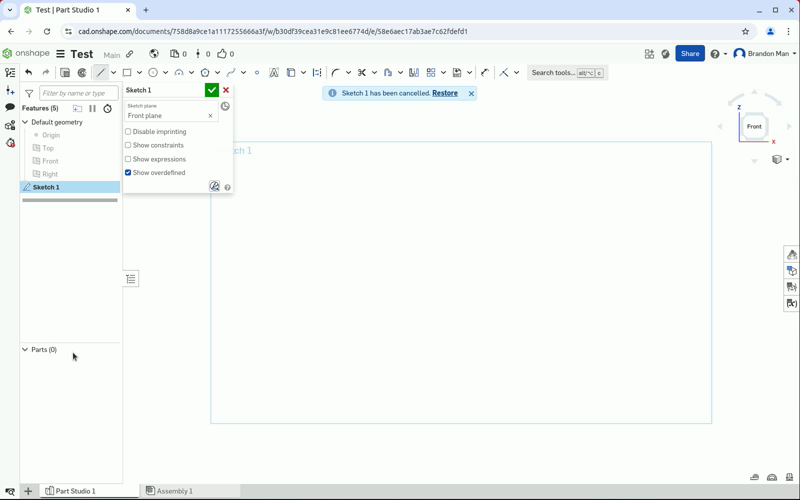
key_down(shift)
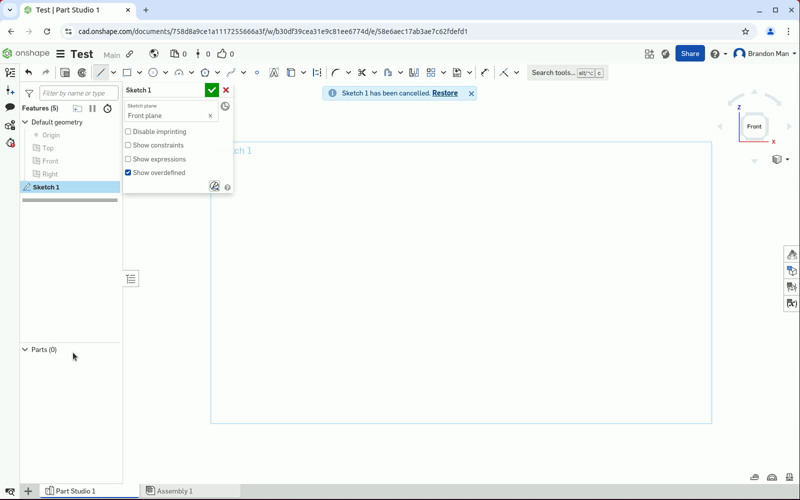
mouse_move(404, 282)
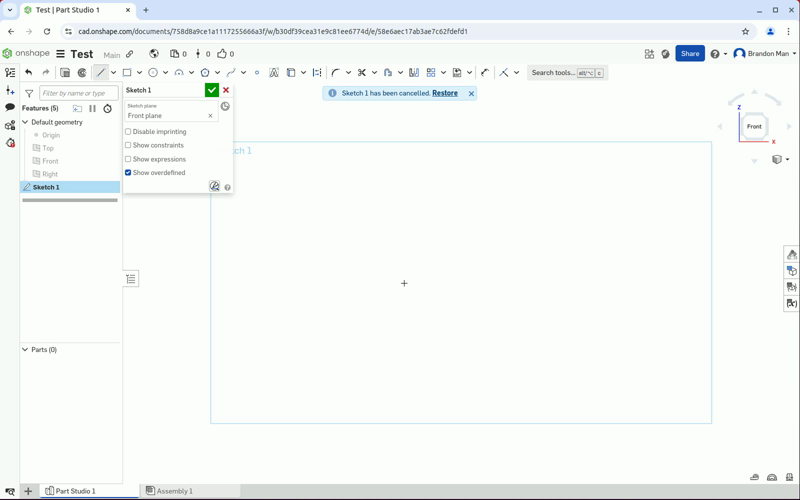
click(404, 282)
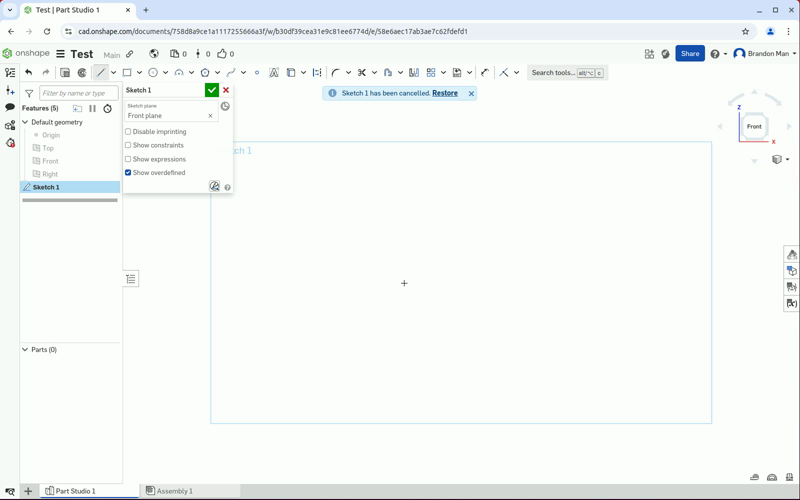
key_up(shift)
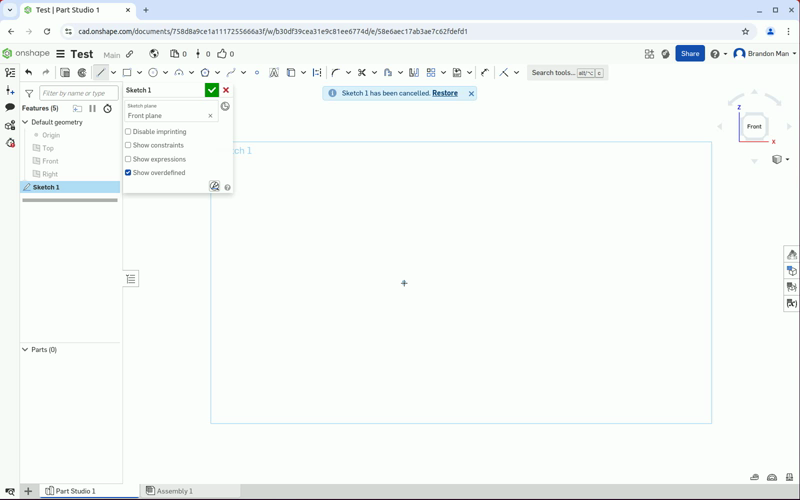
key_down(shift)
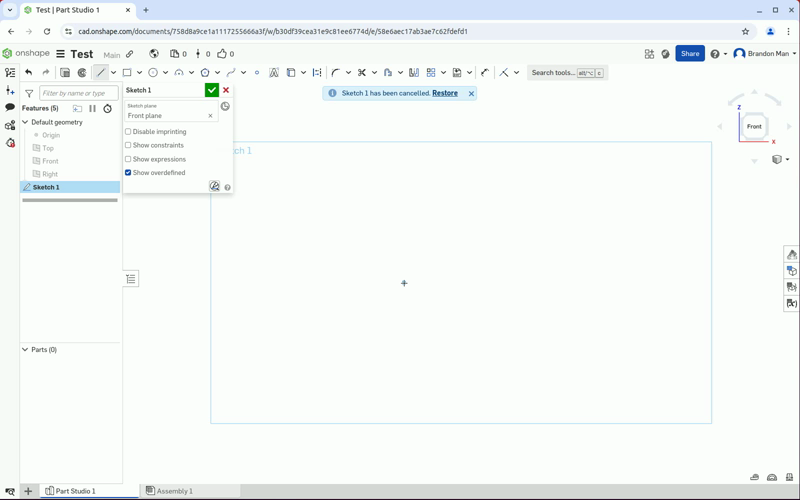
mouse_move(434, 282)
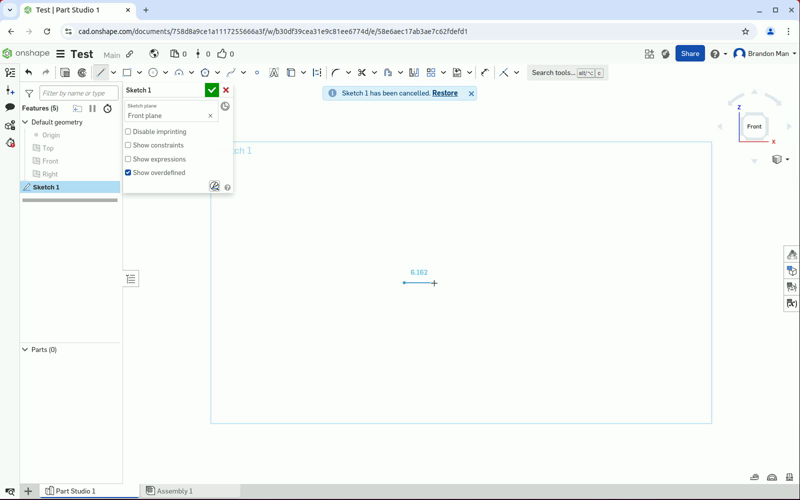
mouse_move(461, 282)
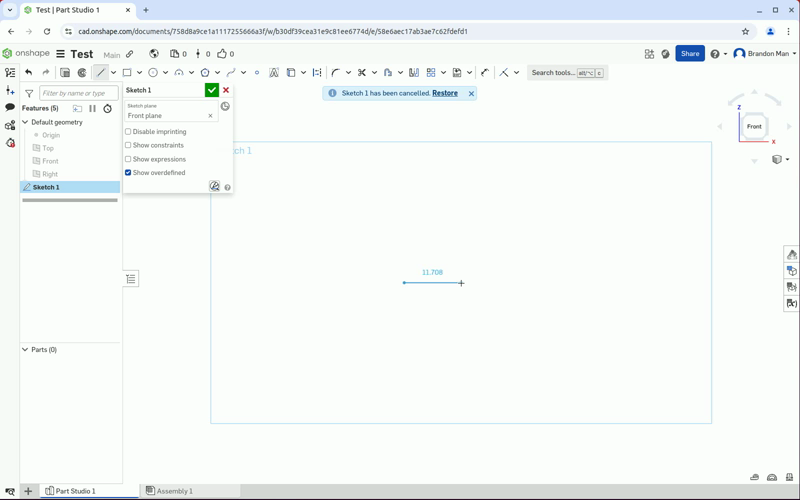
click(461, 282)
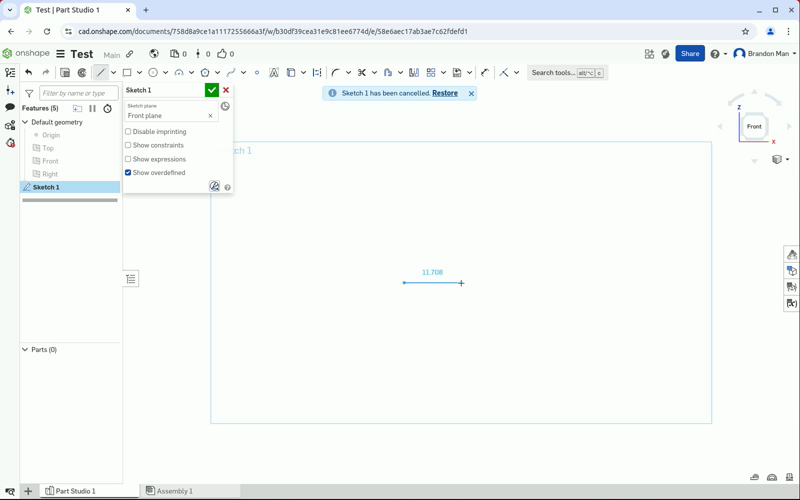
key_up(shift)
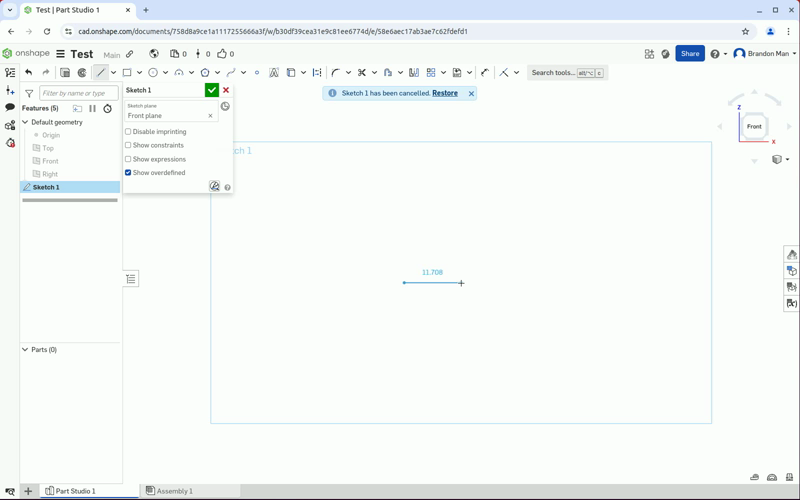
key_down(shift)
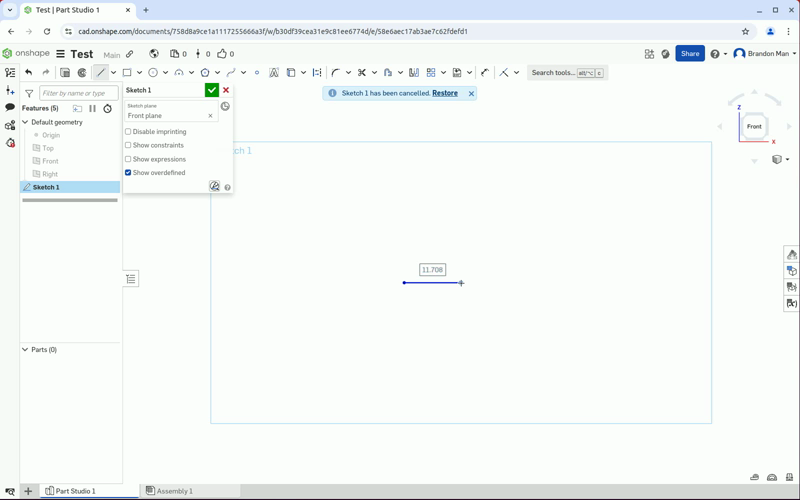
mouse_move(491, 282)
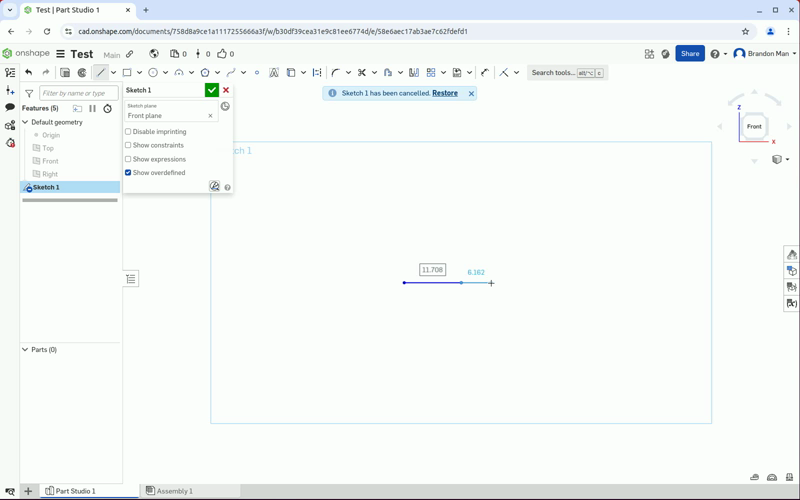
mouse_move(461, 226)
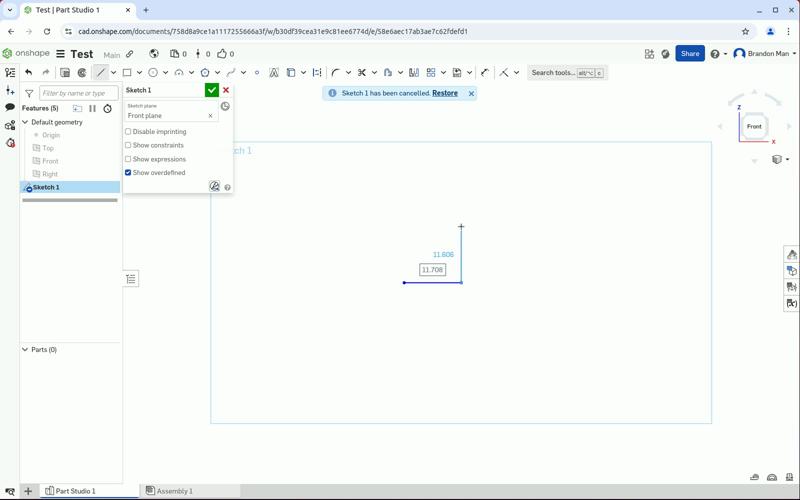
click(461, 226)
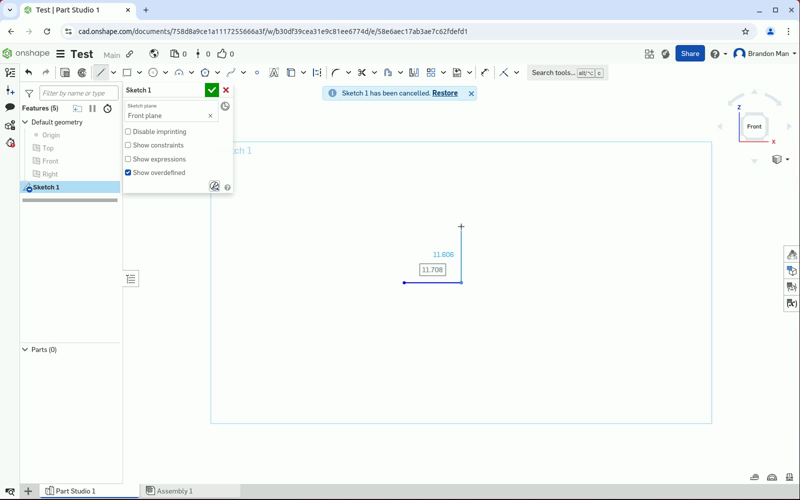
key_up(shift)
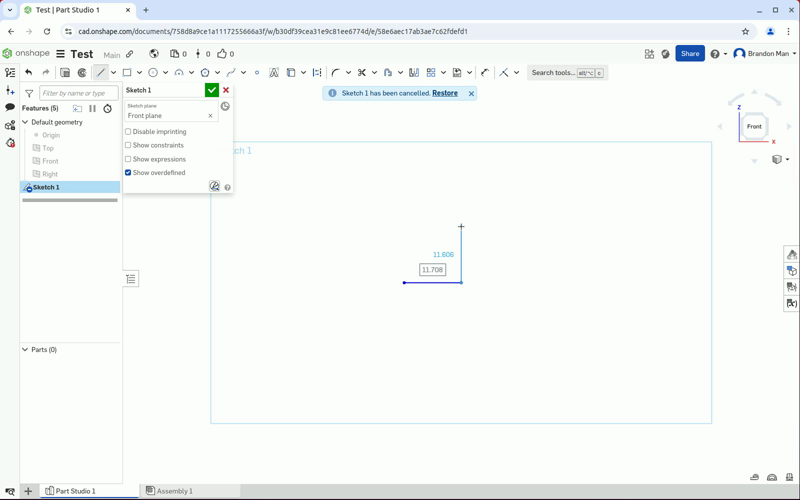
key_down(shift)
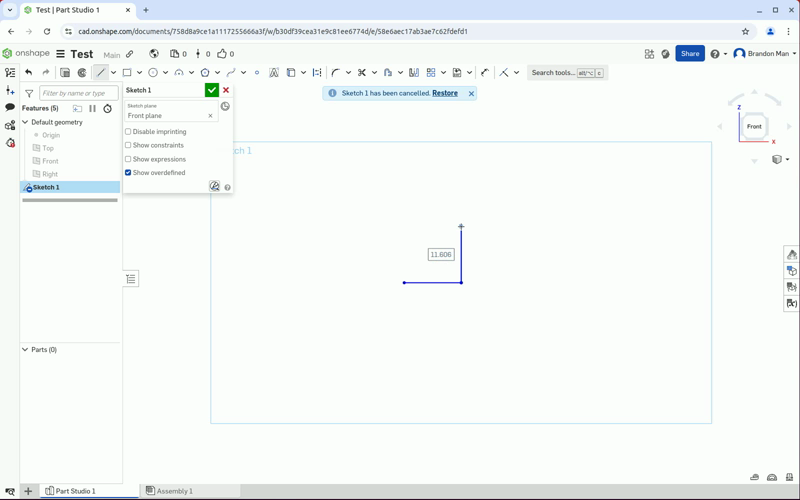
mouse_move(491, 226)
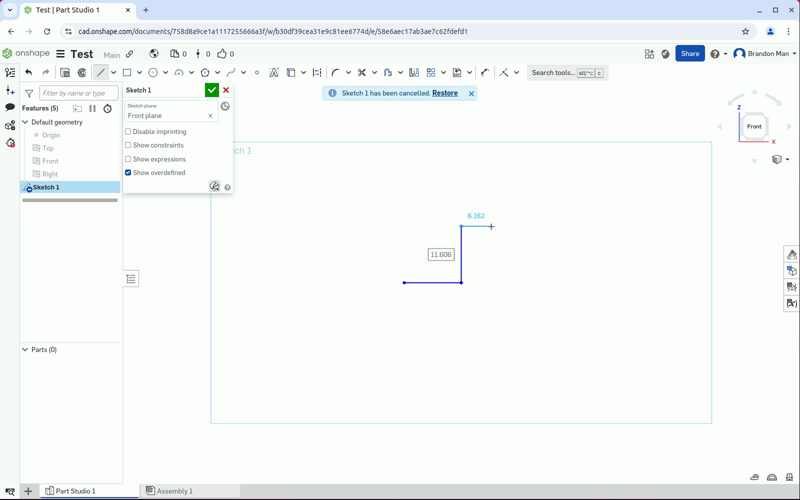
mouse_move(404, 226)
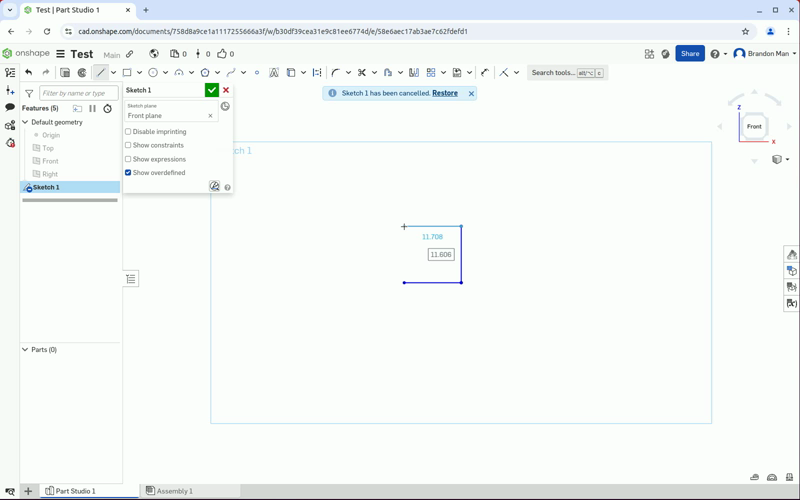
click(404, 226)
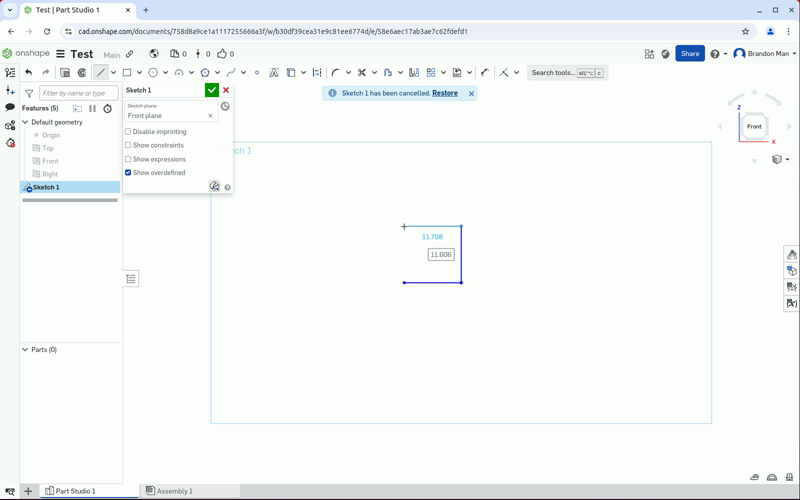
key_up(shift)
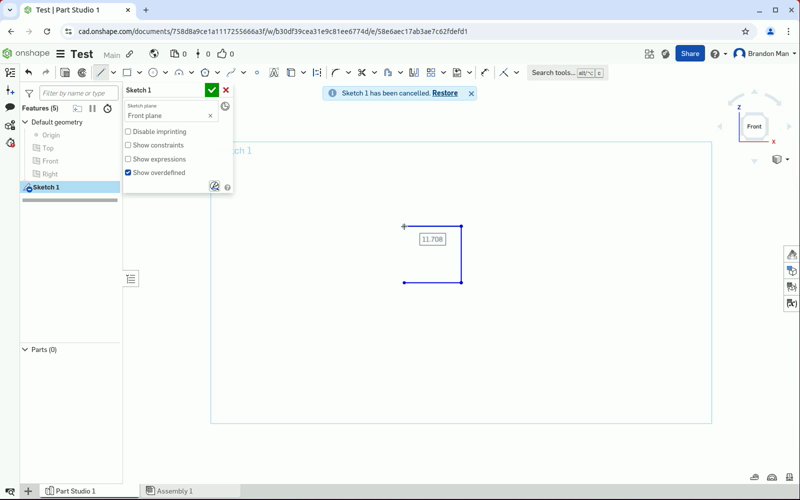
mouse_move(434, 226)
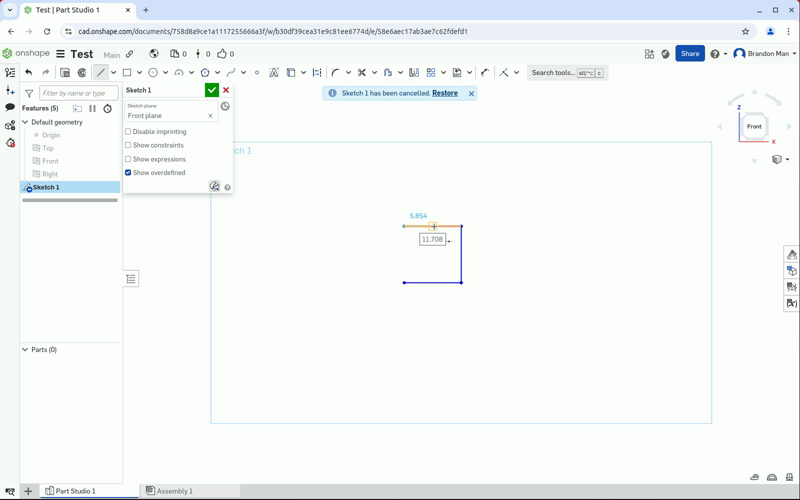
key_down(shift)
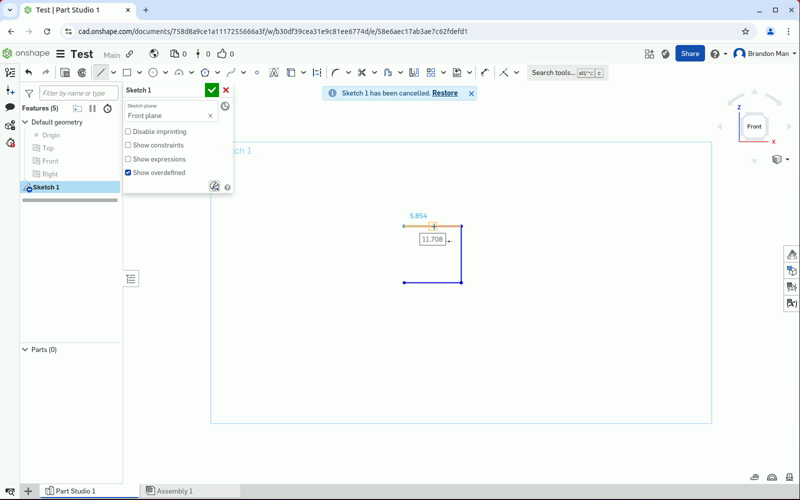
mouse_move(404, 282)
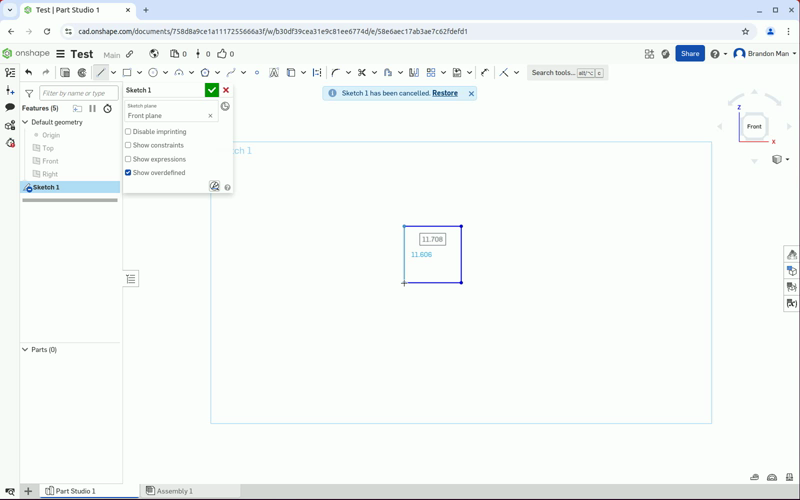
key_up(shift)
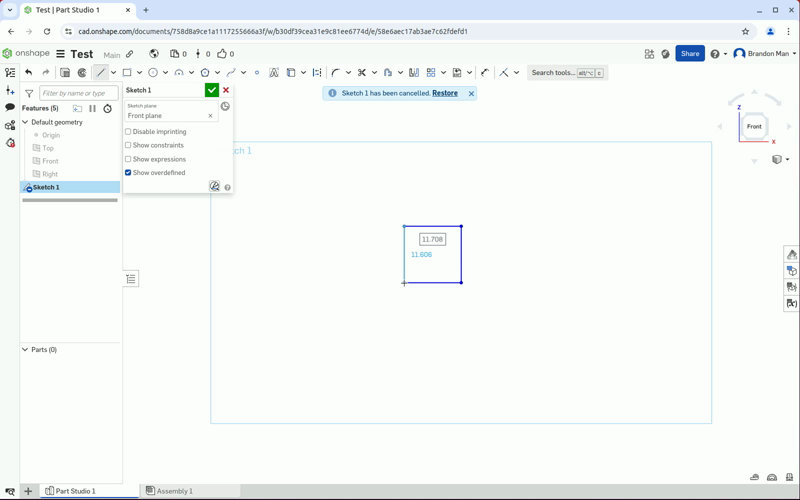
click(404, 282)
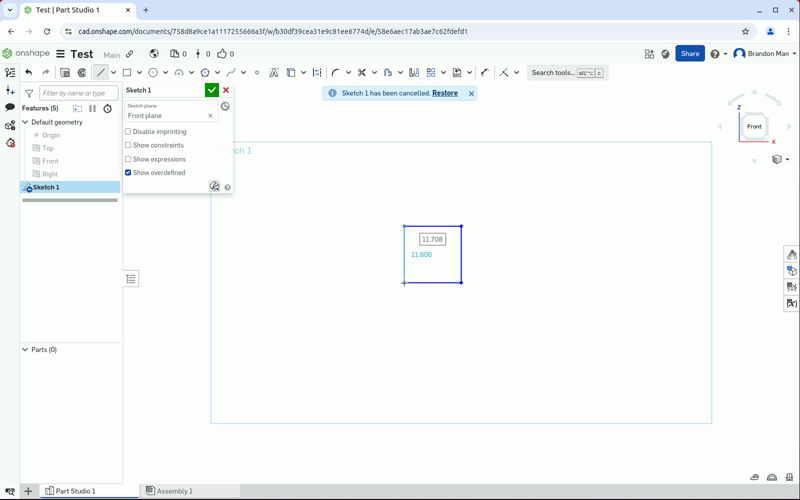
key(esc)
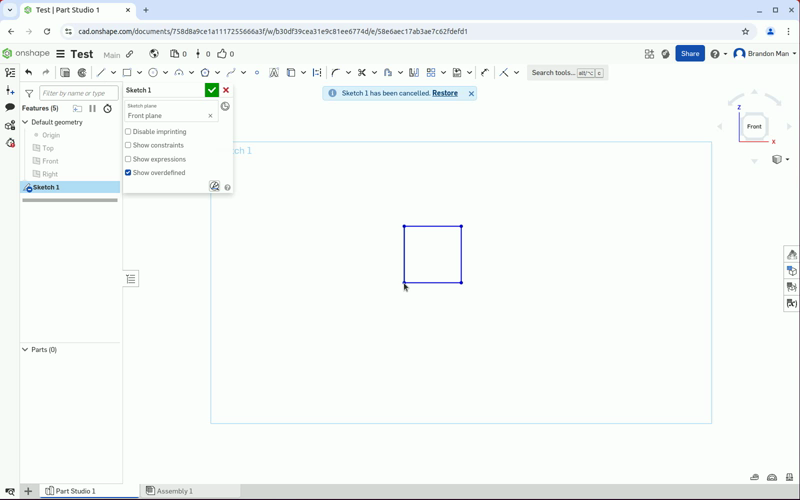
mouse_move(452, 248)
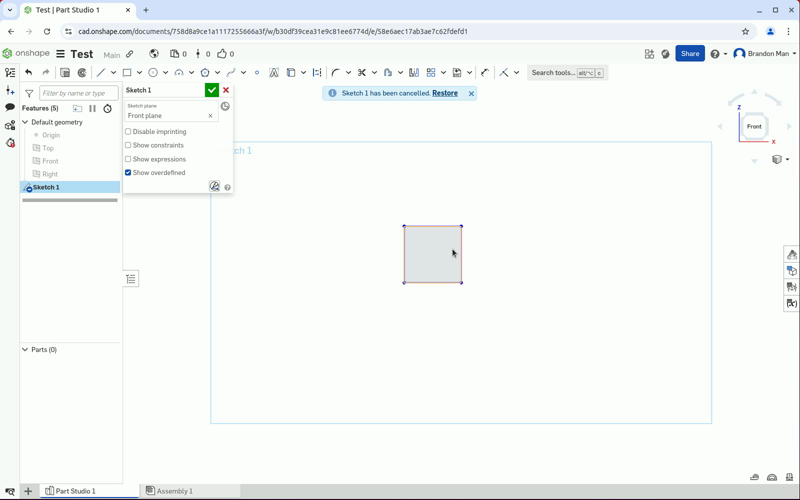
click(452, 248)
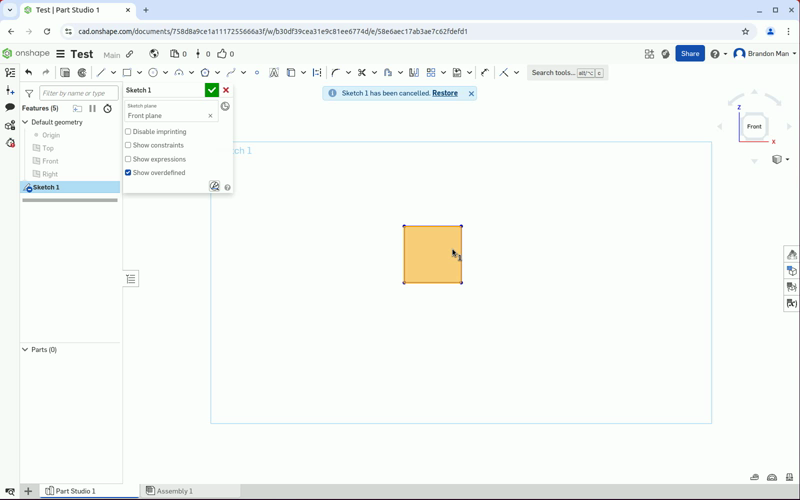
mouse_move(73, 352)
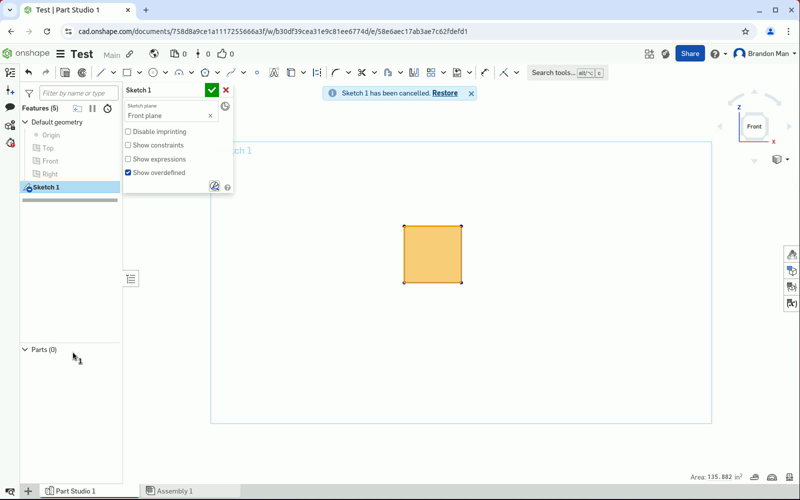
key(shift+y)
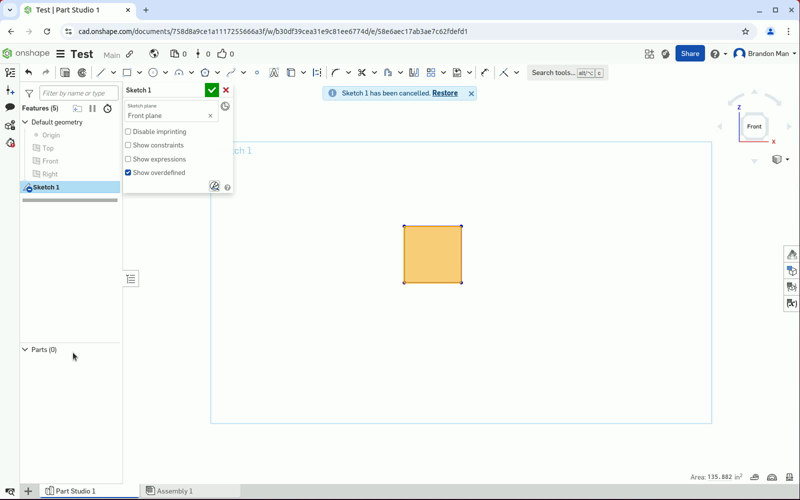
key(shift+e)
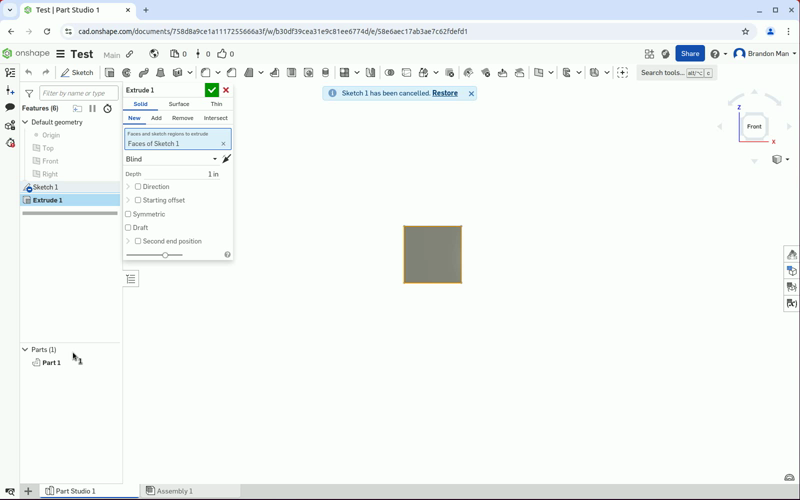
mouse_move(143, 106)
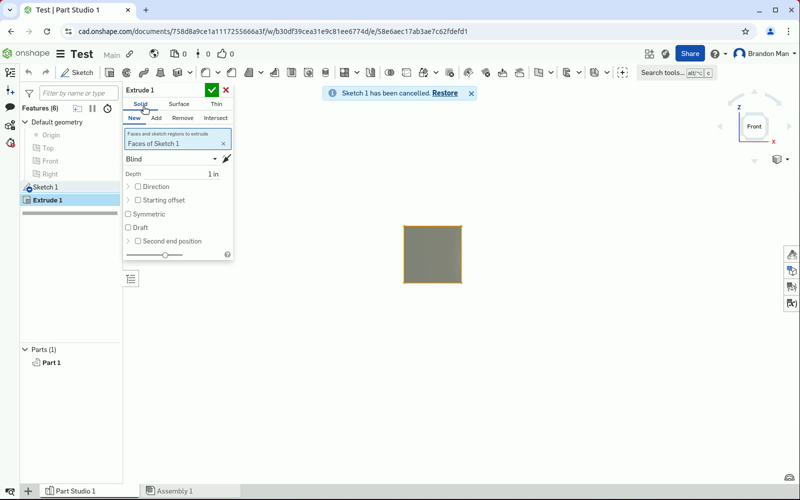
click(143, 106)
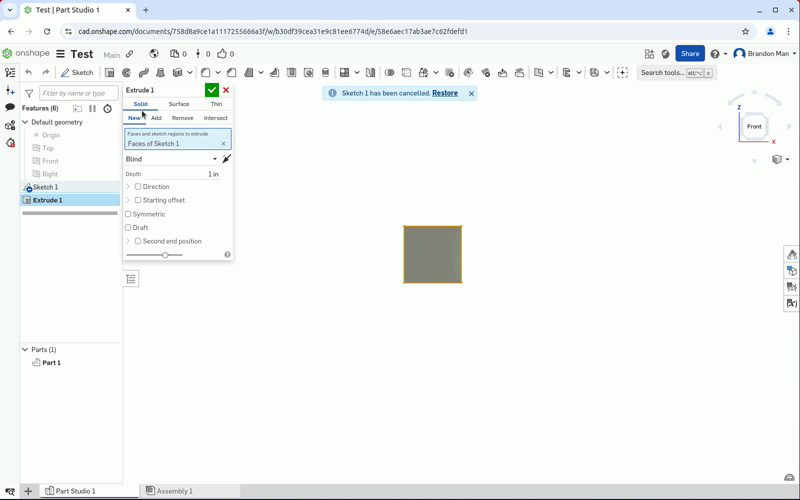
mouse_move(137, 120)
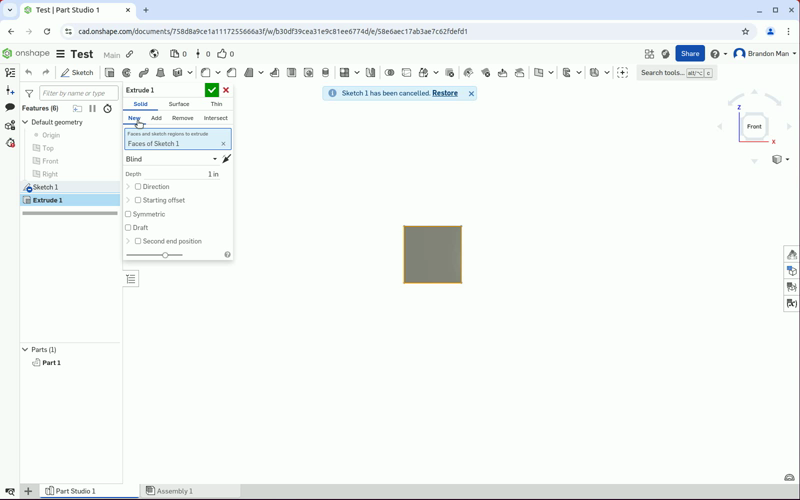
click(137, 120)
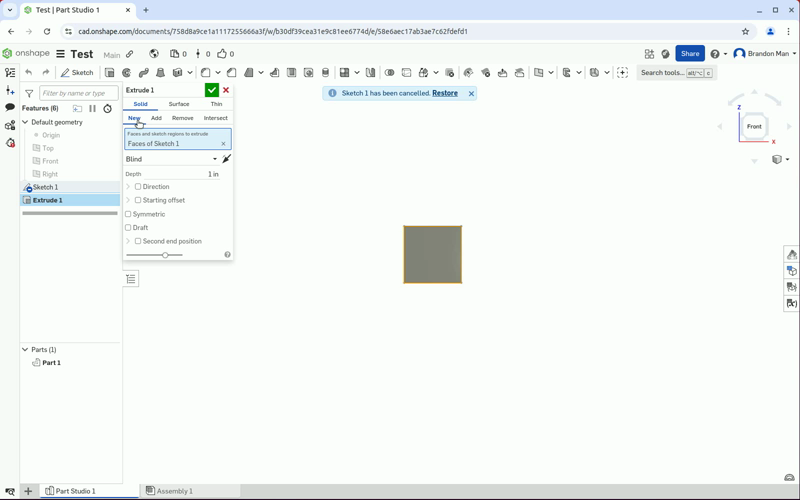
key(tab, 4)
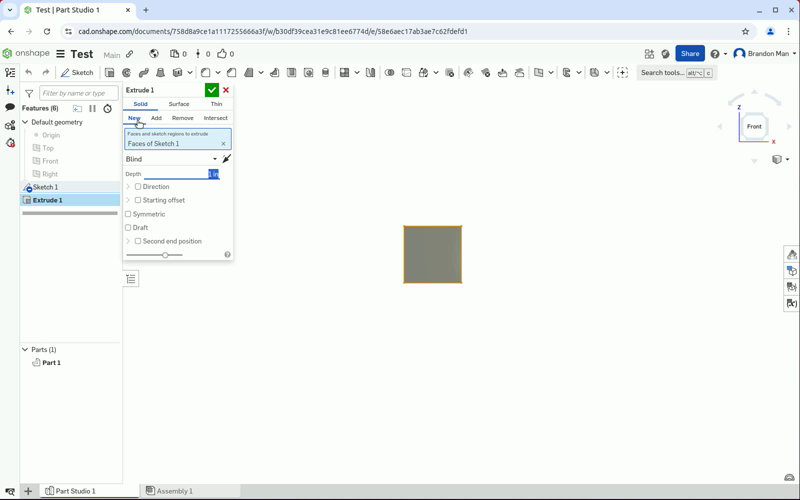
text(23.108)
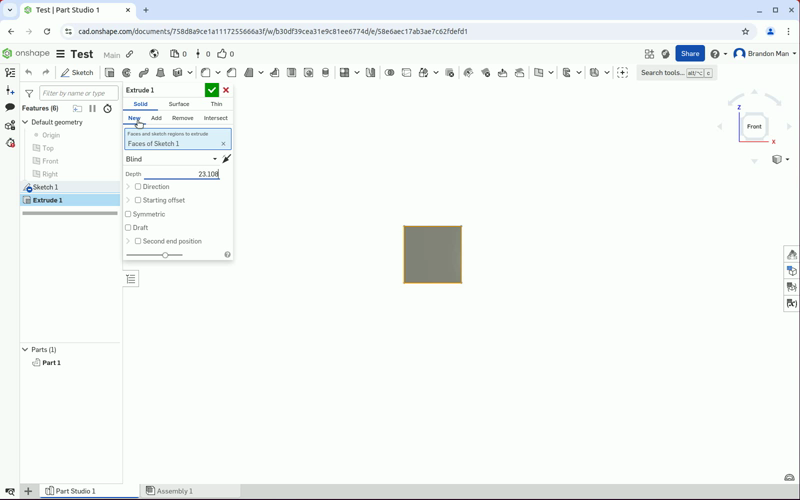
key(enter)
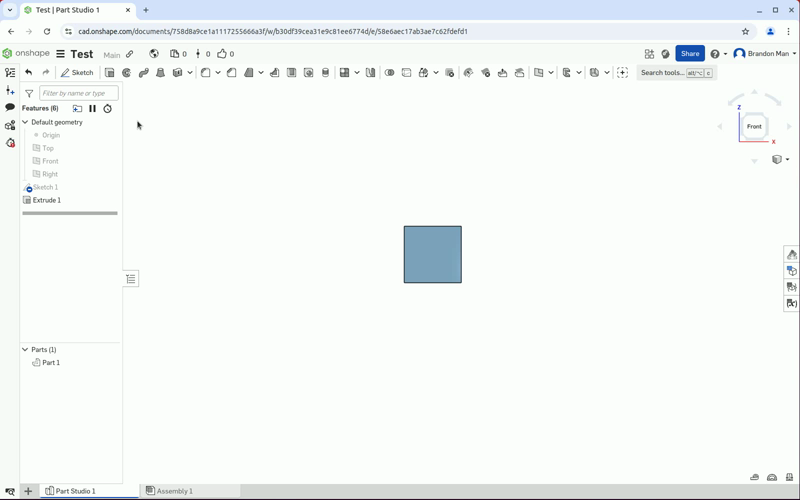
key(shift+h)
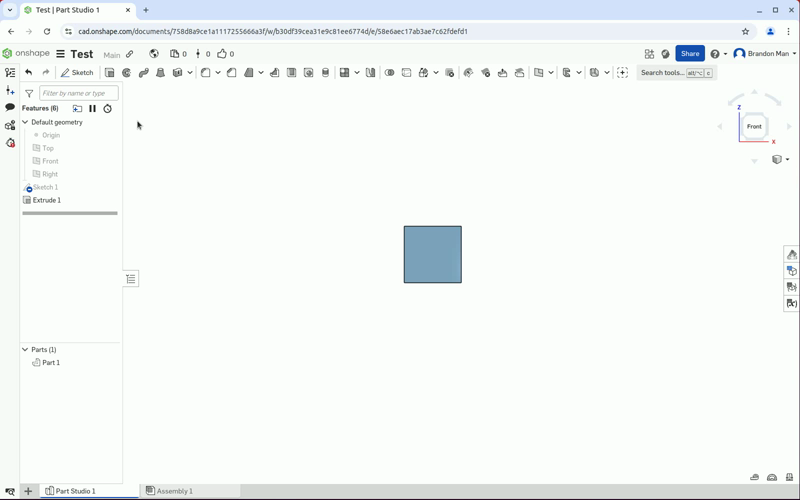
key(shift+h)
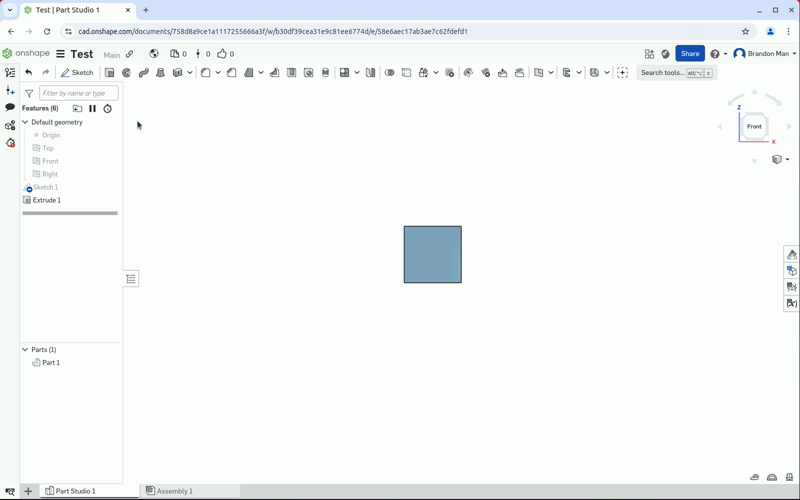
mouse_move(73, 189)
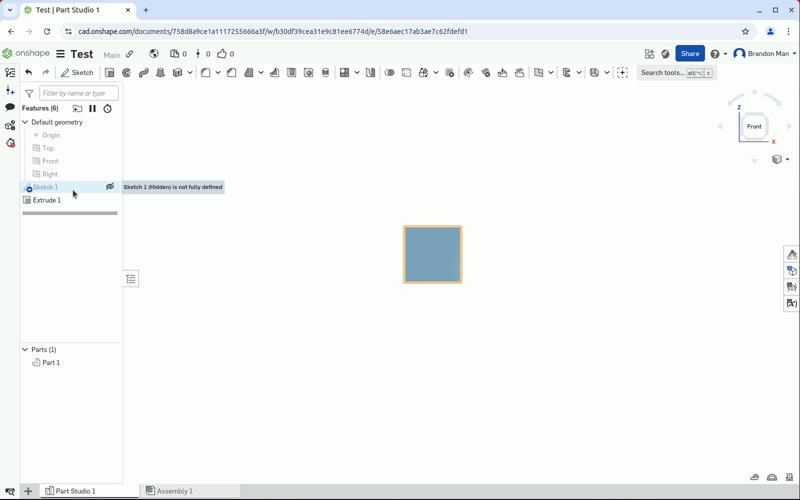
click(73, 189)
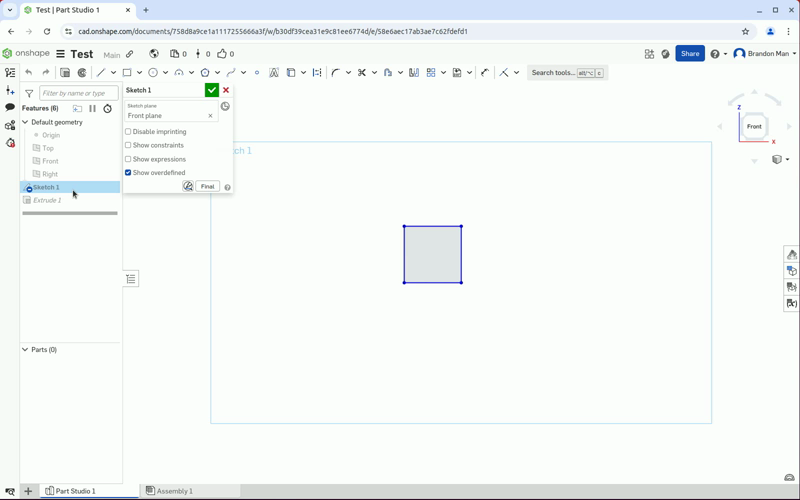
mouse_move(229, 92)
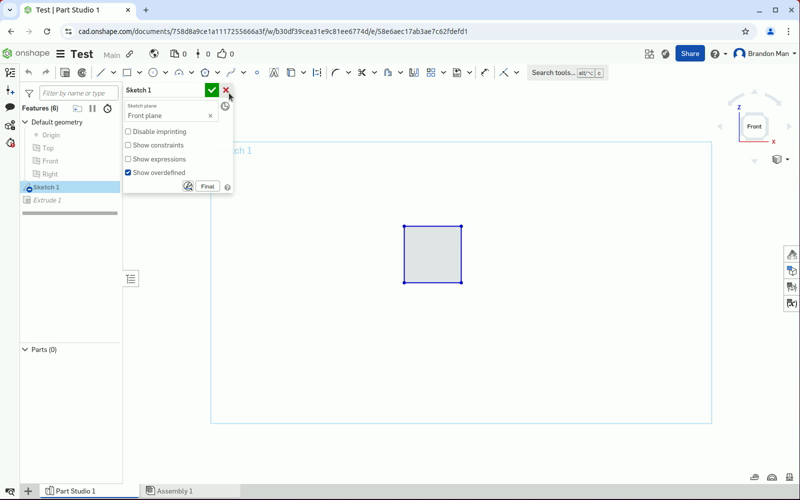
click(229, 92)
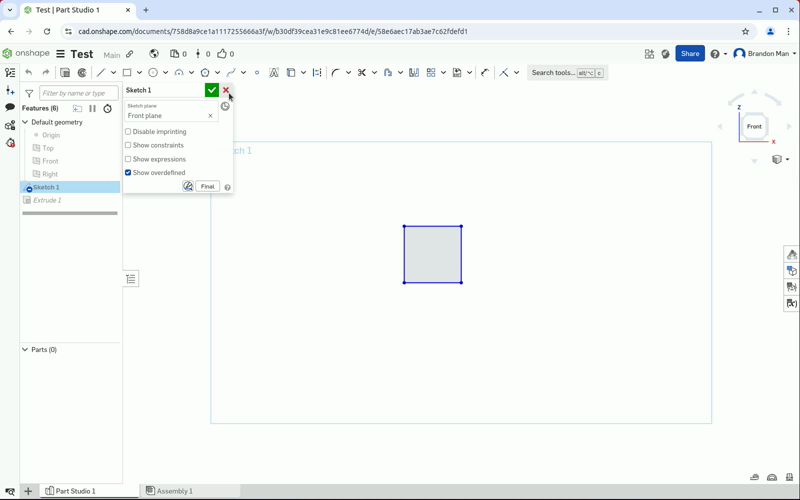
key(shift+s)
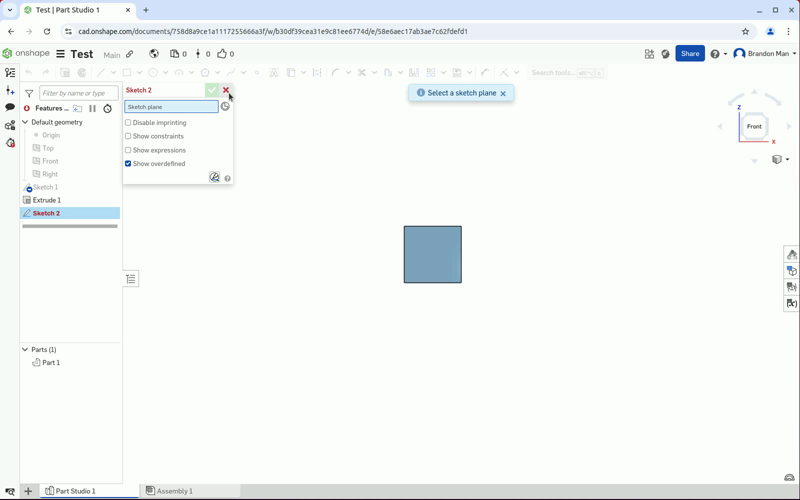
mouse_move(73, 163)
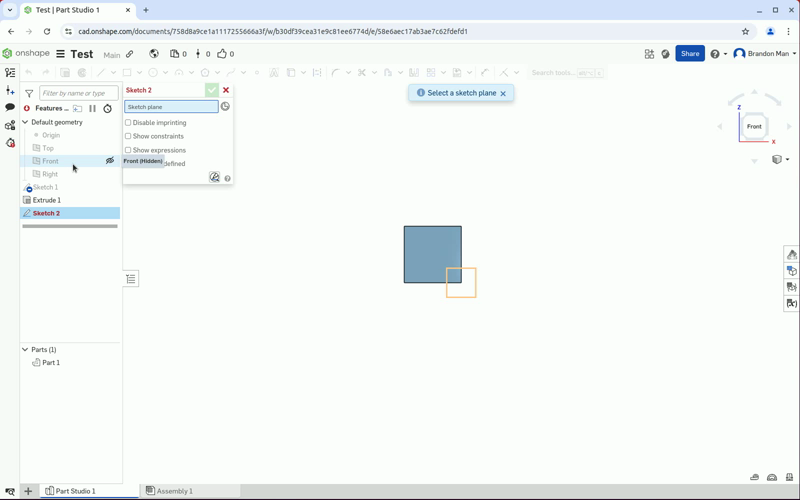
click(73, 163)
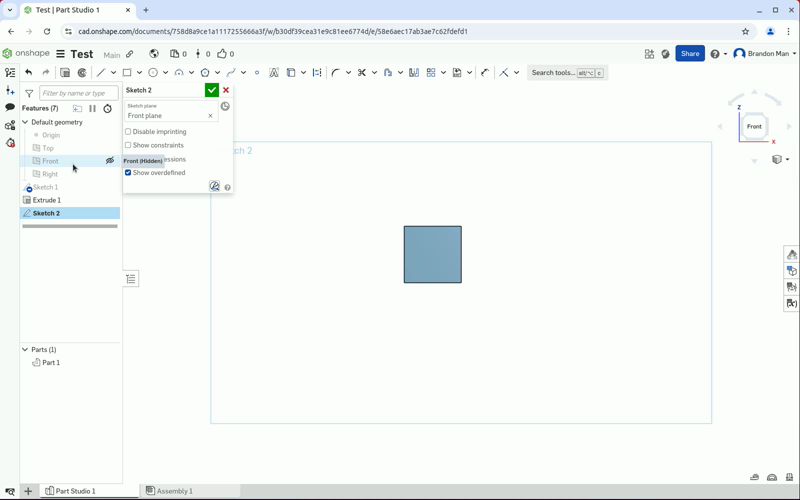
mouse_move(73, 352)
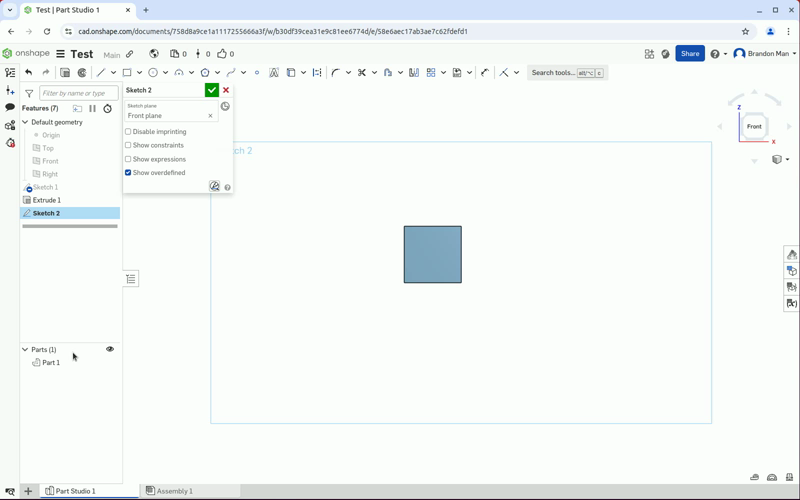
key(y)
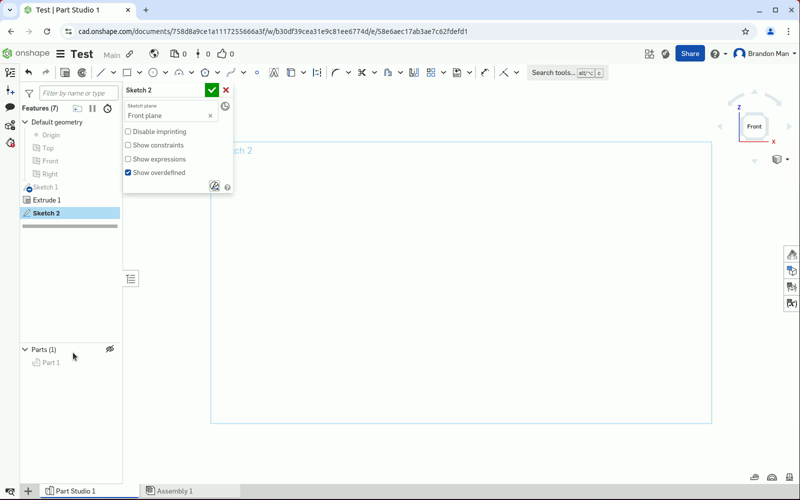
key(l)
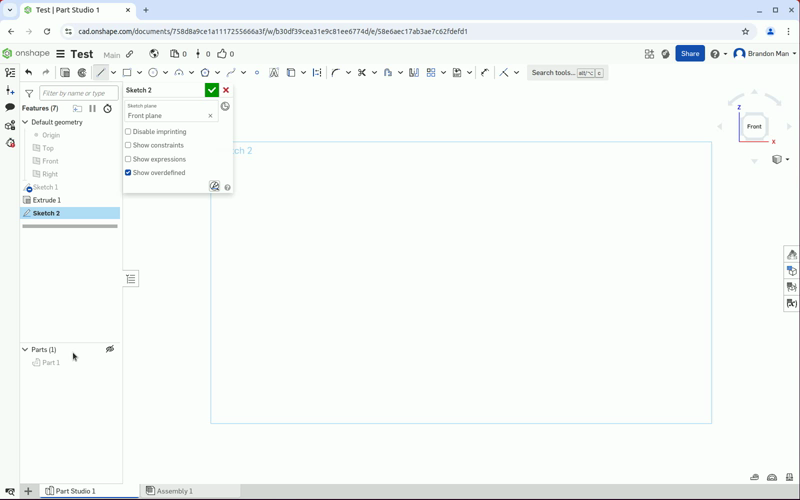
key_down(shift)
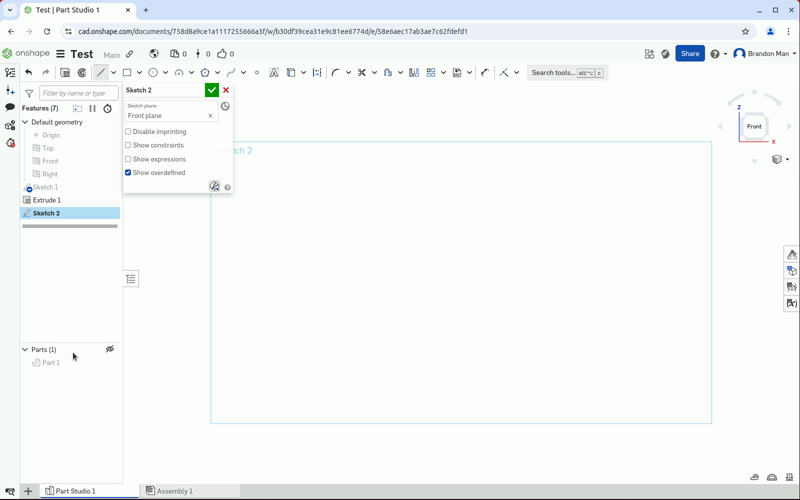
mouse_move(348, 282)
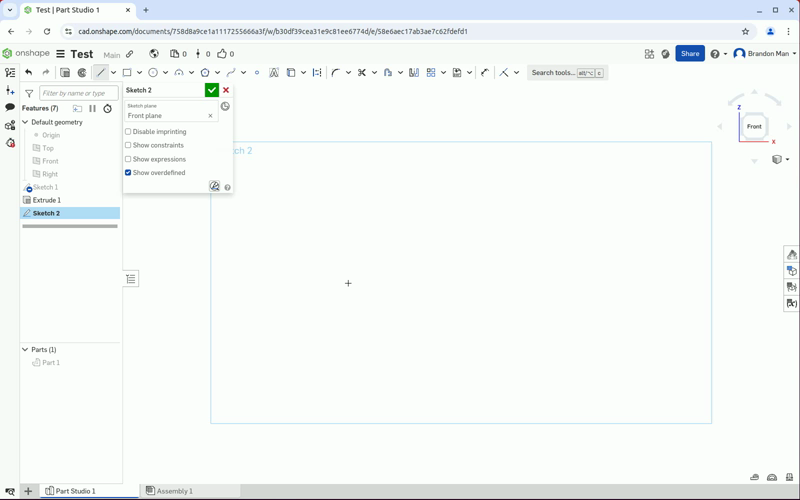
click(348, 282)
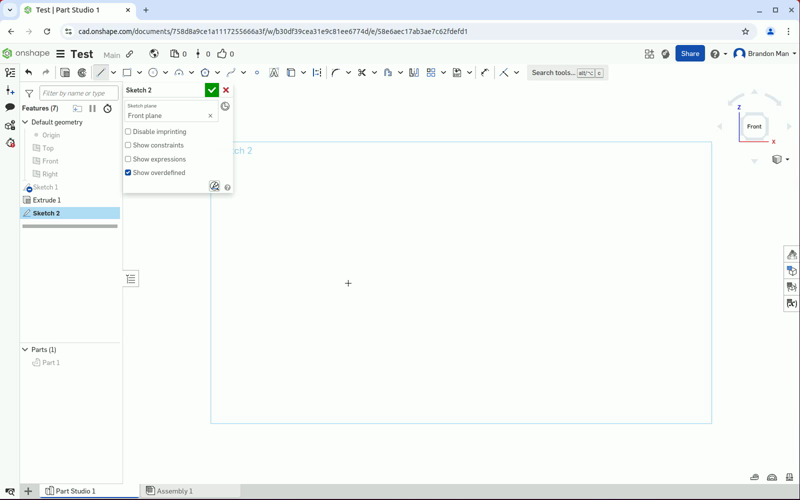
key_up(shift)
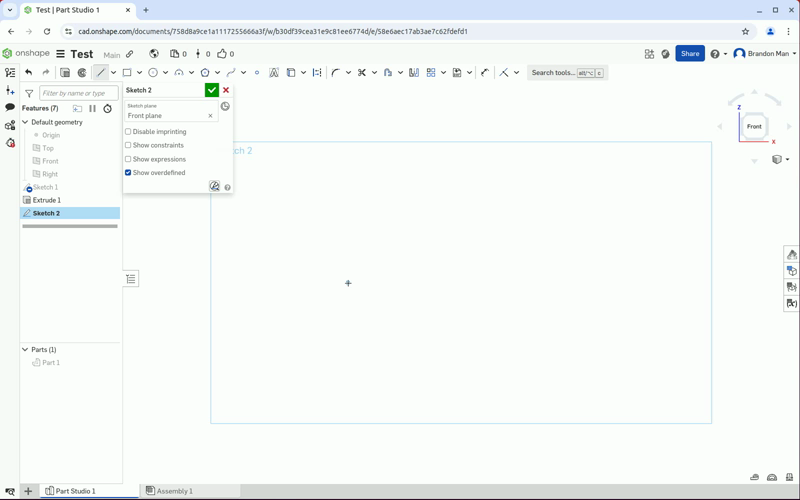
key_down(shift)
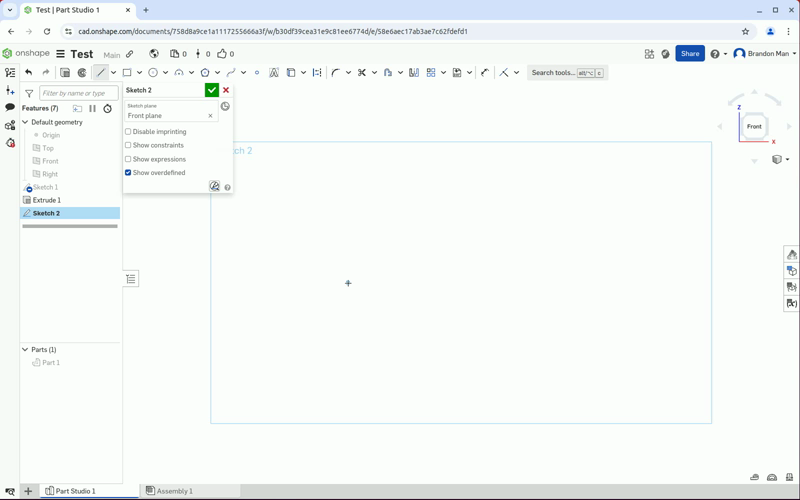
mouse_move(460, 282)
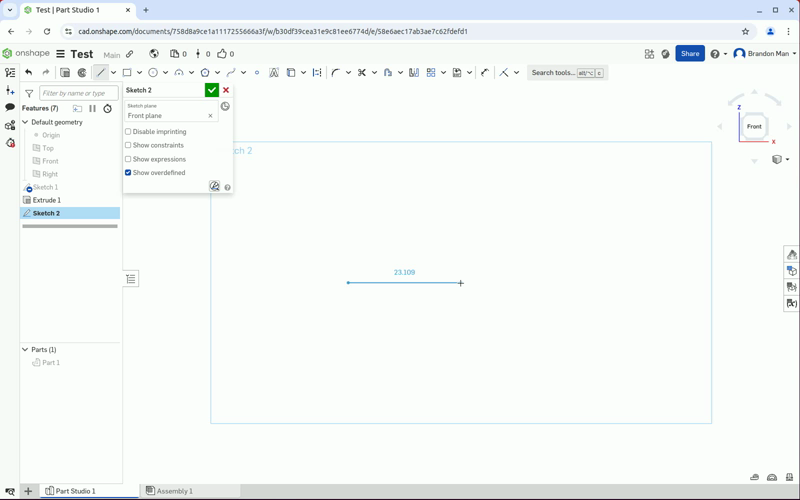
click(460, 282)
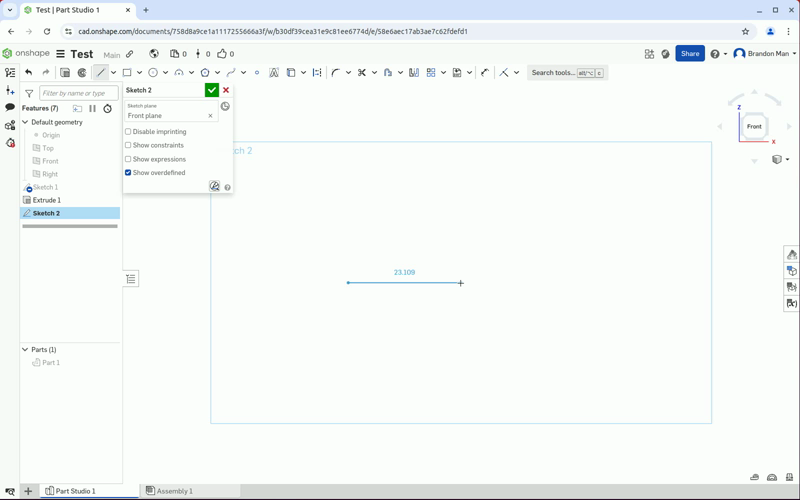
key_up(shift)
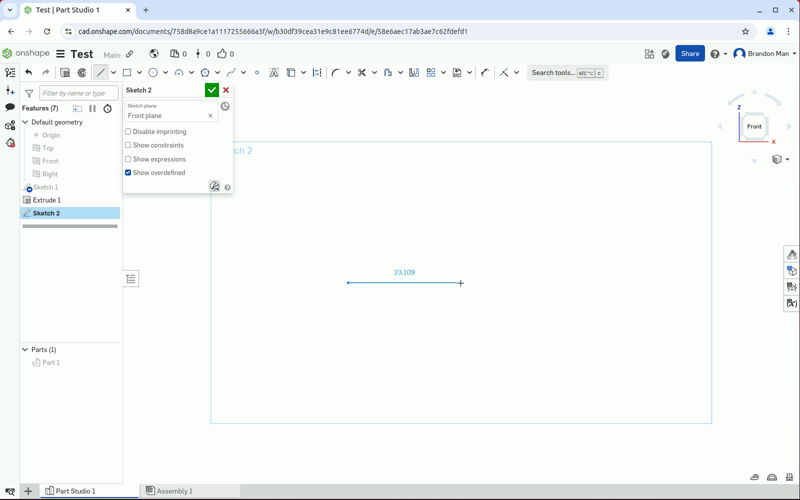
key_down(shift)
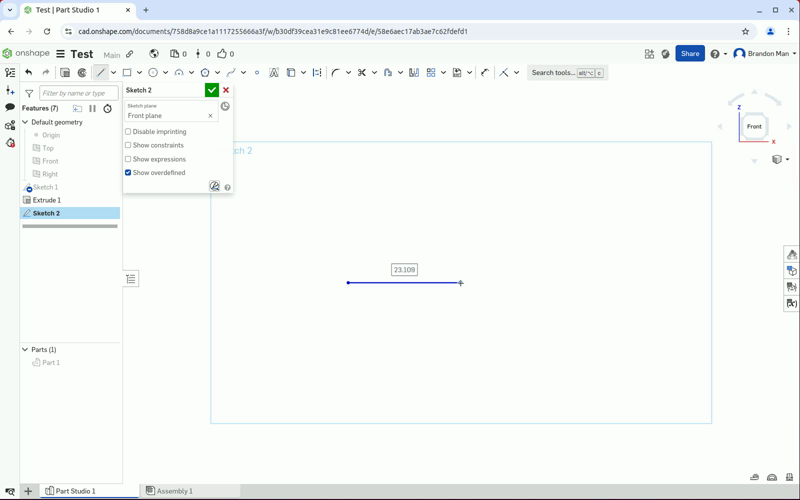
mouse_move(460, 170)
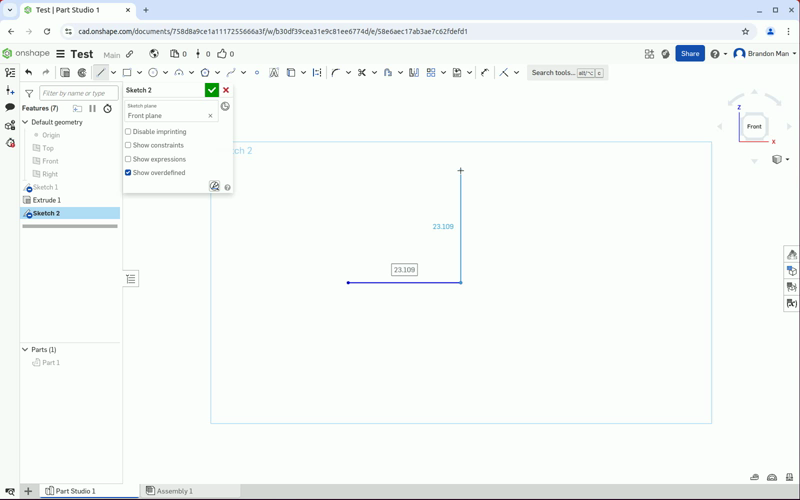
click(460, 170)
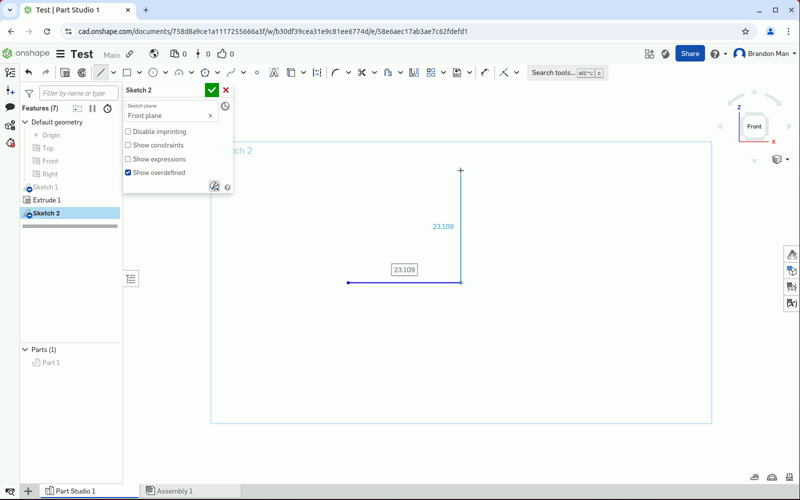
key_up(shift)
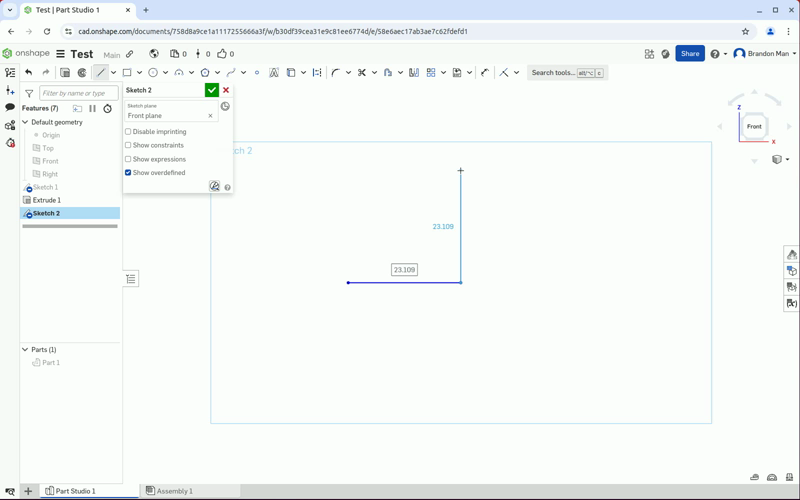
key_down(shift)
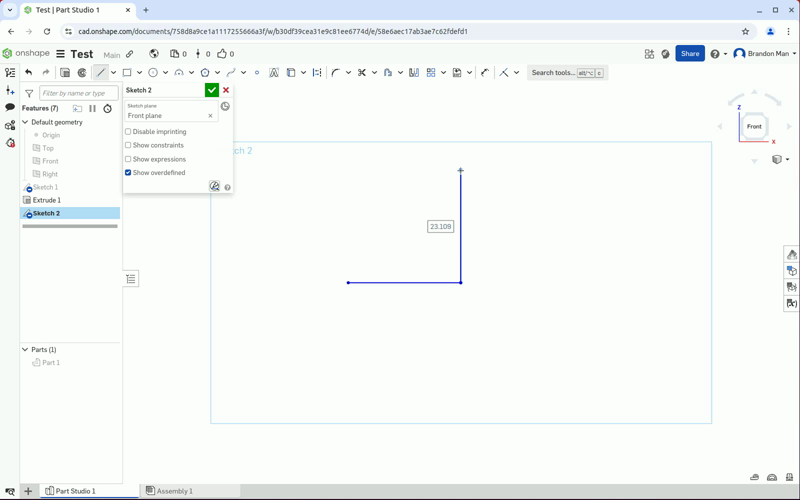
mouse_move(348, 170)
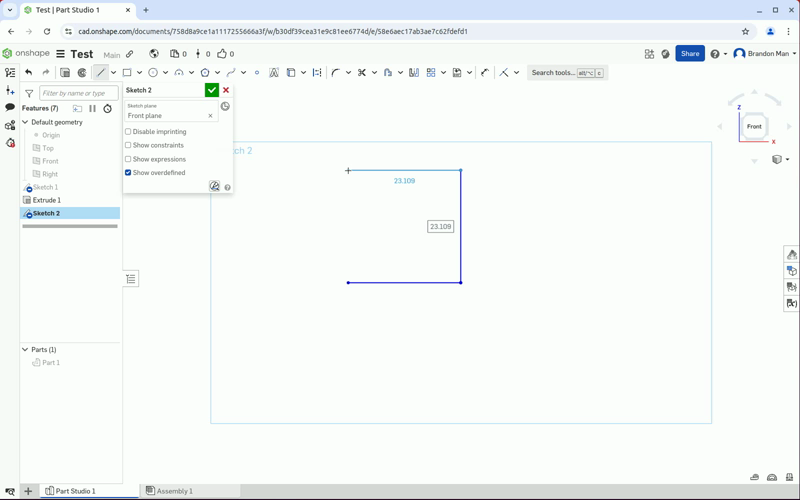
click(348, 170)
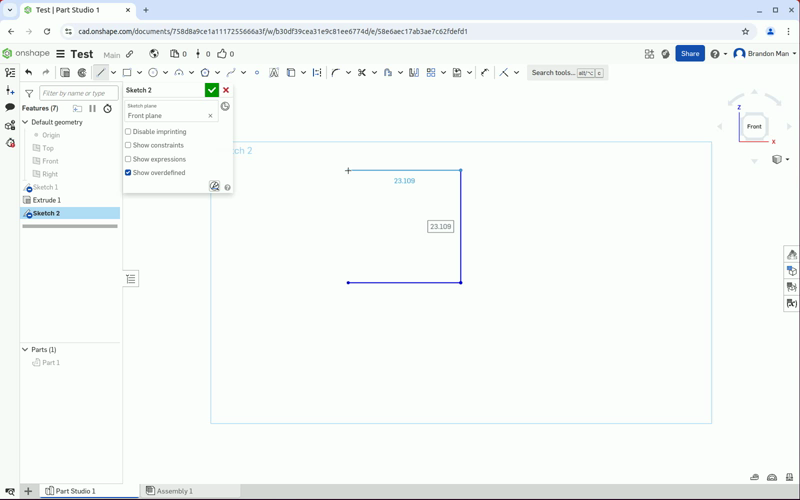
key_up(shift)
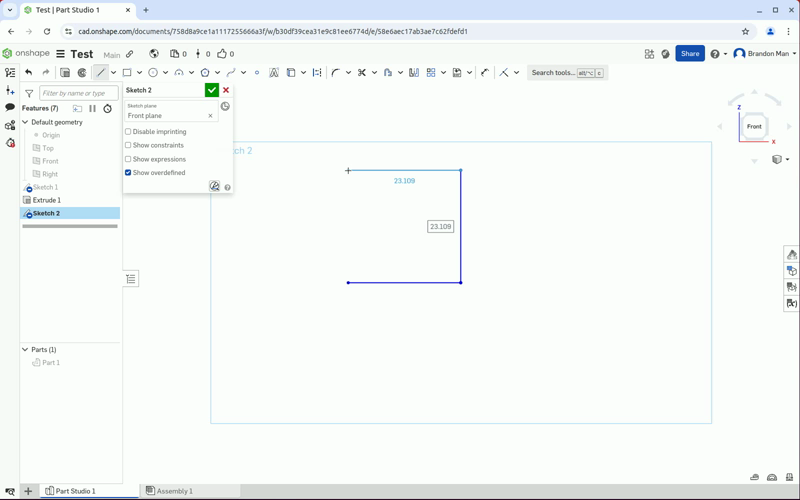
key_down(shift)
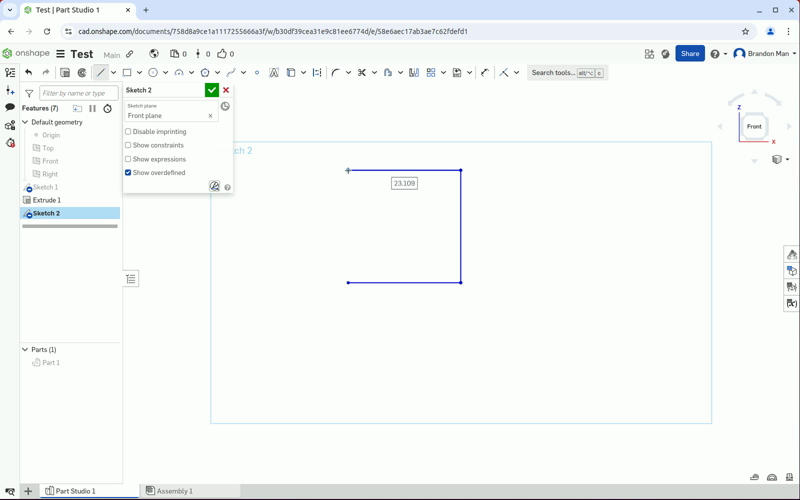
mouse_move(348, 282)
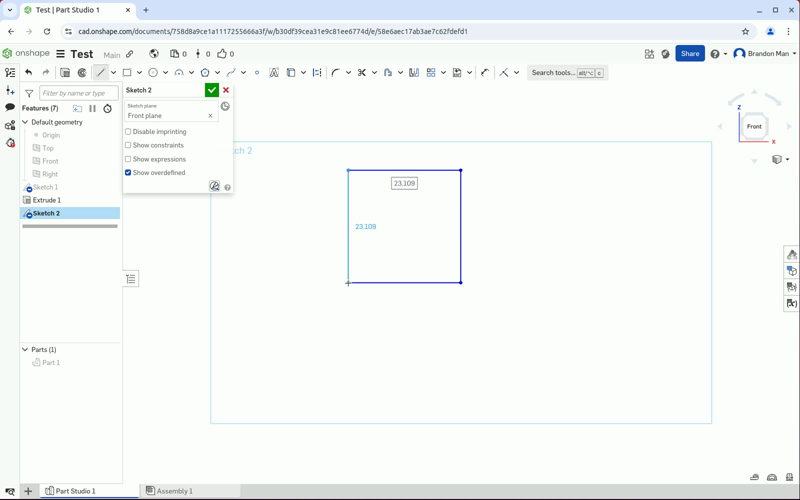
key_up(shift)
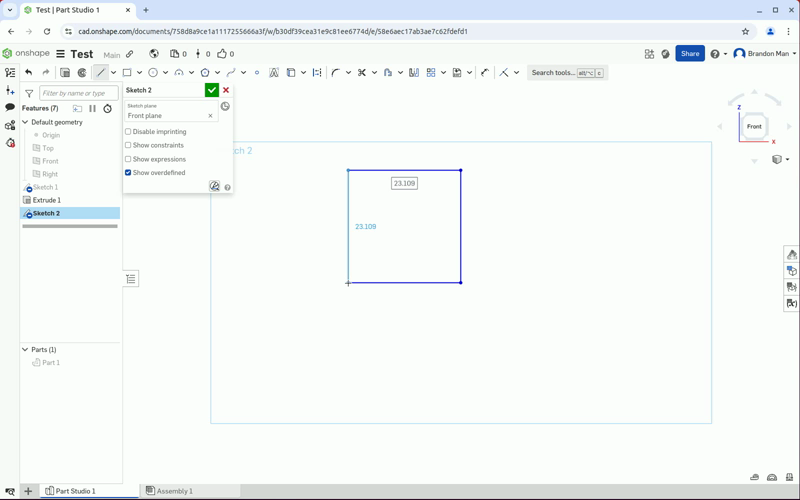
click(348, 282)
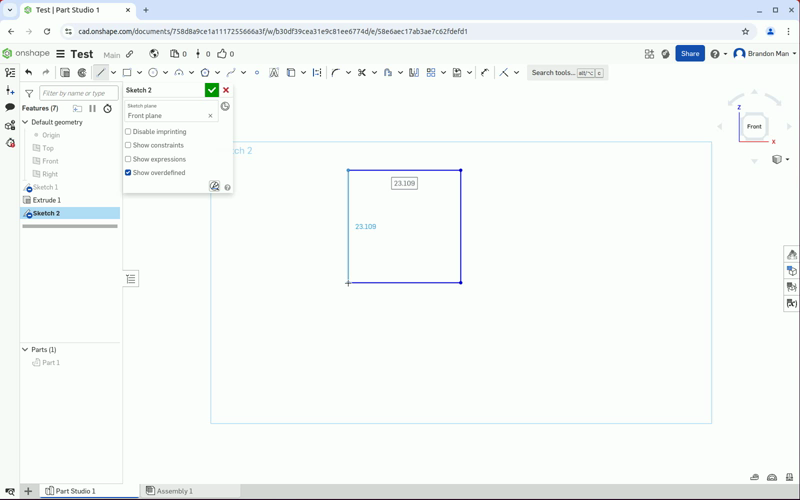
key(esc)
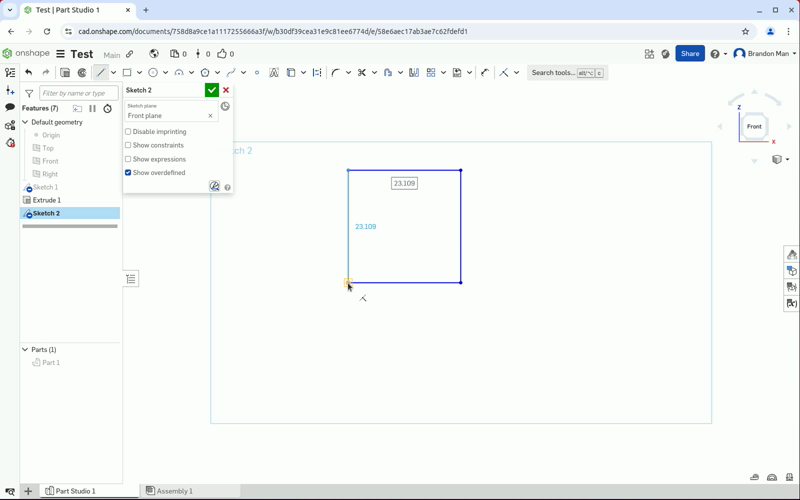
mouse_move(428, 202)
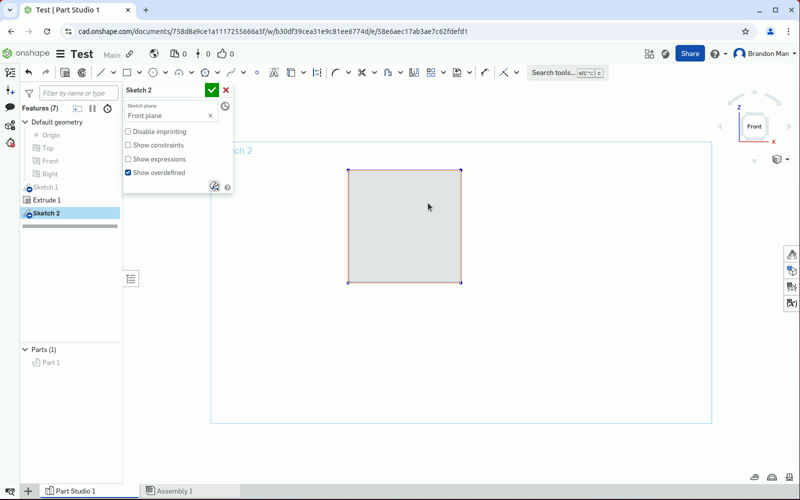
click(428, 202)
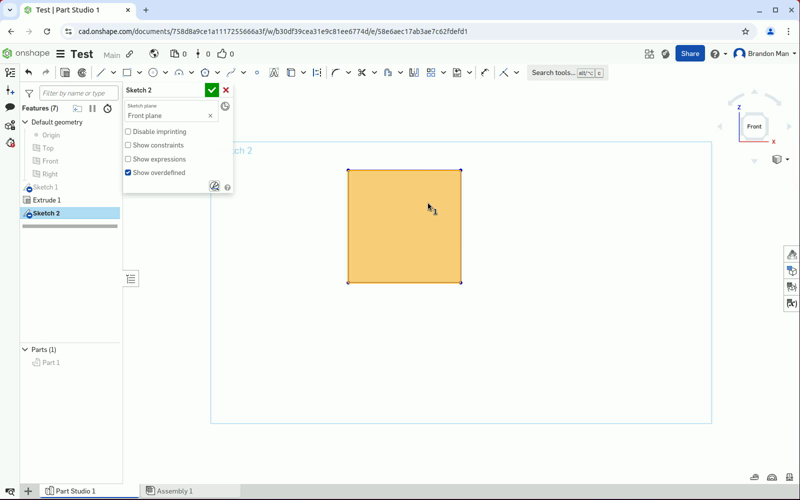
mouse_move(73, 352)
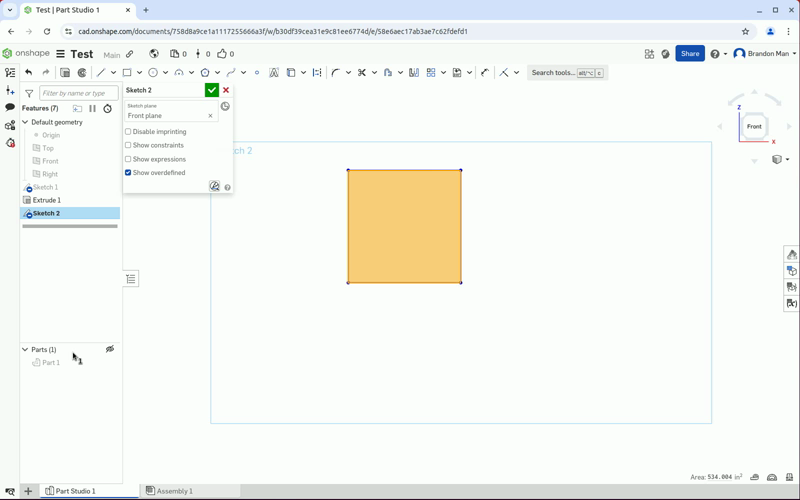
key(shift+y)
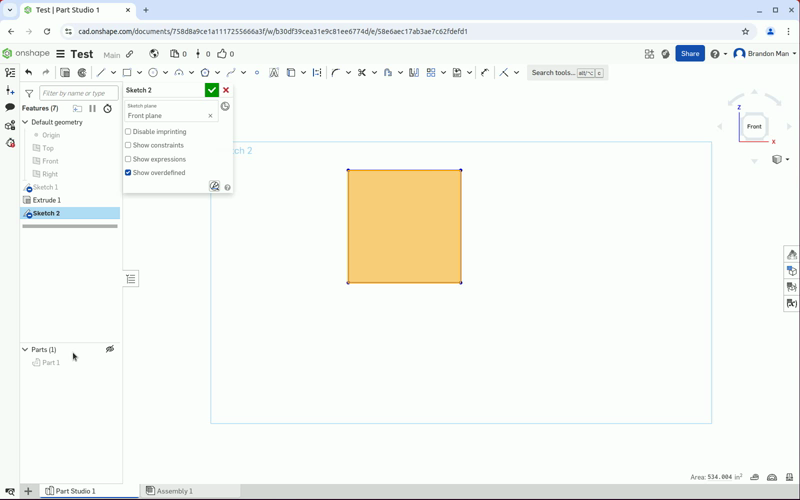
key(shift+e)
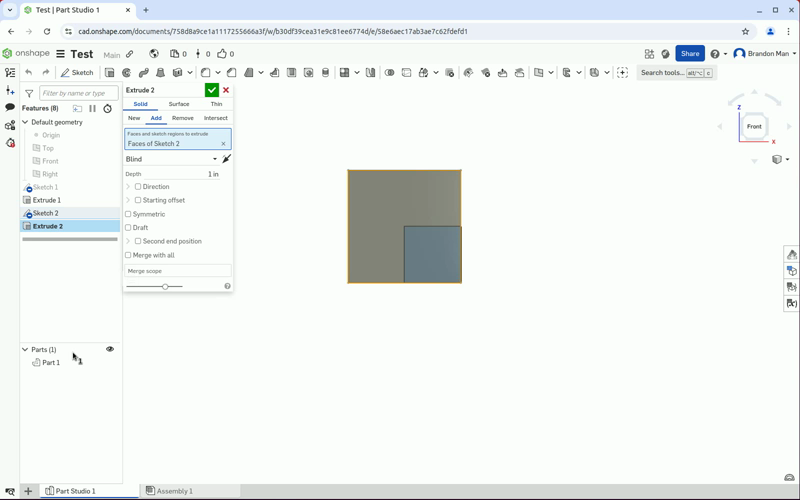
mouse_move(143, 106)
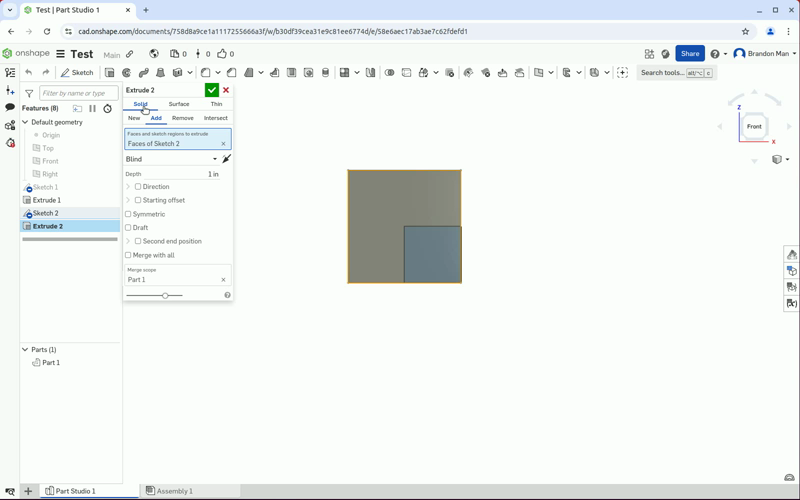
click(143, 106)
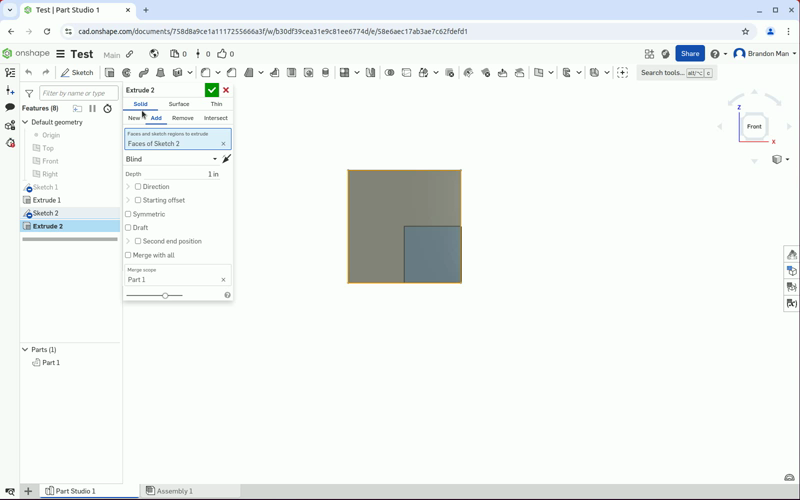
mouse_move(137, 120)
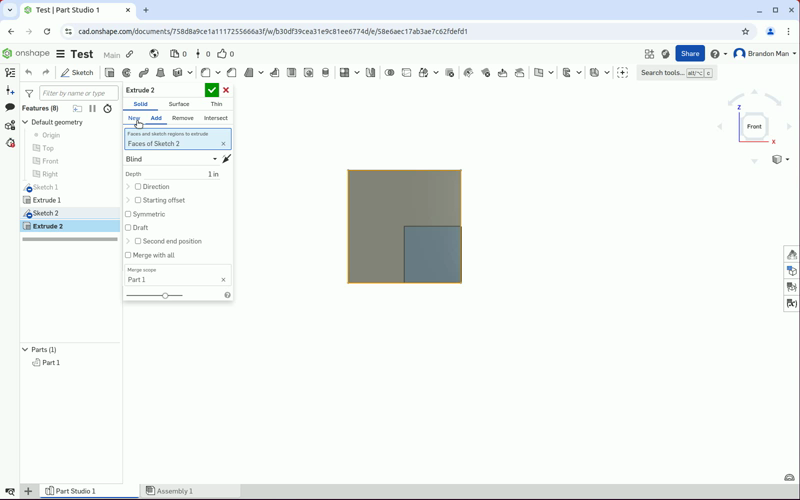
click(137, 120)
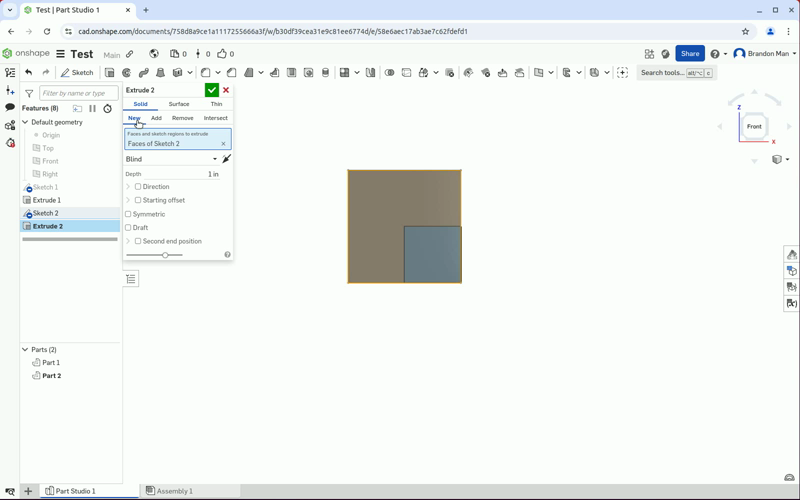
key(tab, 4)
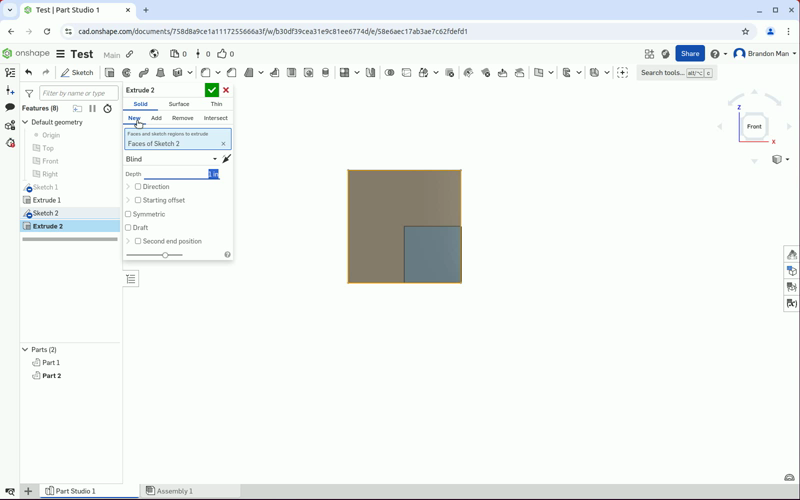
text(11.554)
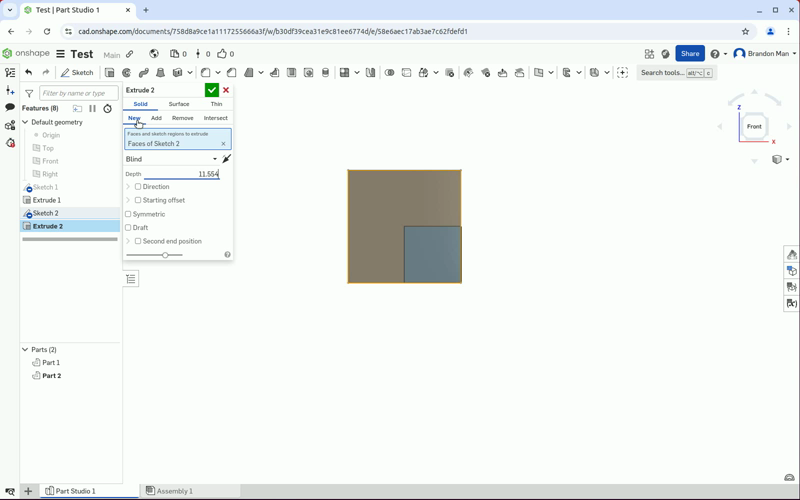
key(enter)
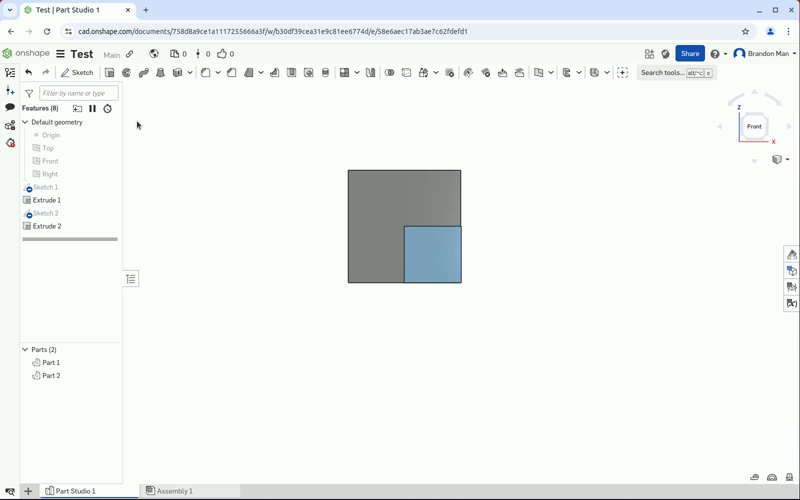
key(shift+h)
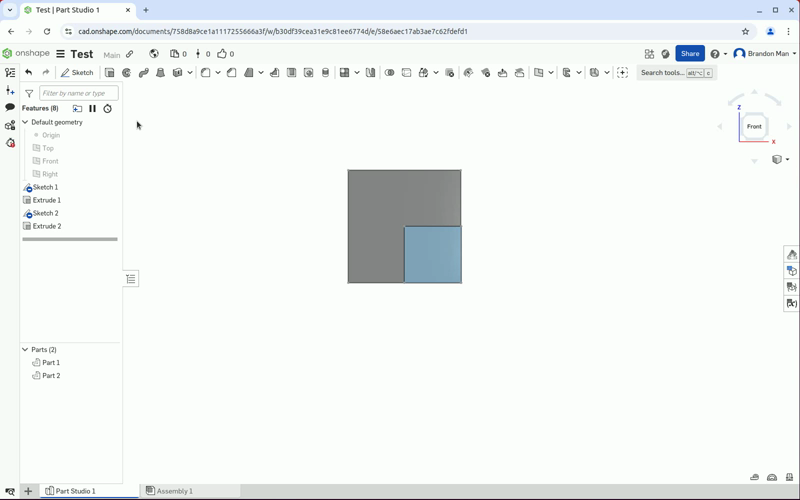
key(shift+h)
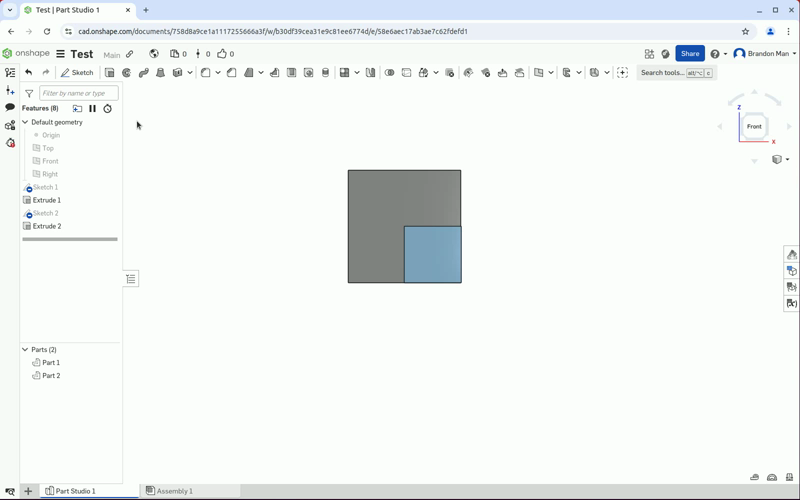
mouse_move(73, 189)
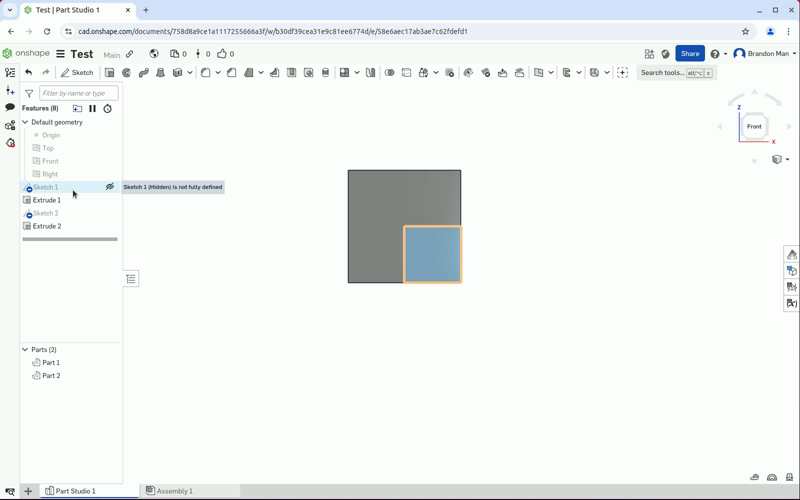
click(73, 189)
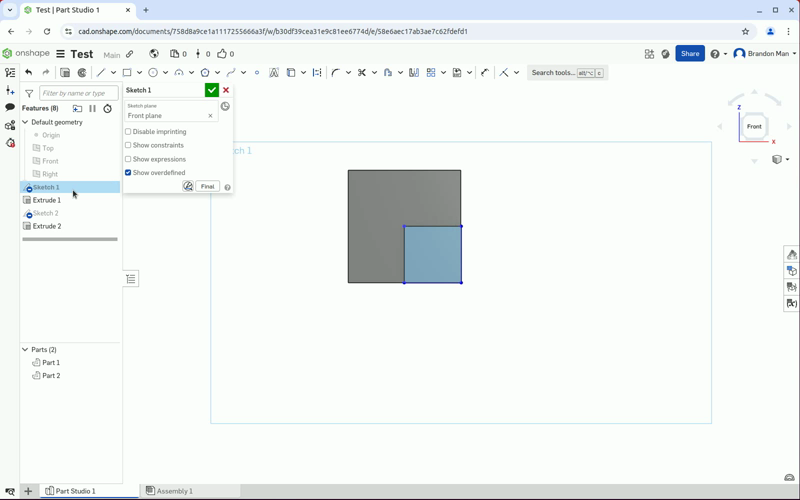
mouse_move(229, 92)
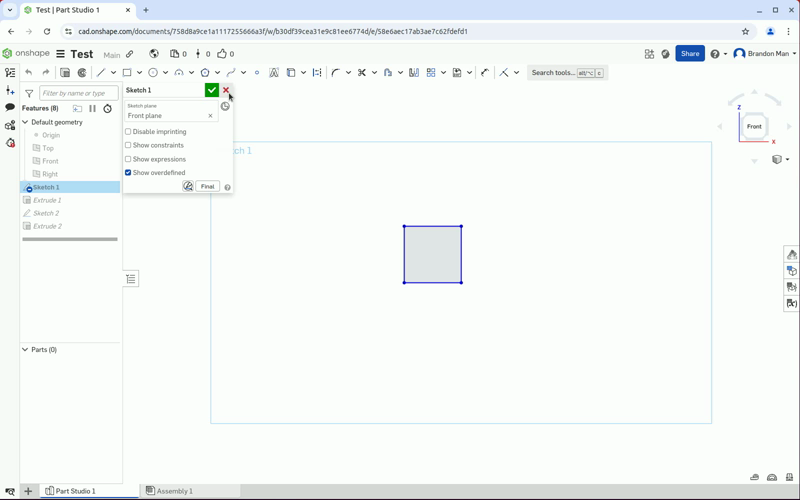
click(229, 92)
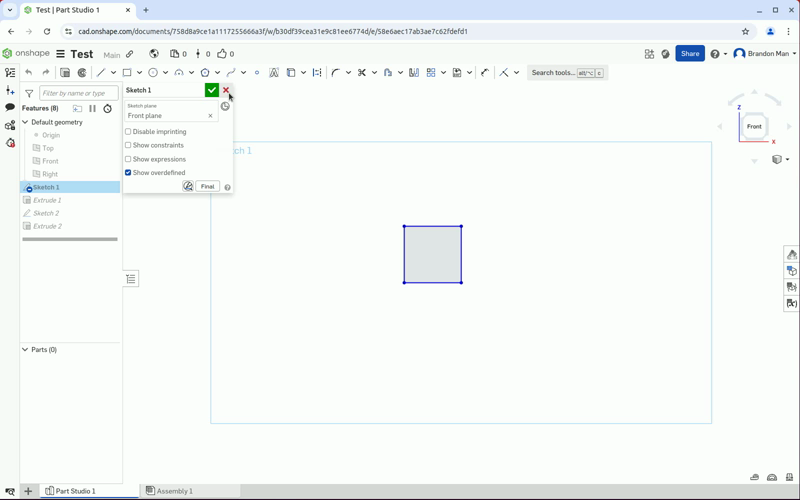
key(shift+s)
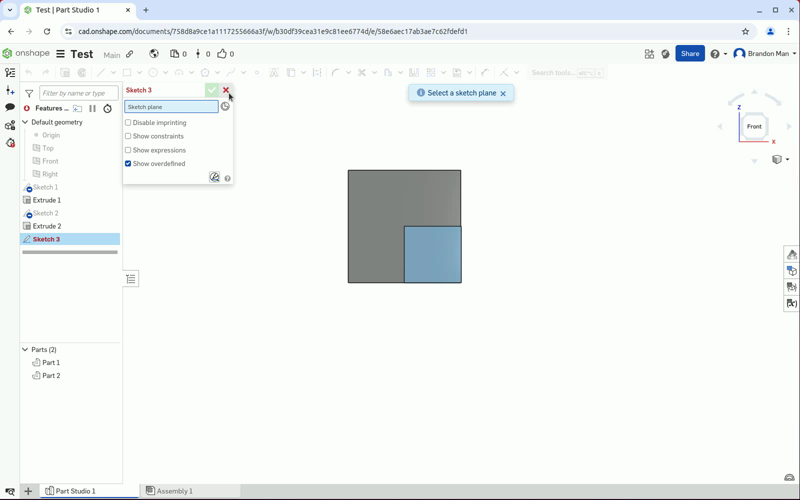
mouse_move(73, 163)
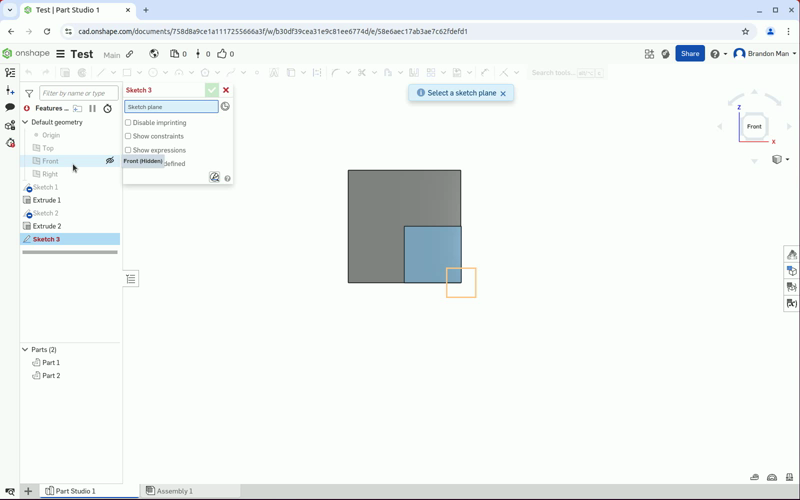
click(73, 163)
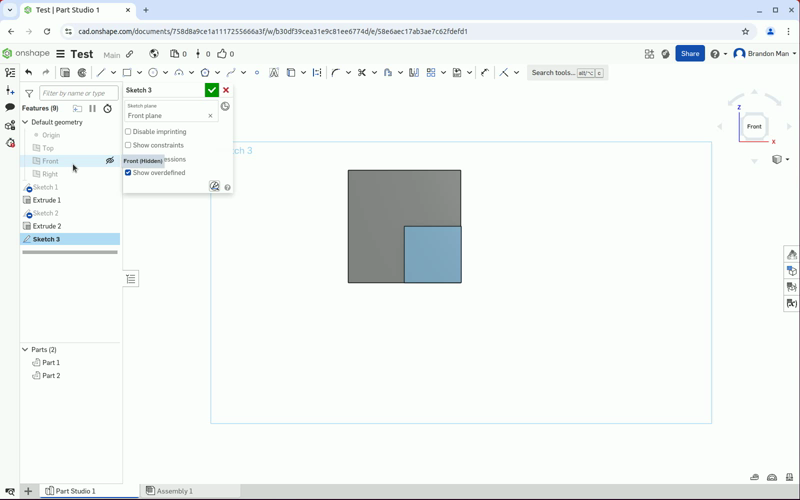
mouse_move(73, 352)
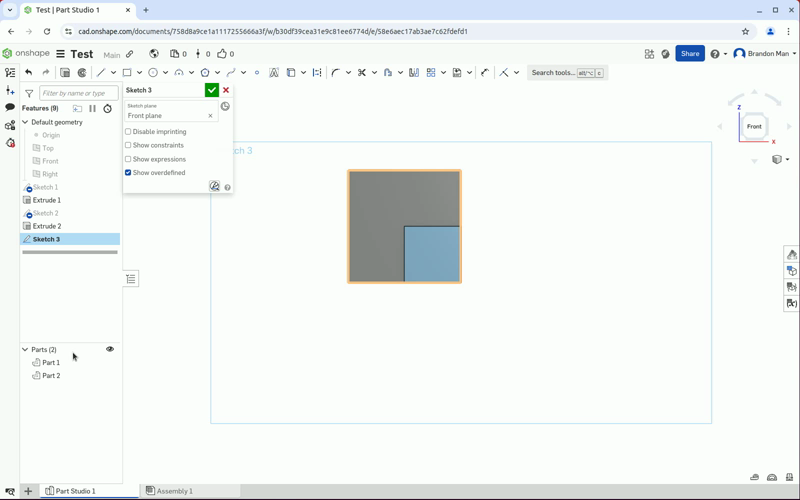
key(y)
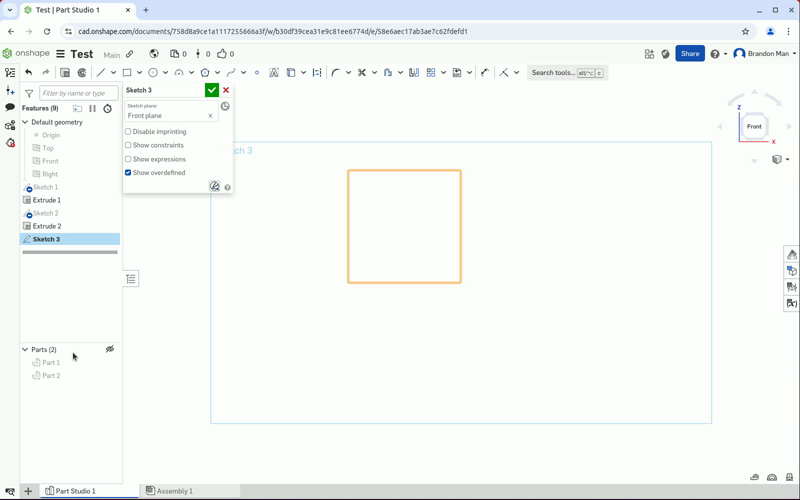
key(l)
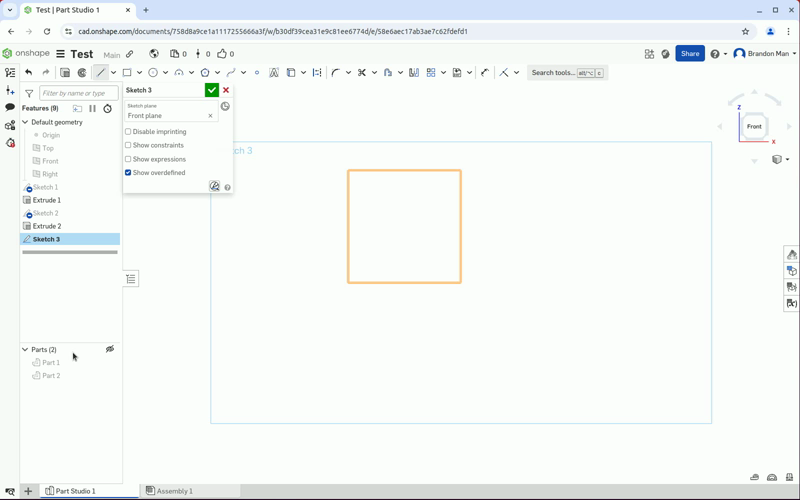
key_down(shift)
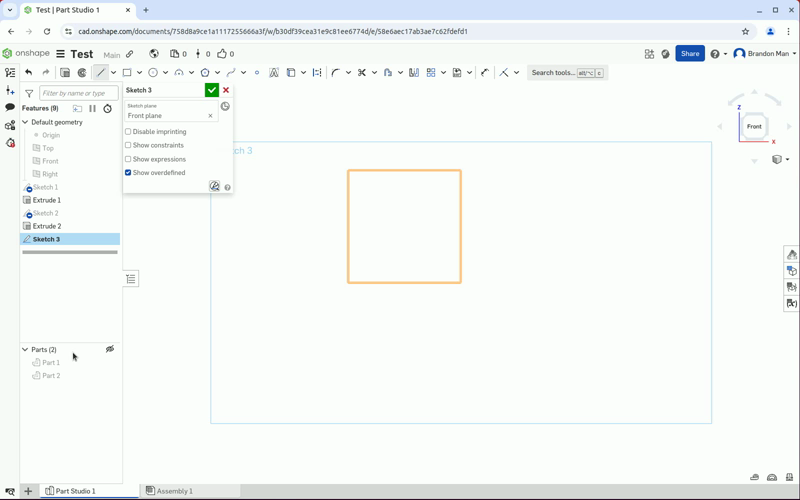
mouse_move(348, 282)
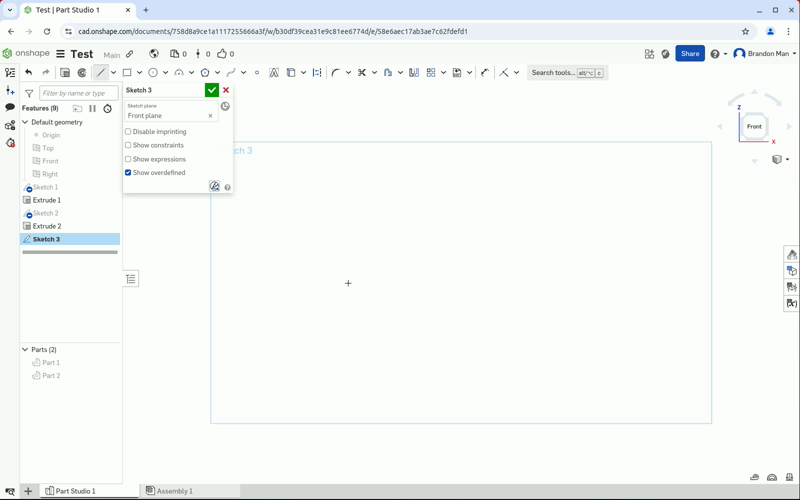
click(348, 282)
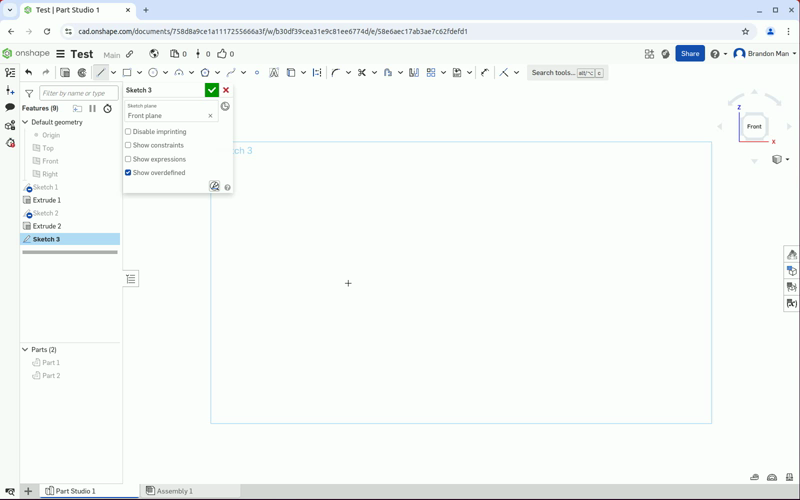
key_up(shift)
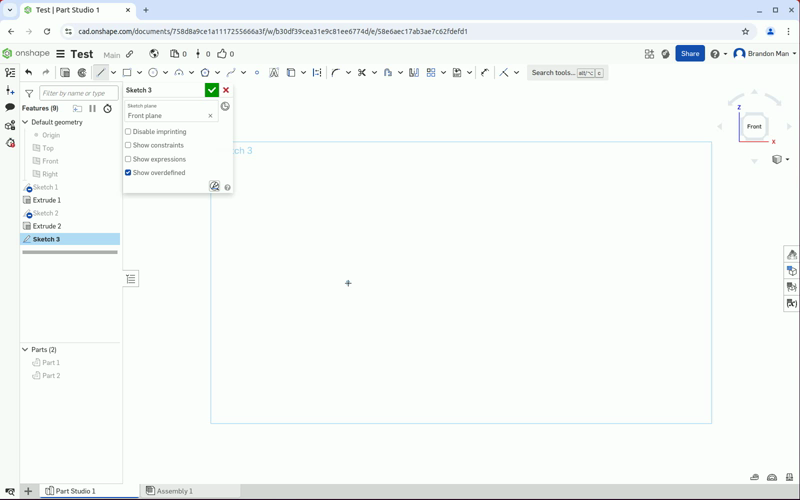
key_down(shift)
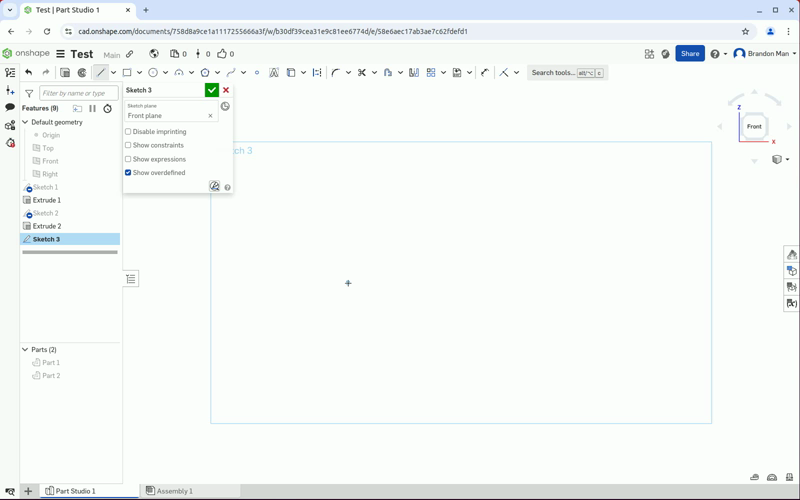
mouse_move(460, 282)
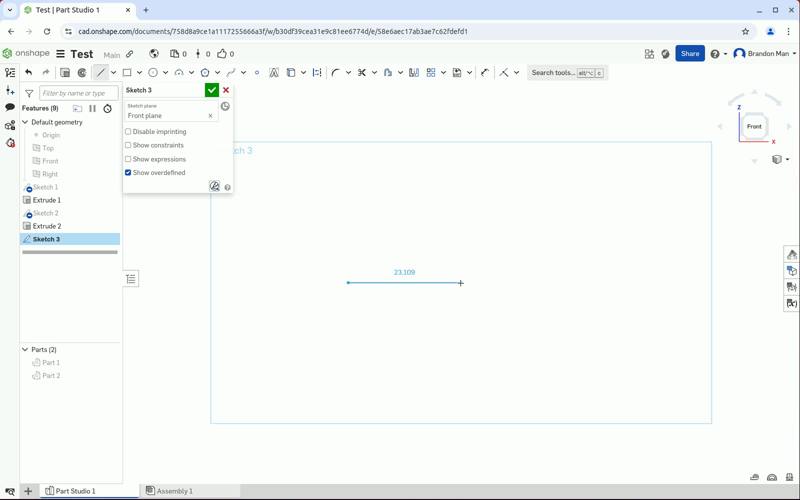
click(460, 282)
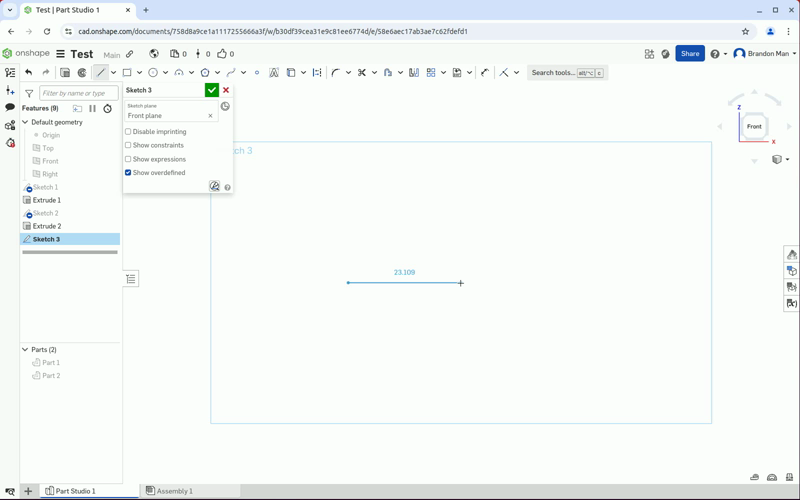
key_up(shift)
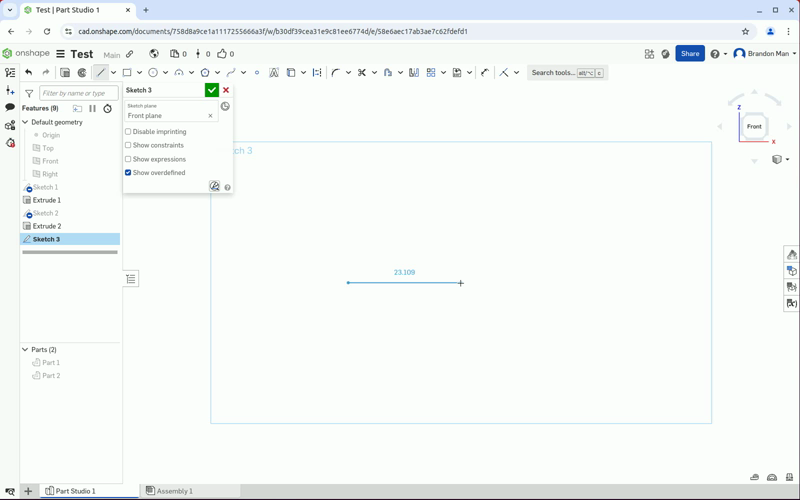
key_down(shift)
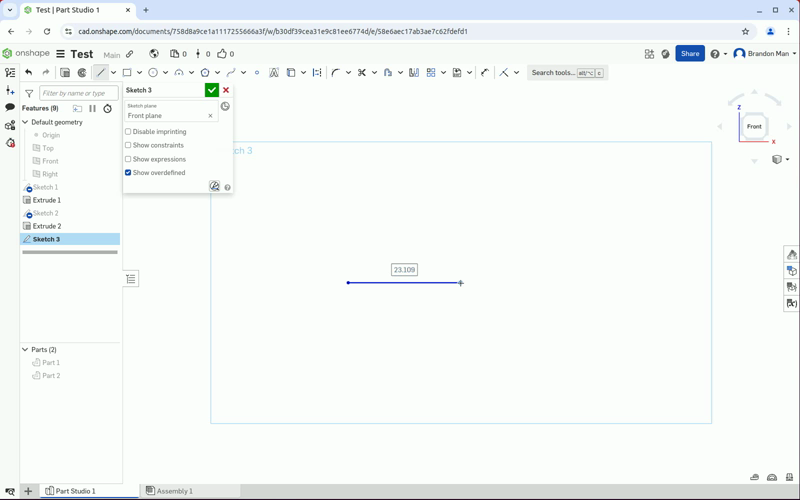
mouse_move(460, 170)
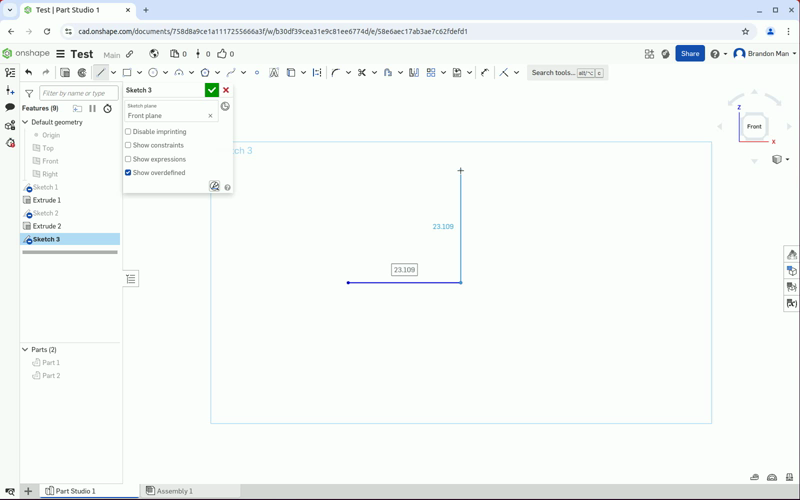
click(460, 170)
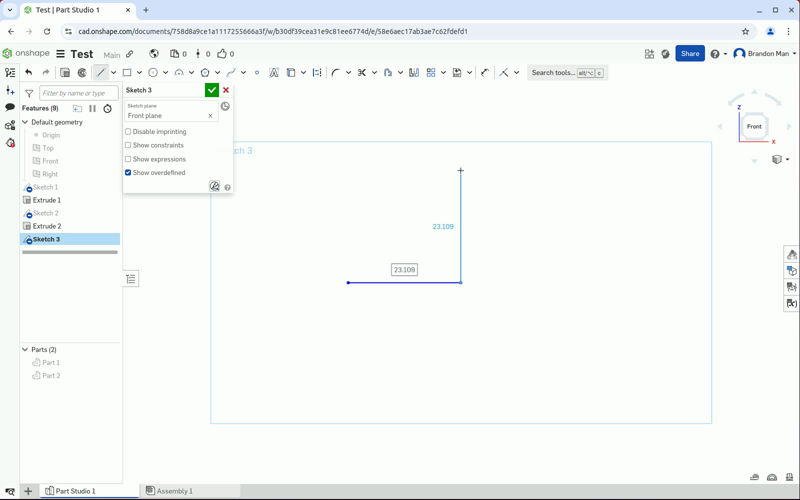
key_up(shift)
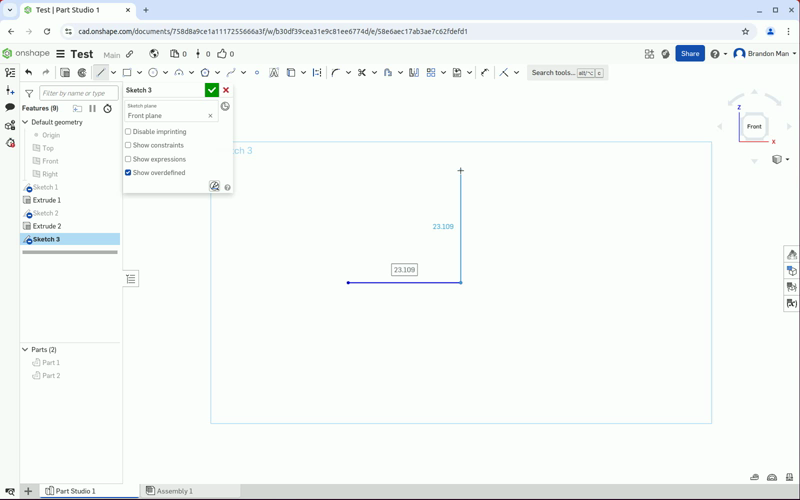
key_down(shift)
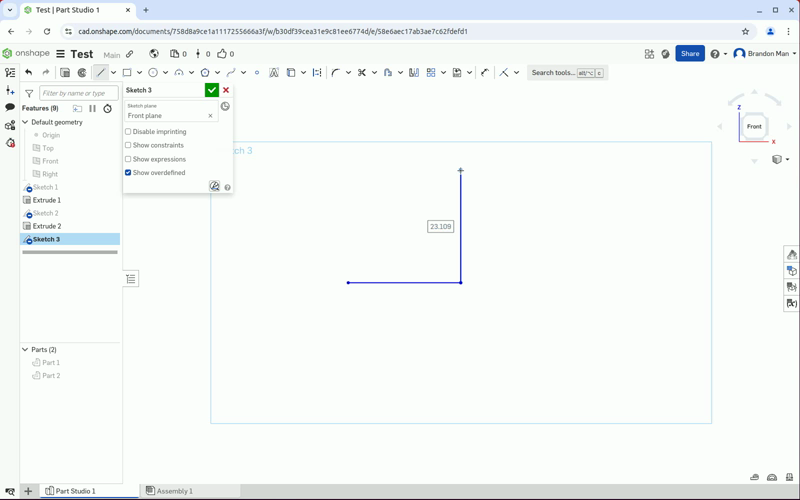
mouse_move(348, 170)
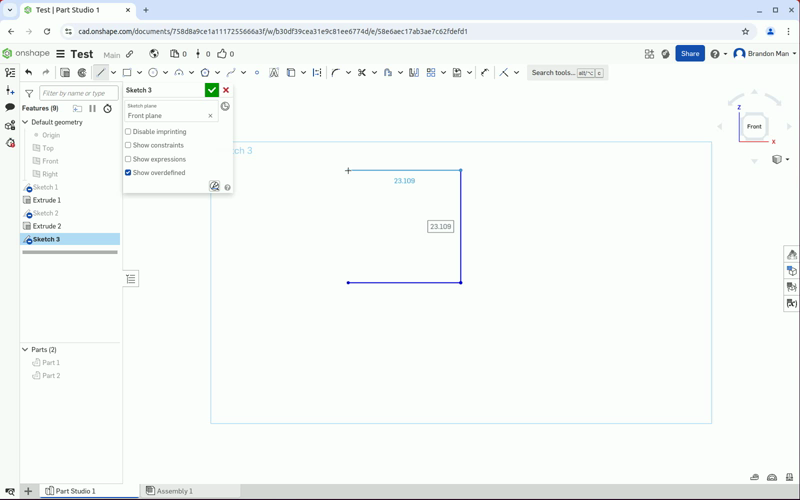
click(348, 170)
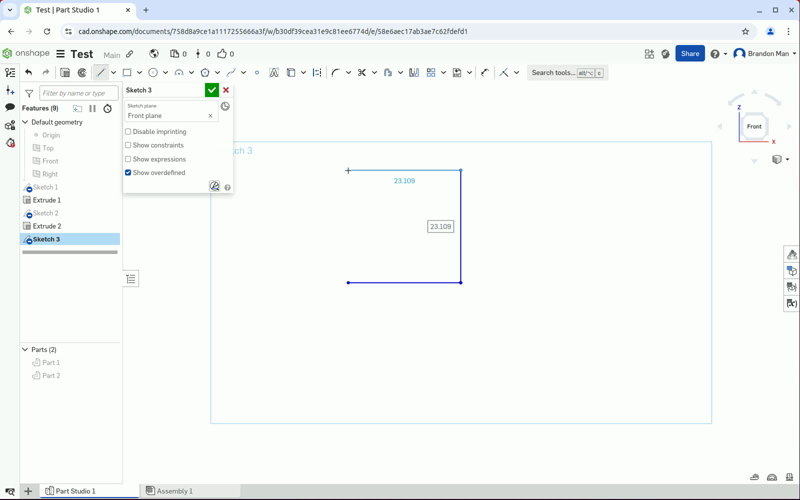
key_up(shift)
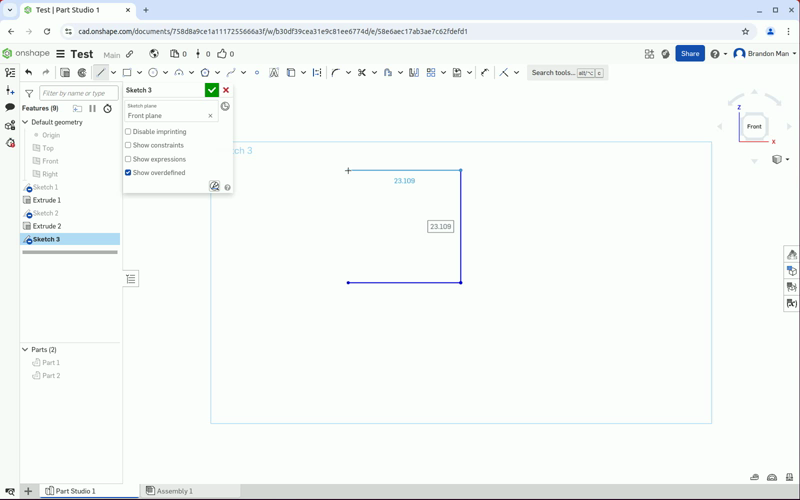
key_down(shift)
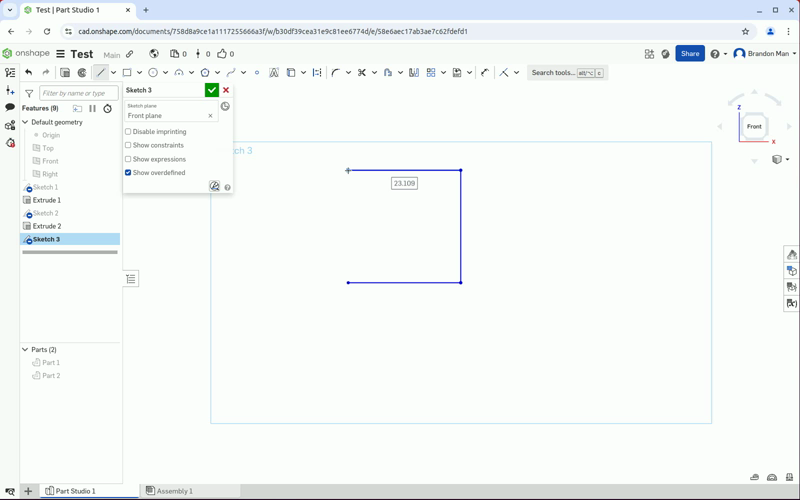
mouse_move(348, 282)
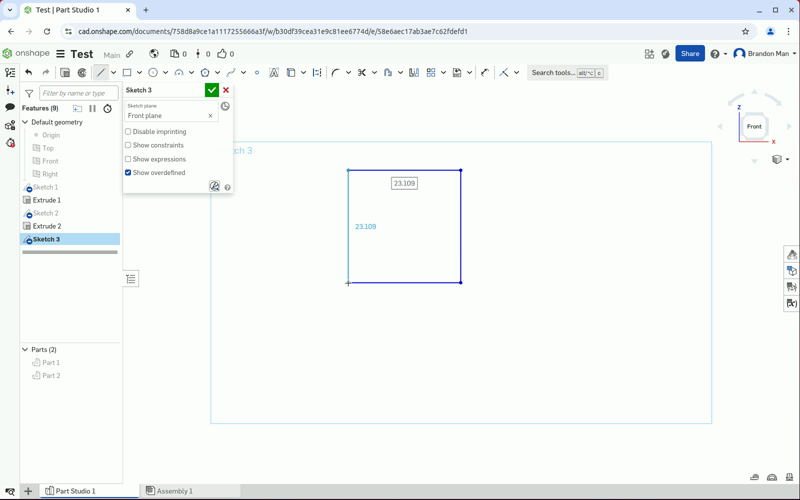
key_up(shift)
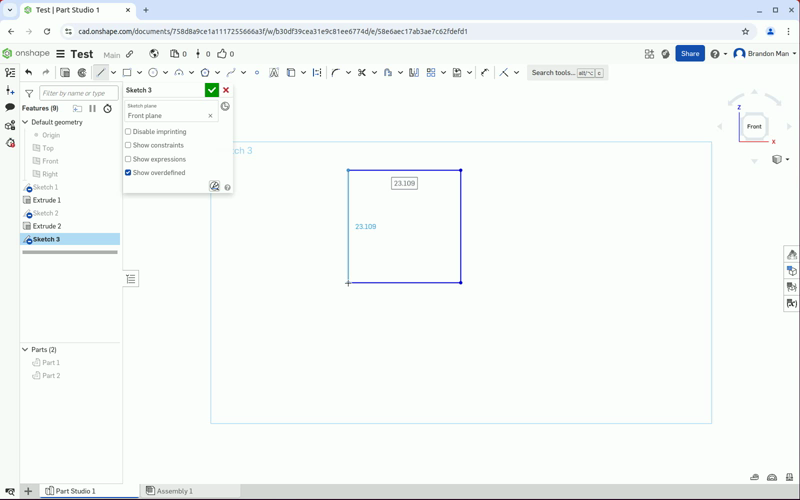
click(348, 282)
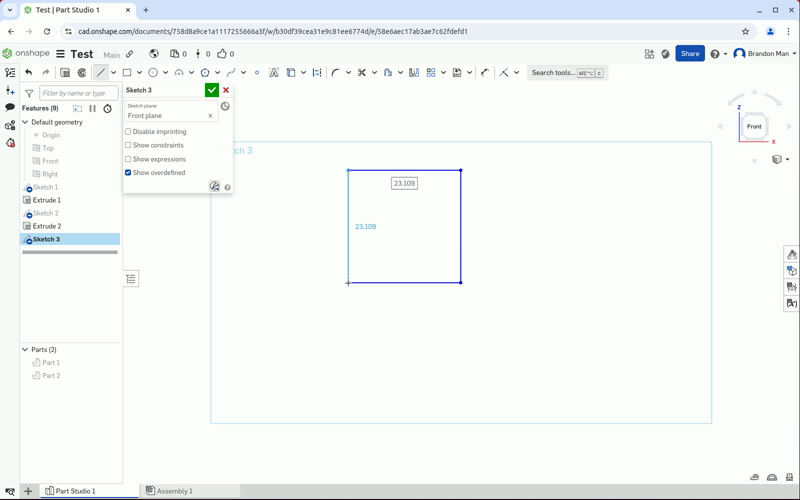
key(esc)
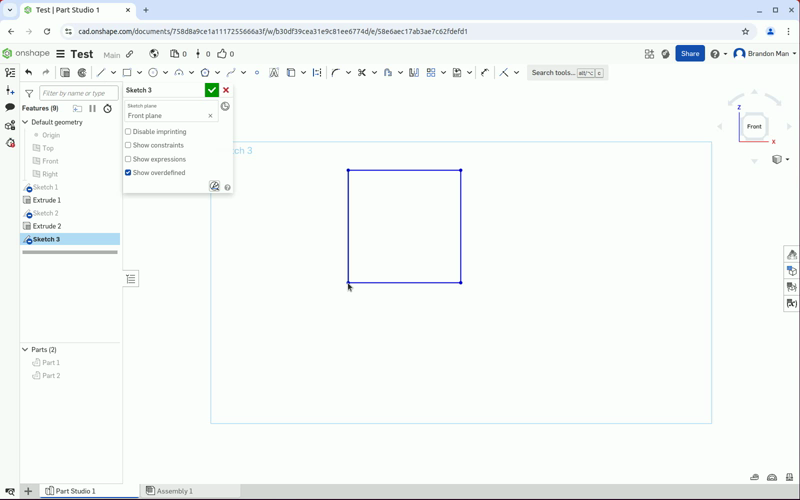
mouse_move(397, 255)
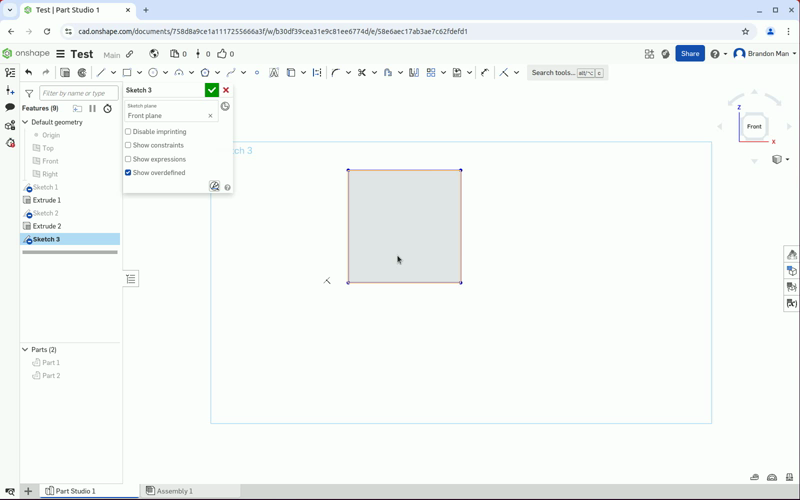
click(397, 255)
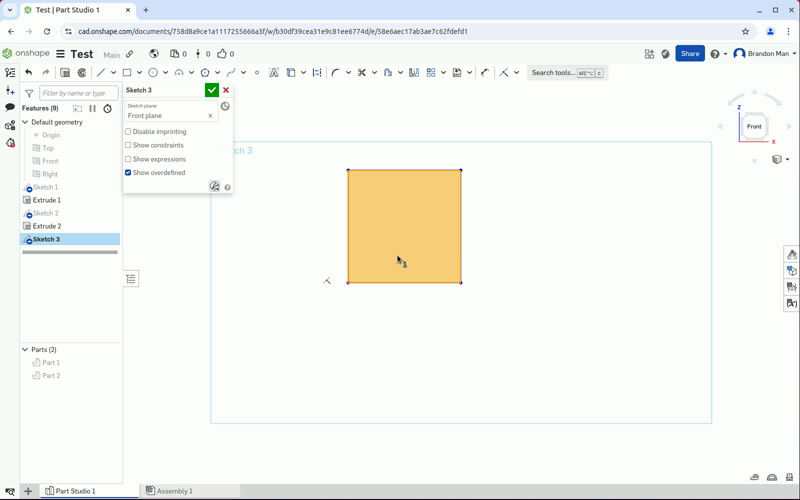
mouse_move(73, 352)
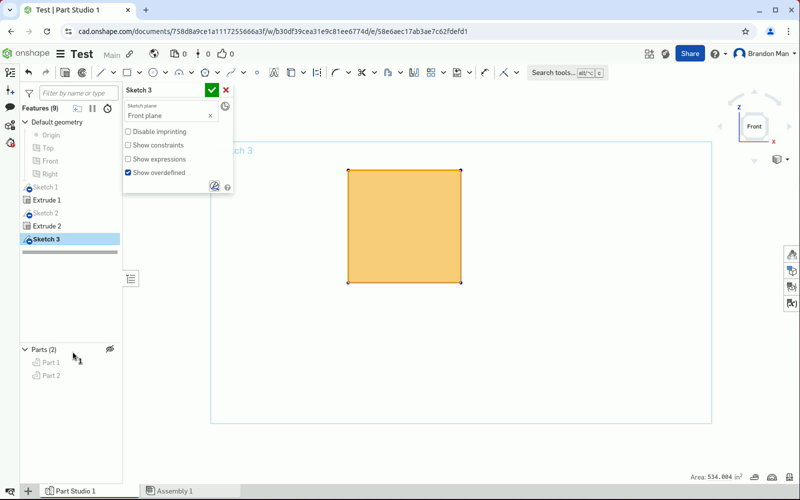
key(shift+y)
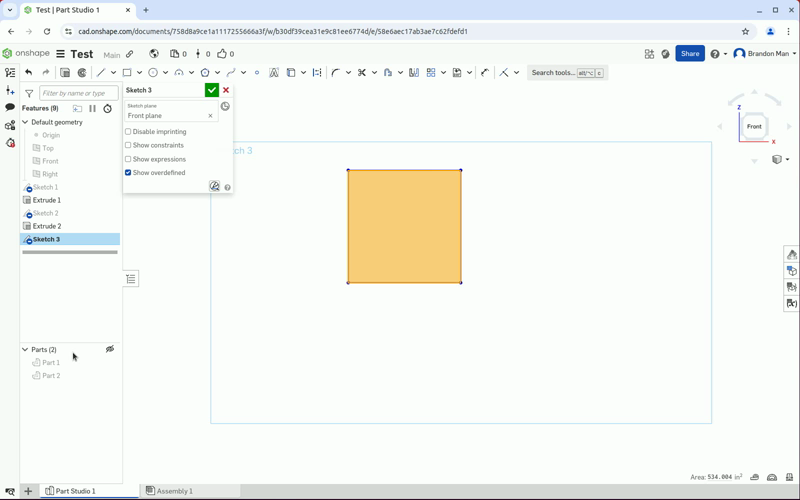
key(shift+e)
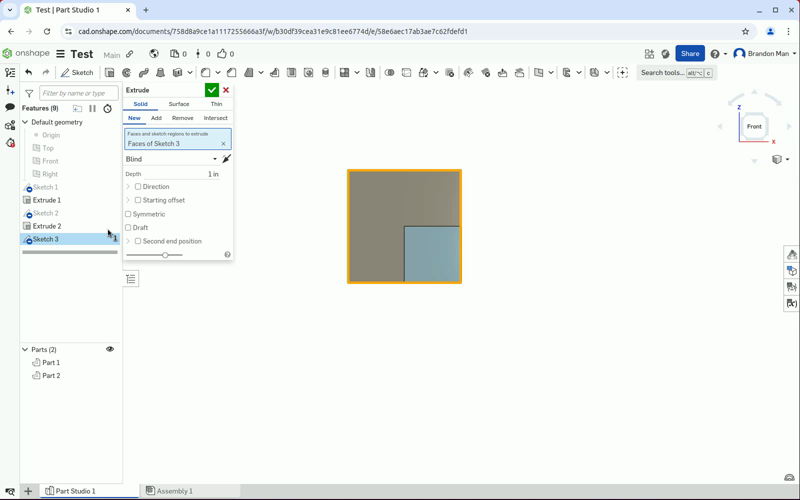
mouse_move(143, 106)
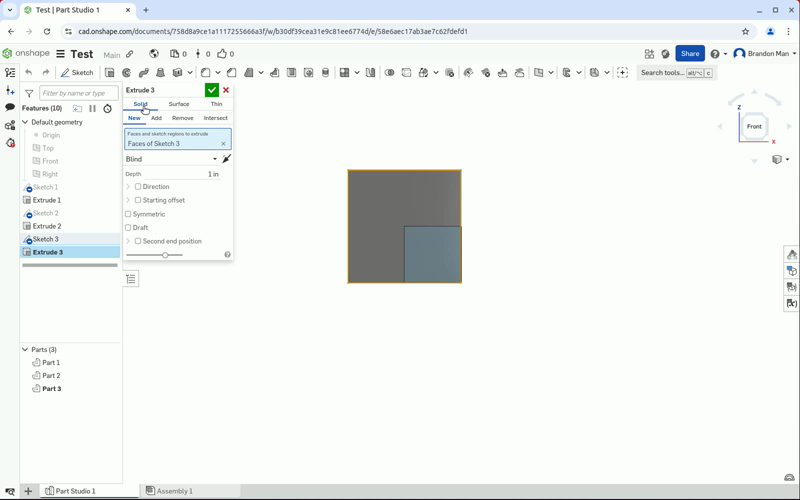
click(143, 106)
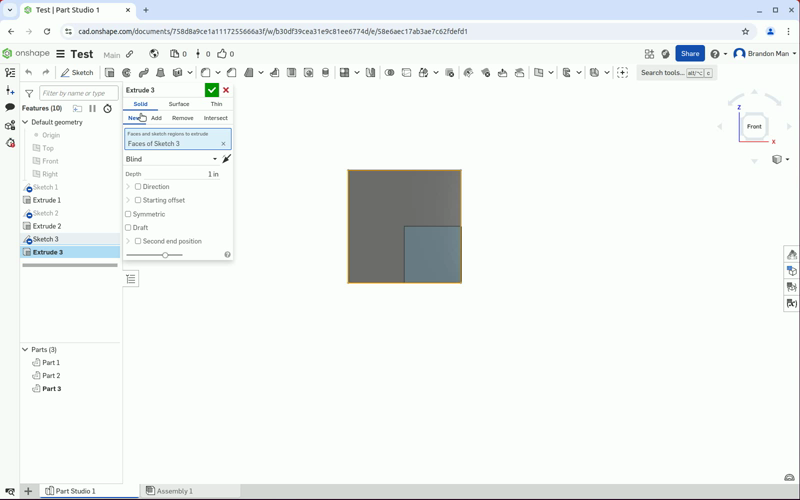
mouse_move(137, 120)
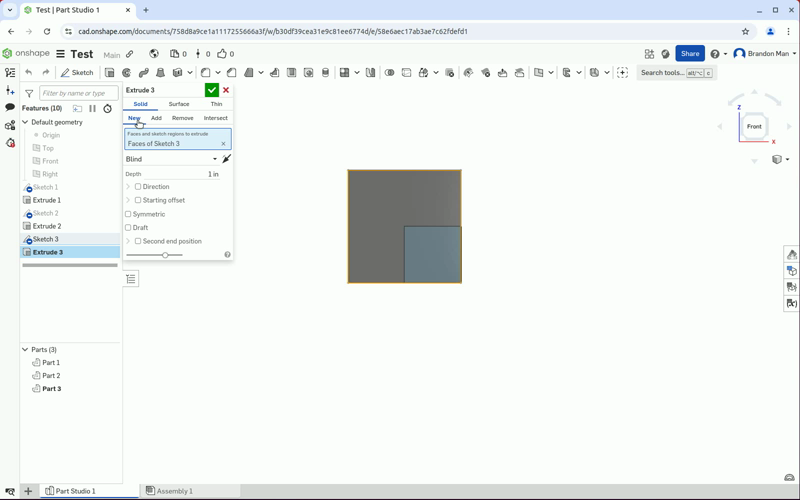
click(137, 120)
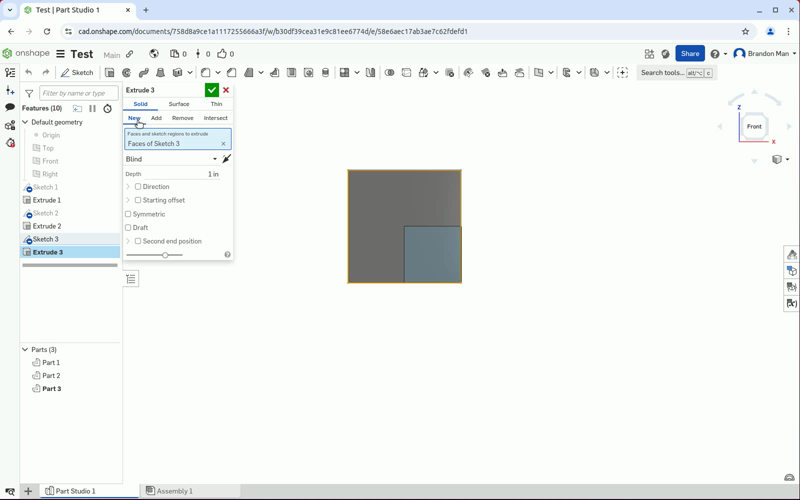
key(tab, 4)
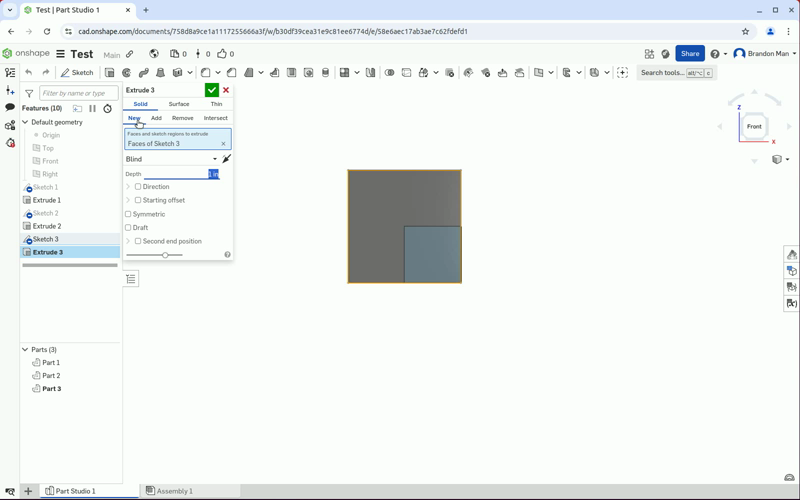
text(11.554)
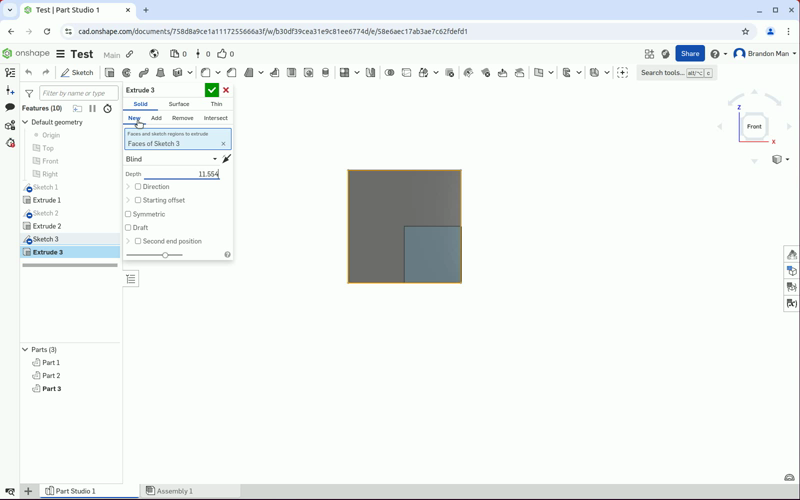
key(enter)
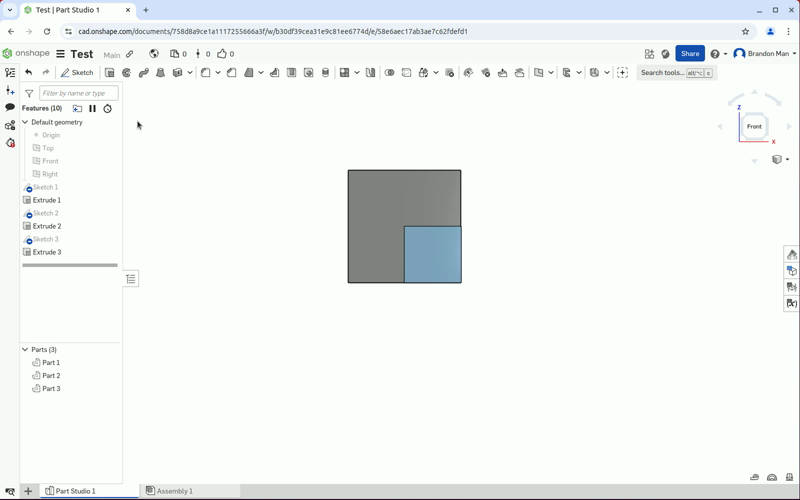
key(shift+h)
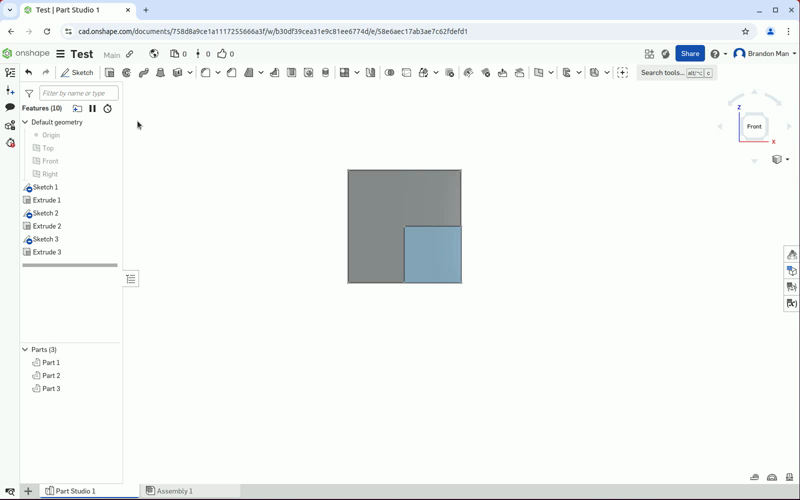
key(shift+h)
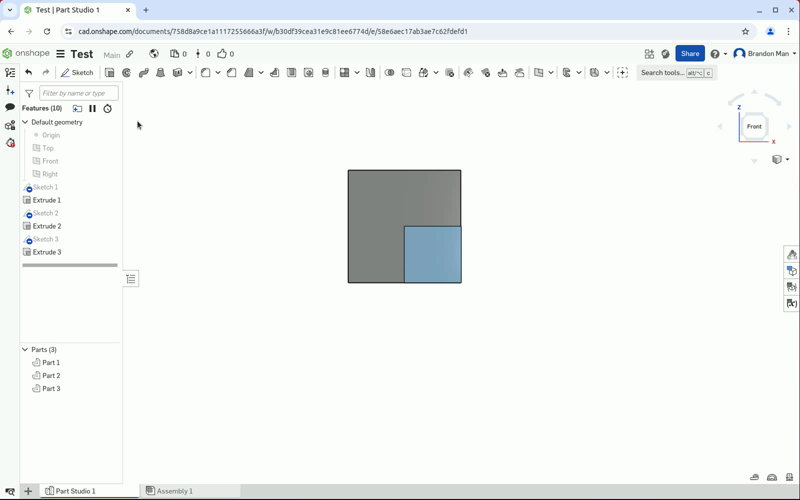
mouse_move(73, 189)
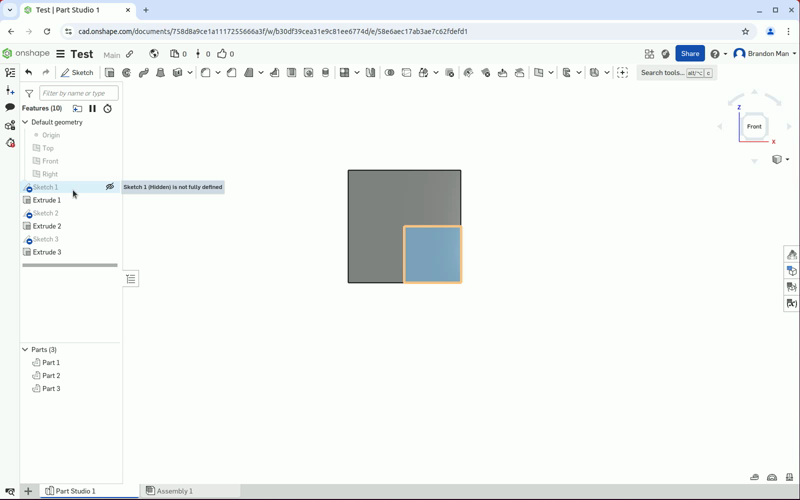
click(73, 189)
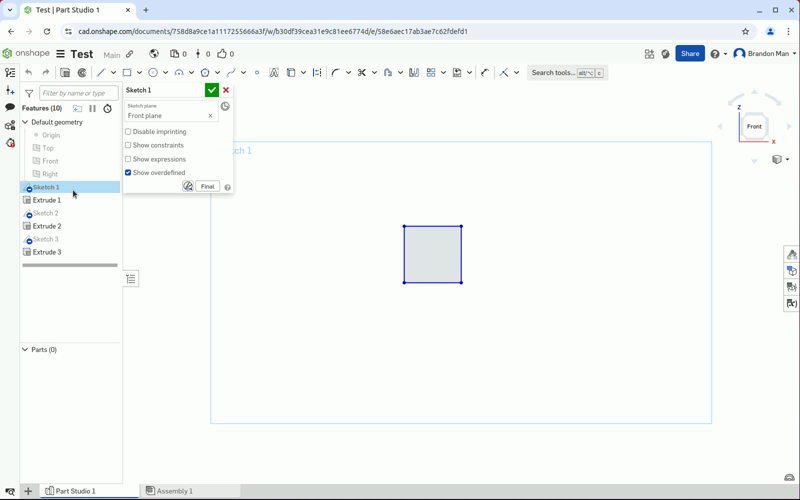
mouse_move(229, 92)
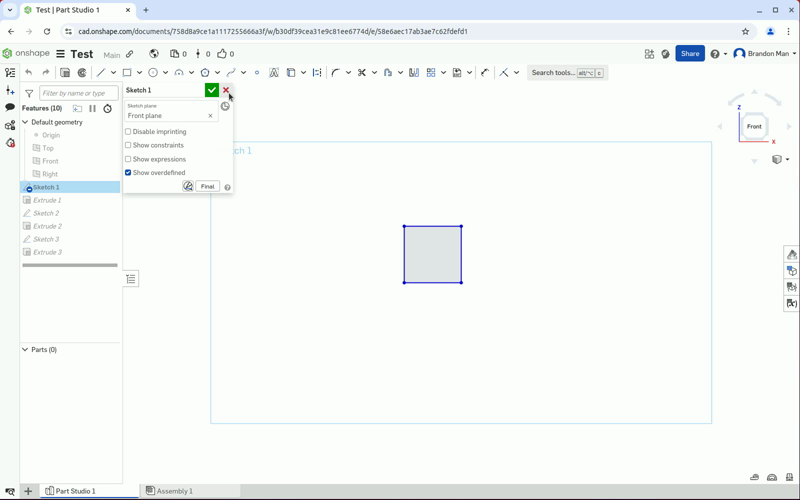
click(229, 92)
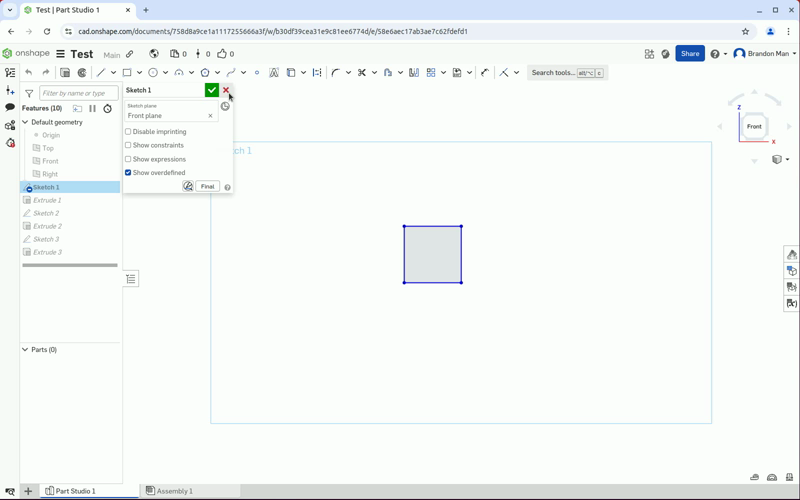
key(shift+s)
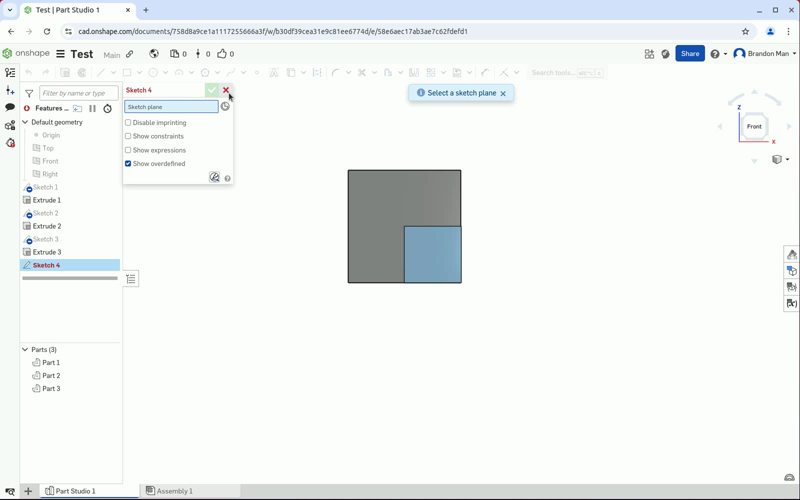
mouse_move(73, 163)
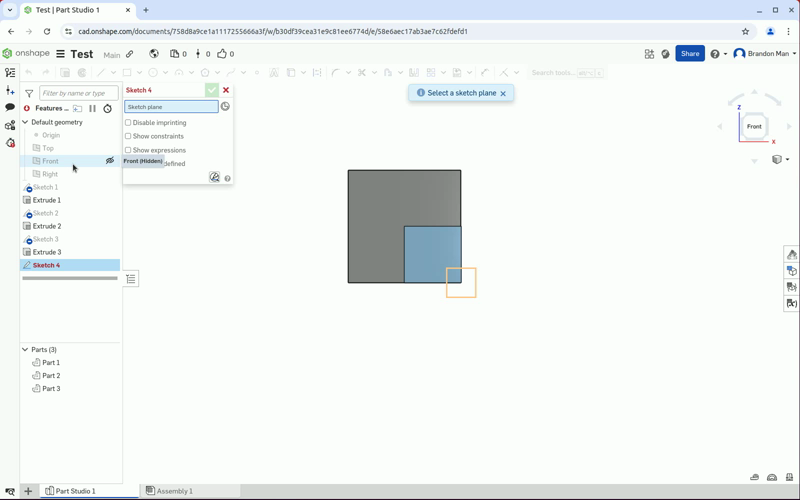
click(73, 163)
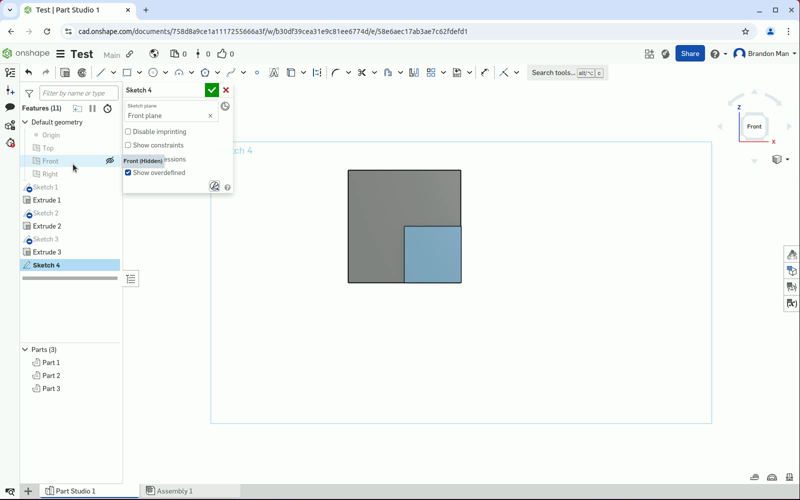
mouse_move(73, 352)
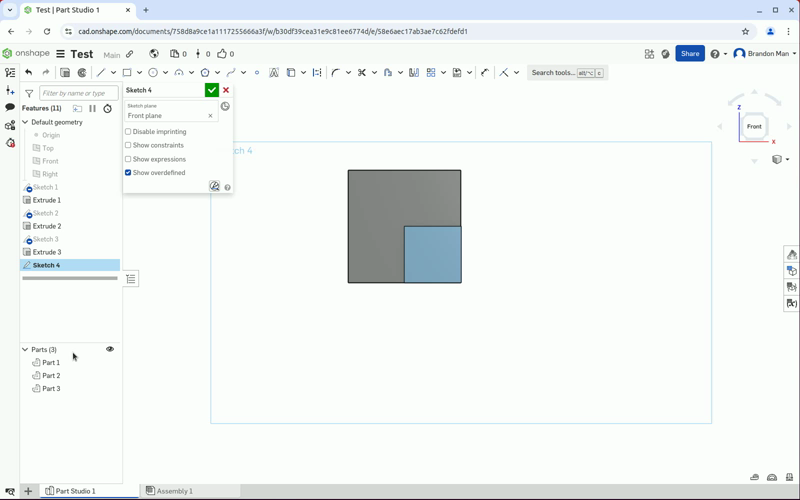
key(y)
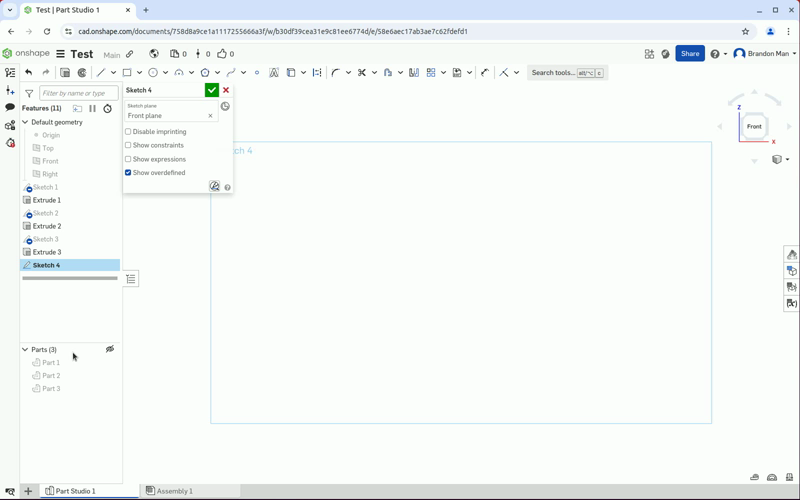
key(l)
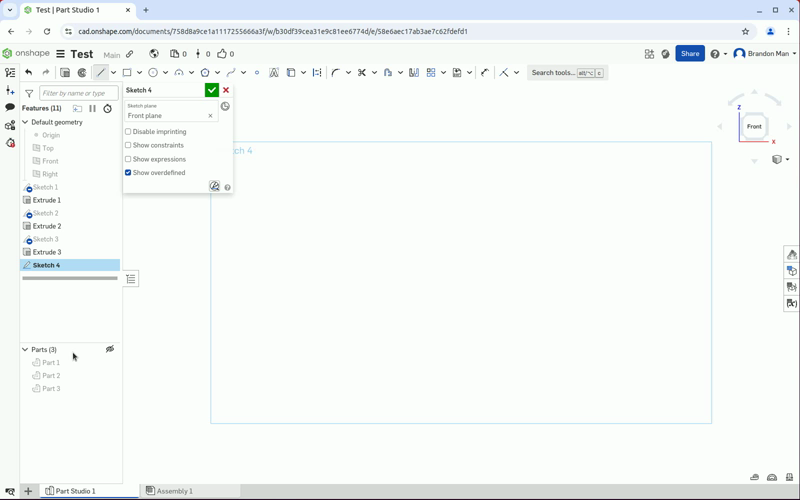
key_down(shift)
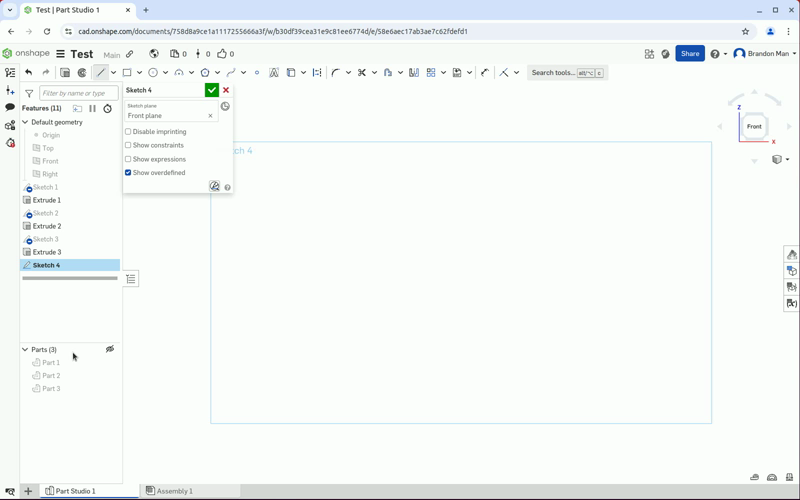
mouse_move(348, 282)
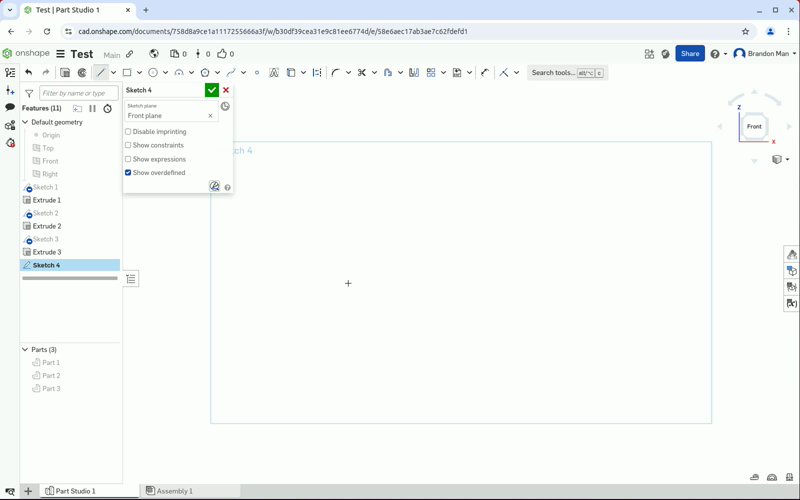
click(348, 282)
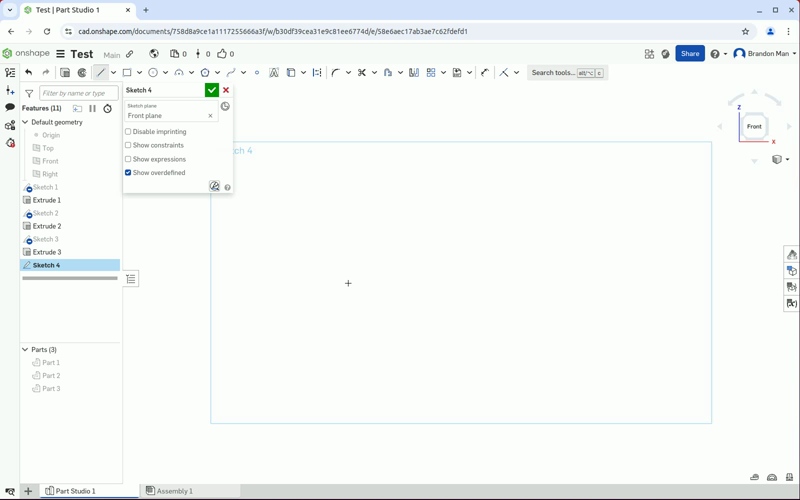
key_up(shift)
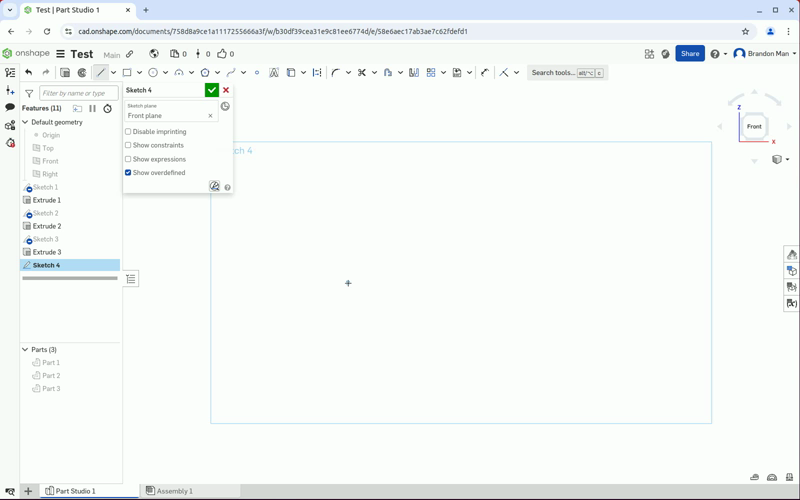
key_down(shift)
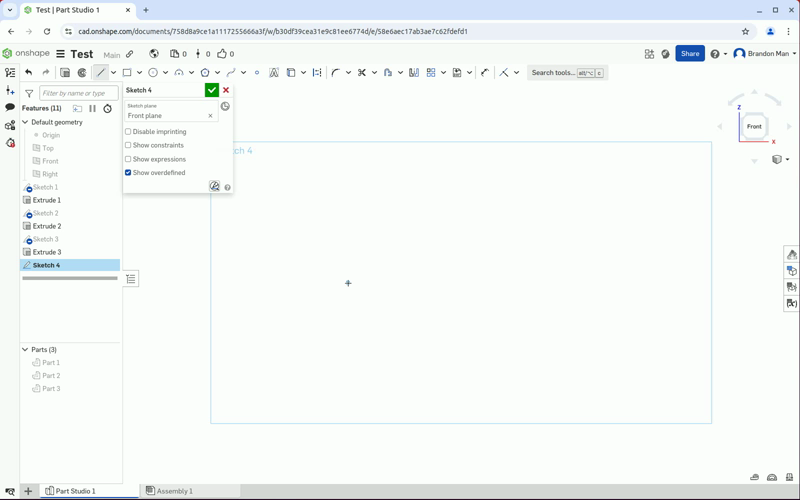
mouse_move(460, 282)
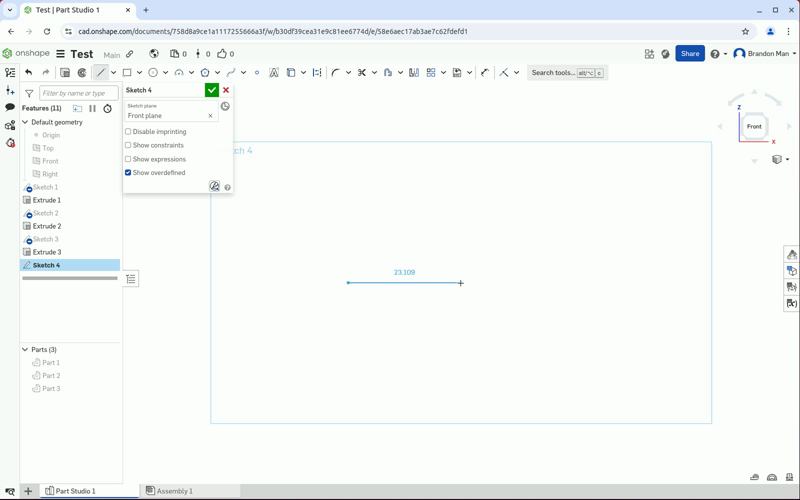
click(460, 282)
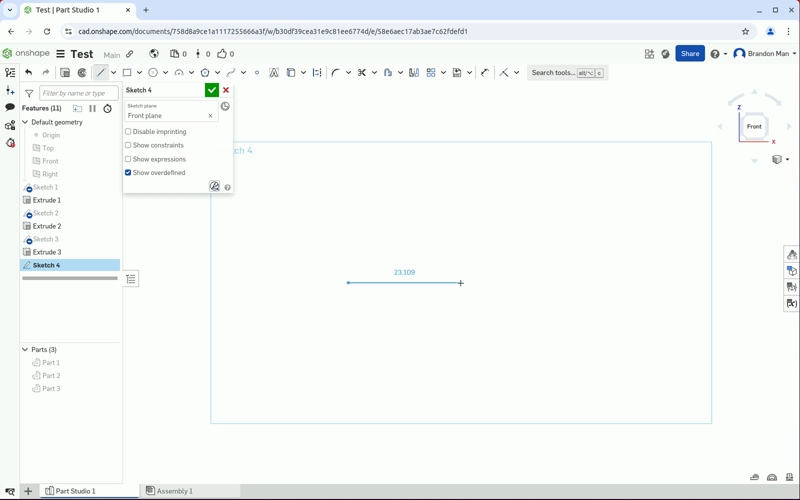
key_up(shift)
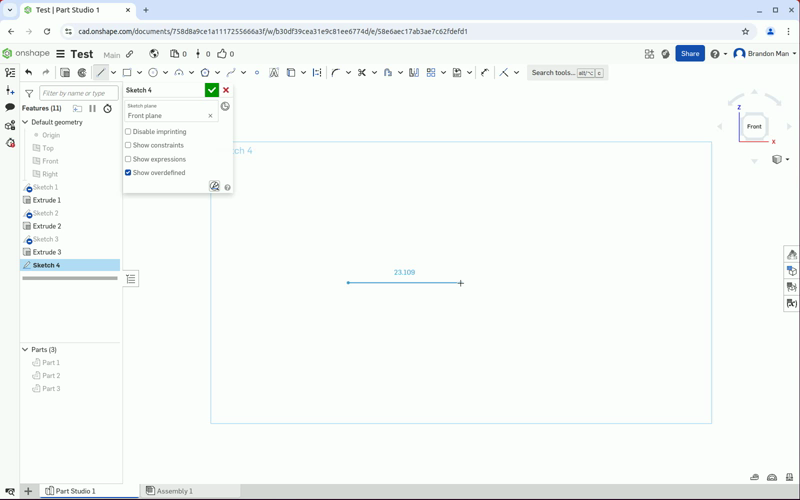
key_down(shift)
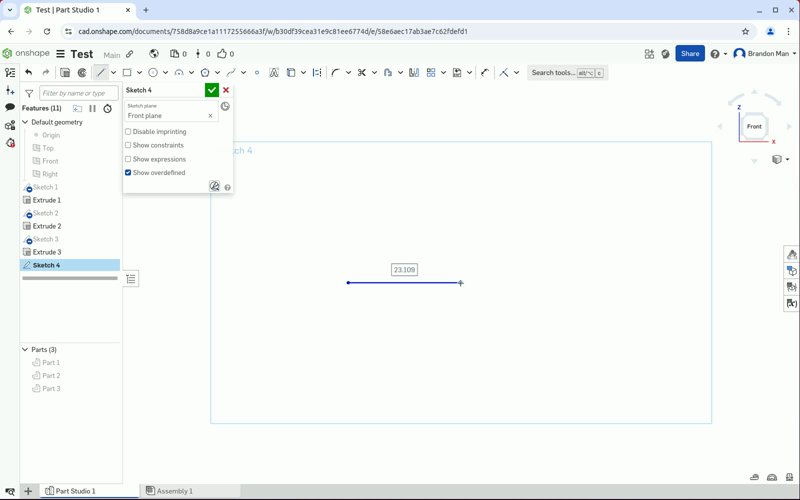
mouse_move(460, 170)
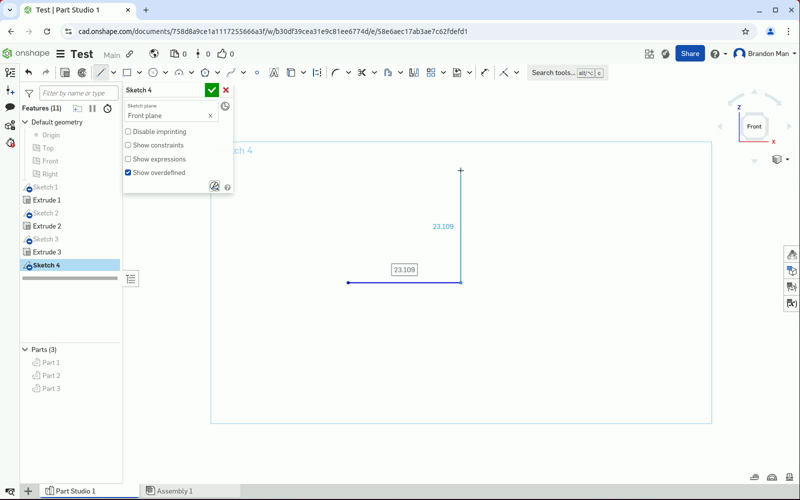
click(460, 170)
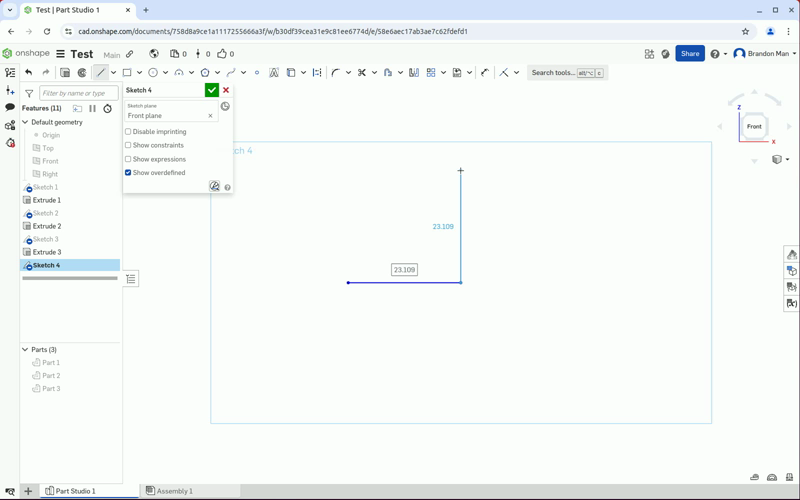
key_up(shift)
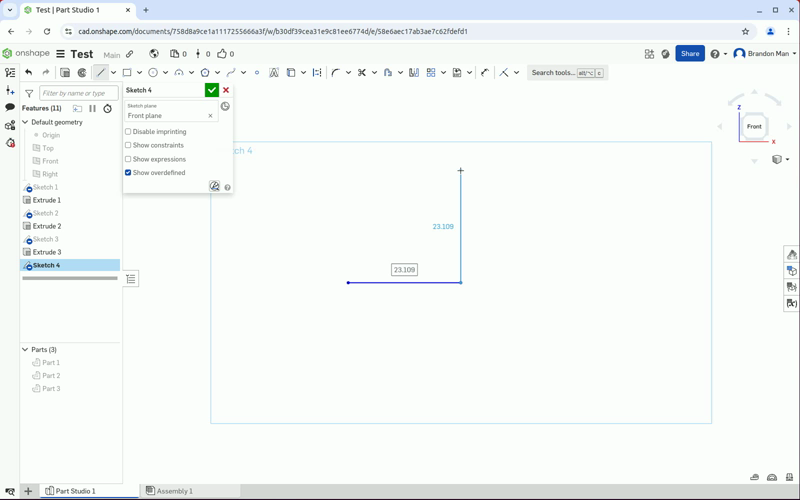
key_down(shift)
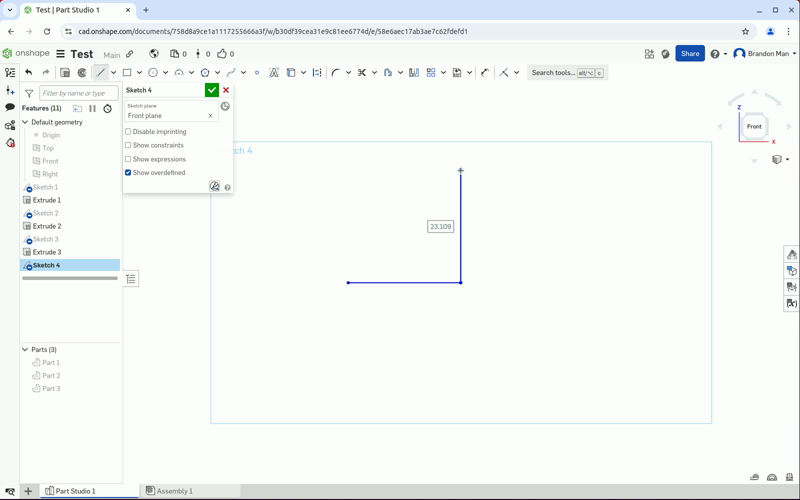
mouse_move(348, 170)
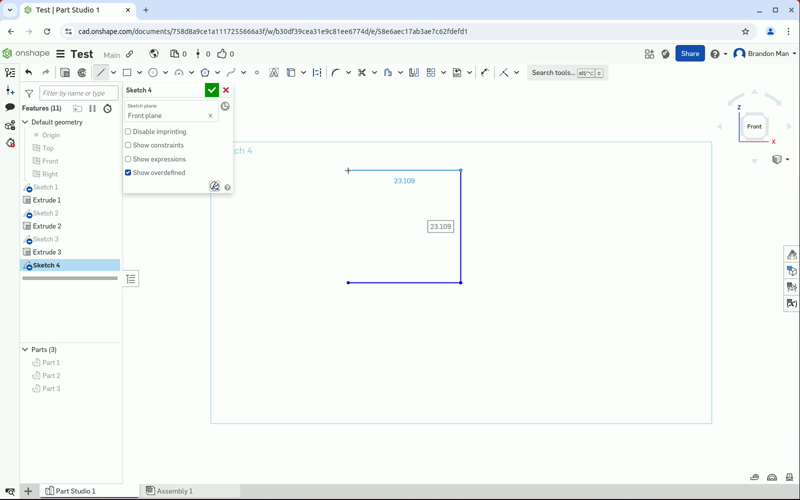
click(348, 170)
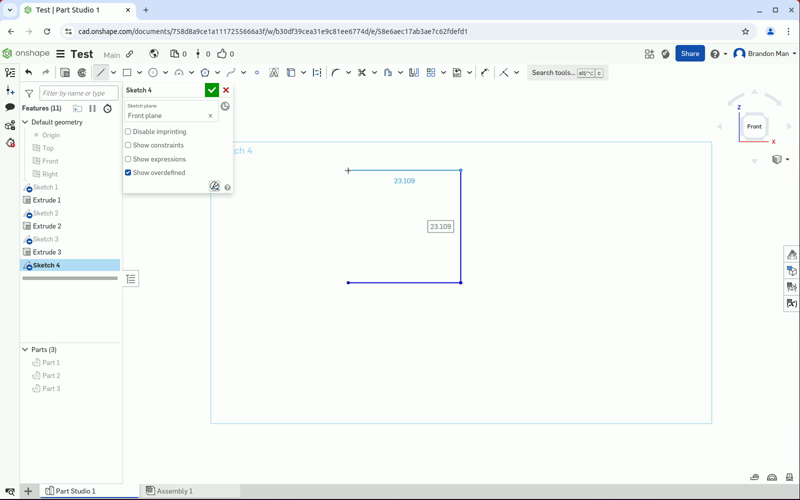
key_up(shift)
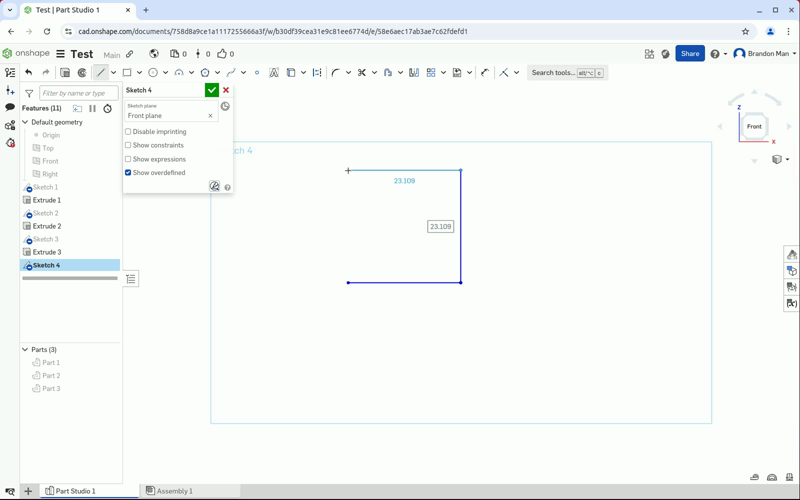
key_down(shift)
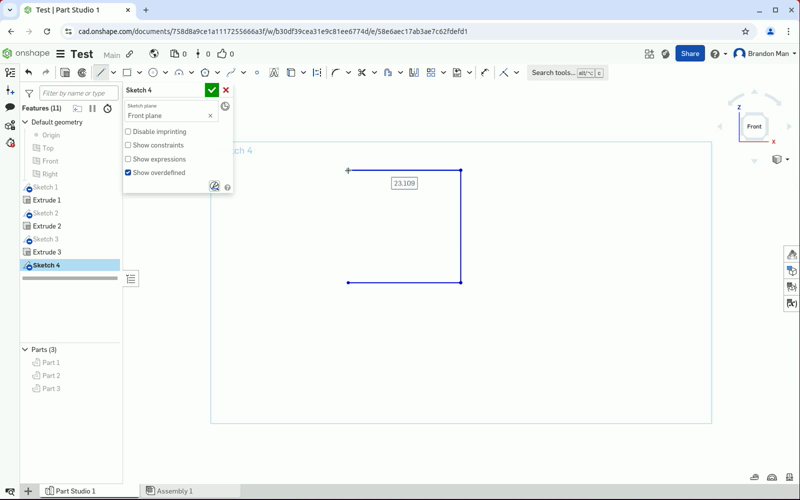
mouse_move(348, 282)
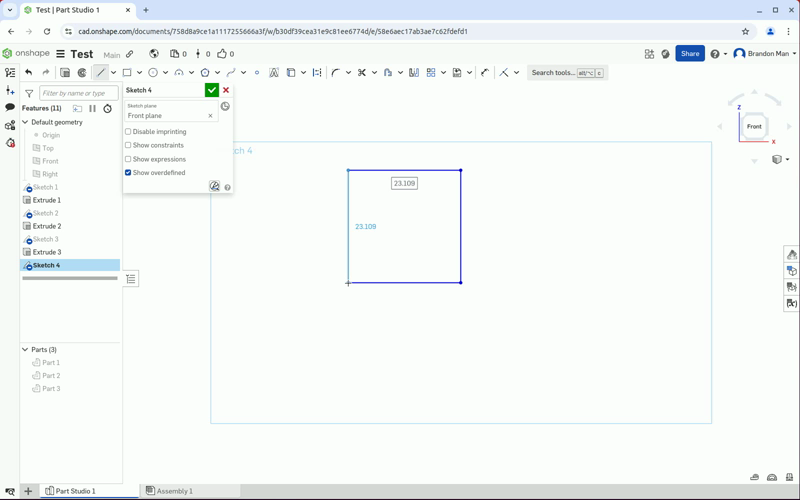
key_up(shift)
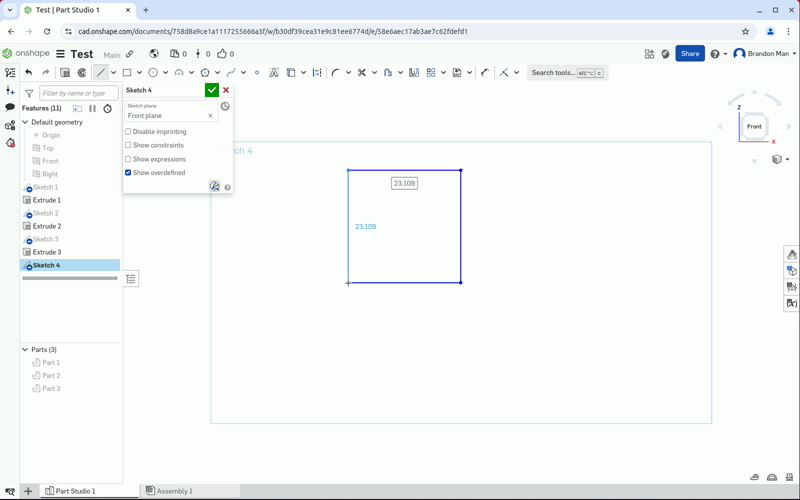
click(348, 282)
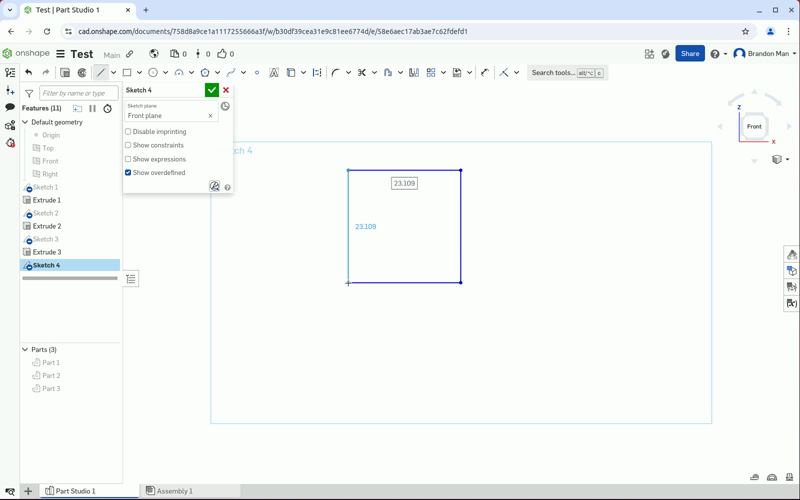
key(esc)
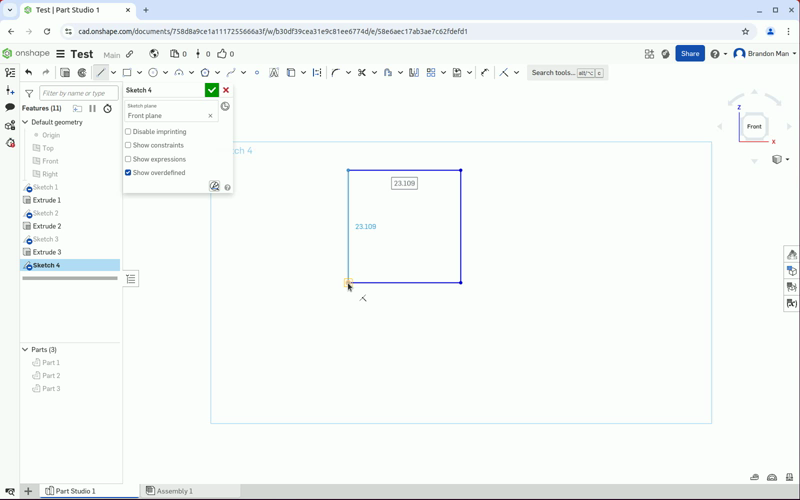
mouse_move(412, 206)
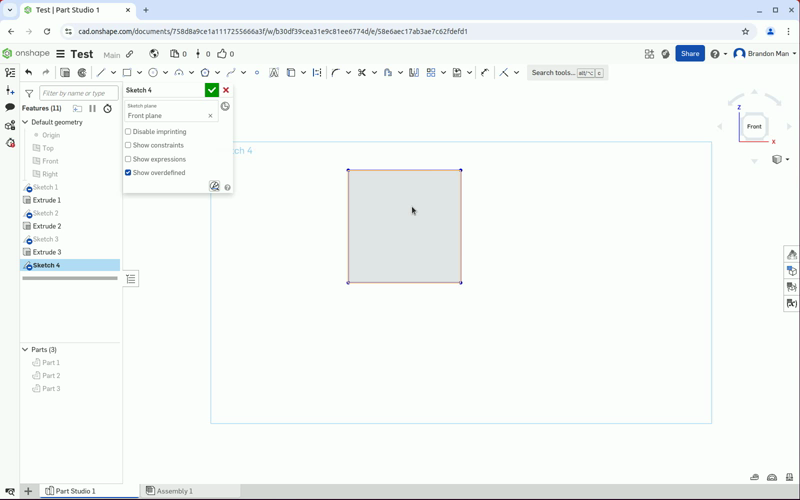
click(412, 206)
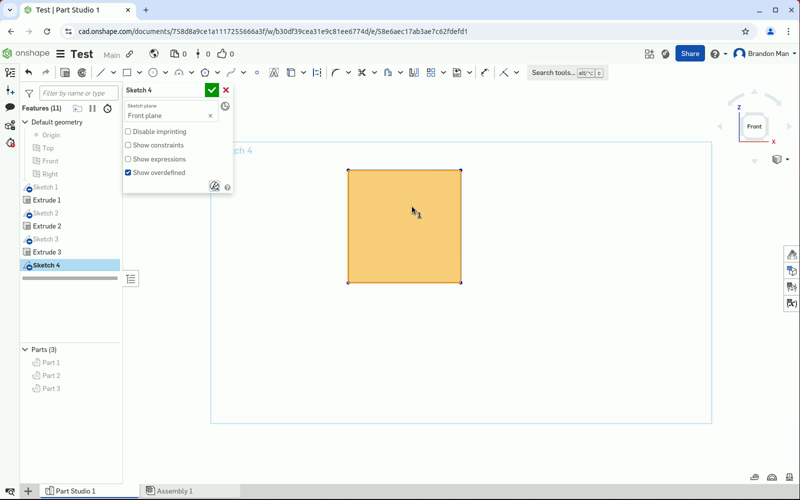
mouse_move(73, 352)
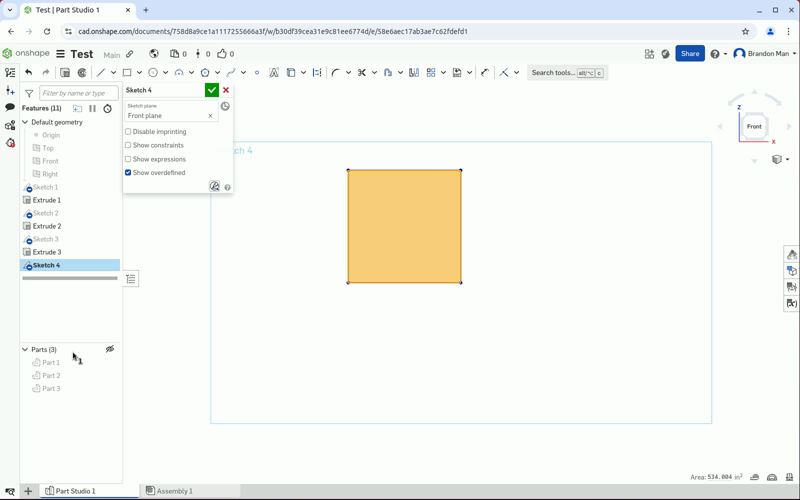
key(shift+y)
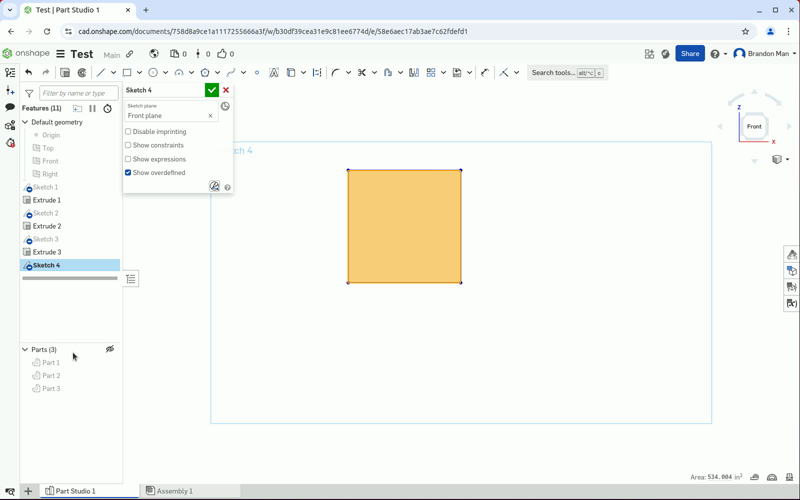
key(shift+e)
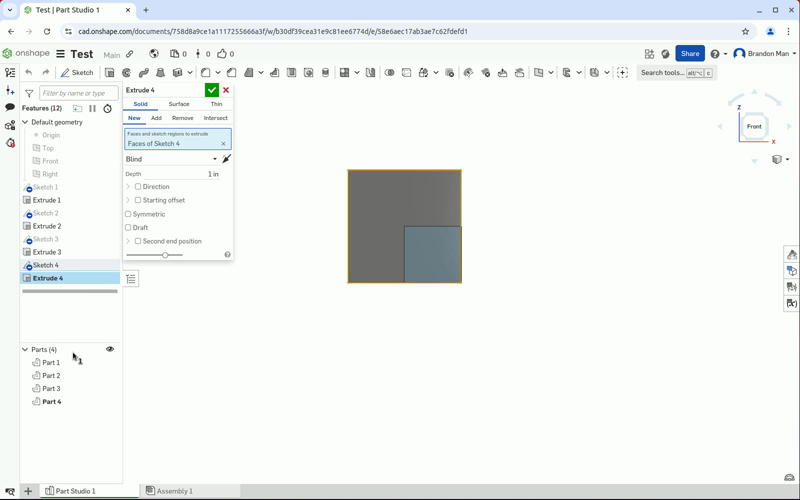
mouse_move(143, 106)
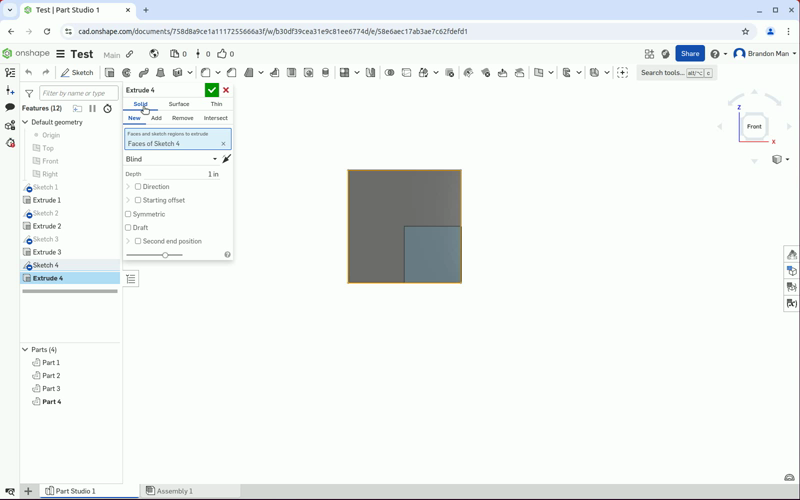
click(143, 106)
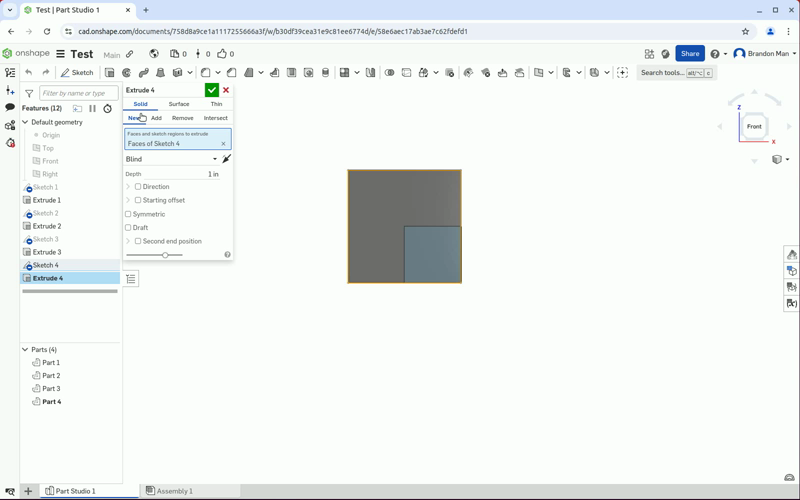
mouse_move(137, 120)
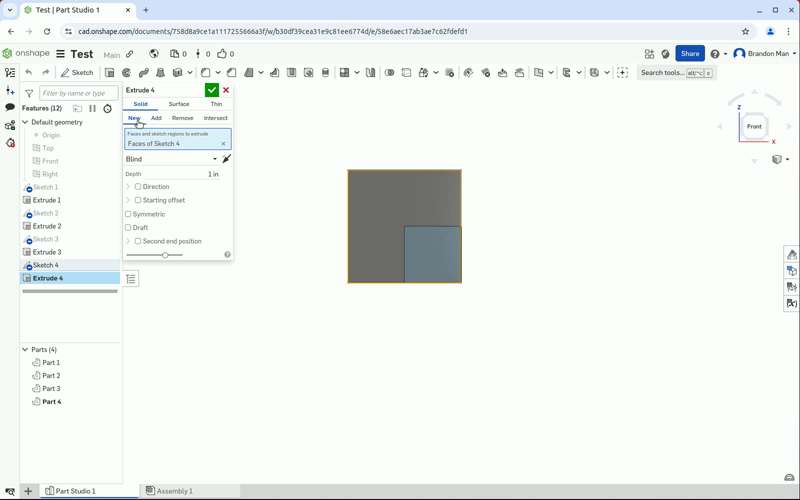
click(137, 120)
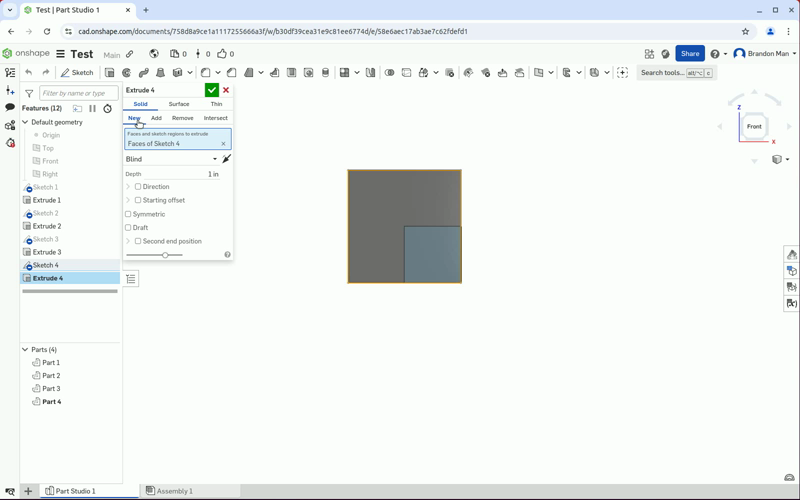
key(tab, 4)
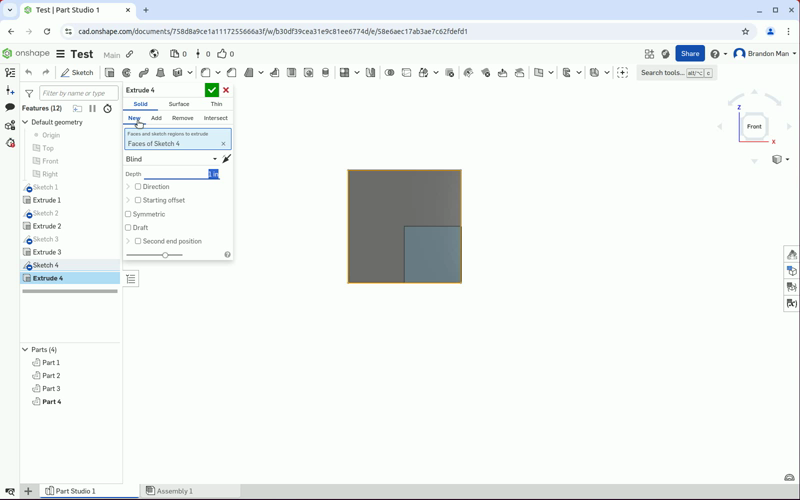
text(11.554)
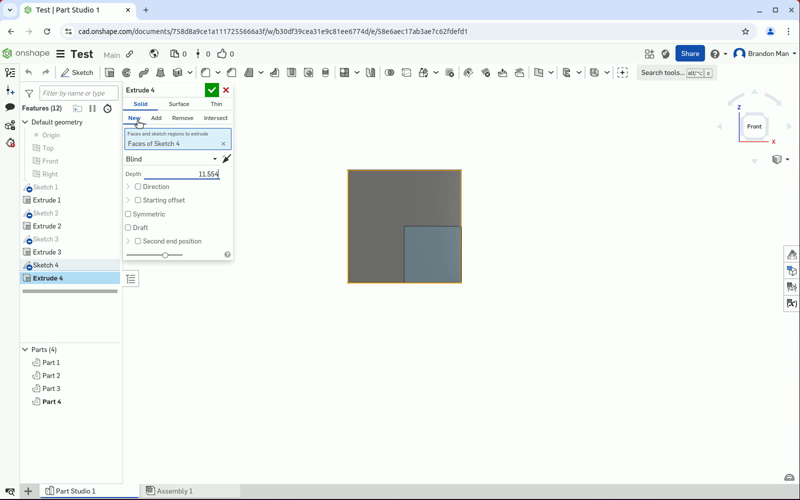
key(enter)
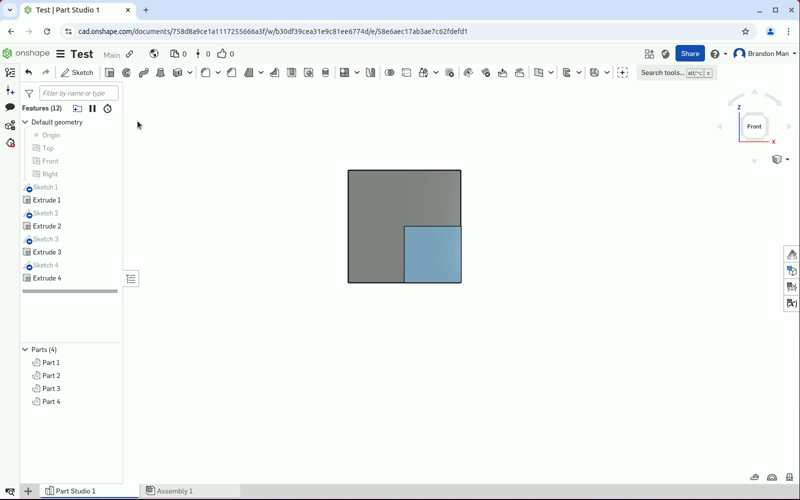
key(shift+h)
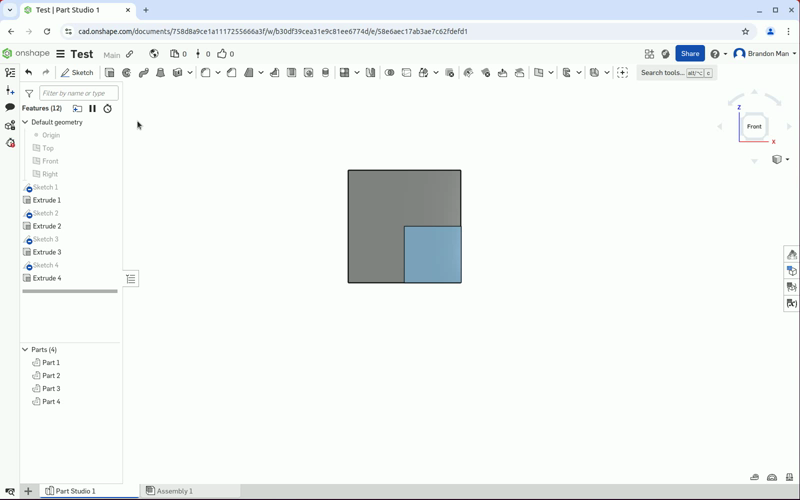
key(shift+h)
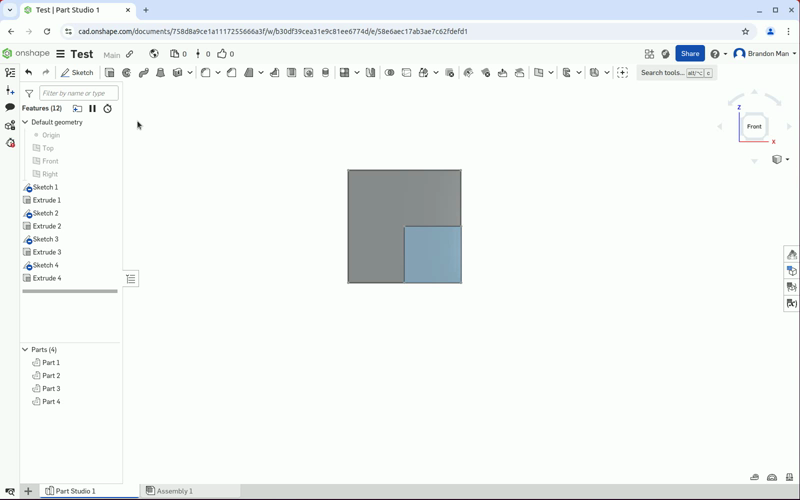
key(shift+7)
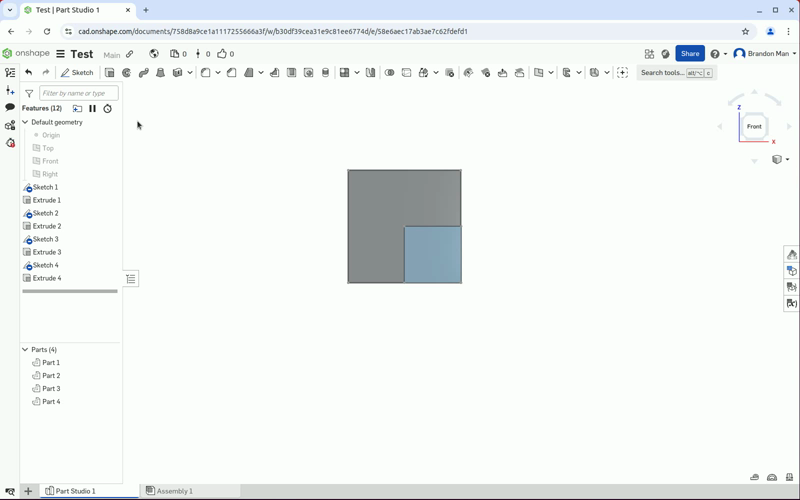
key(left, 2)
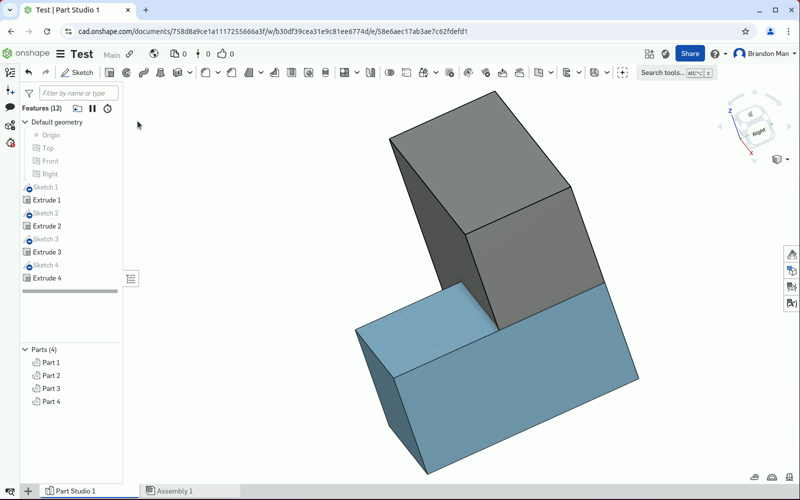
key(down, 2)
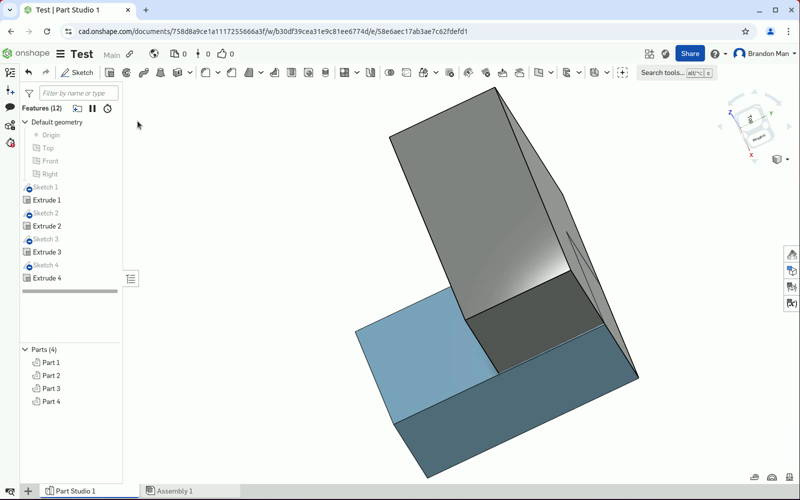
key(up, 2)
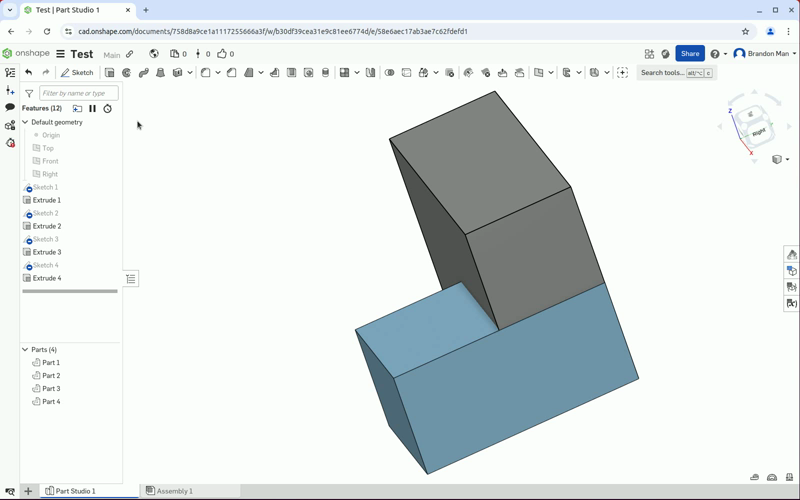
key(right, 2)
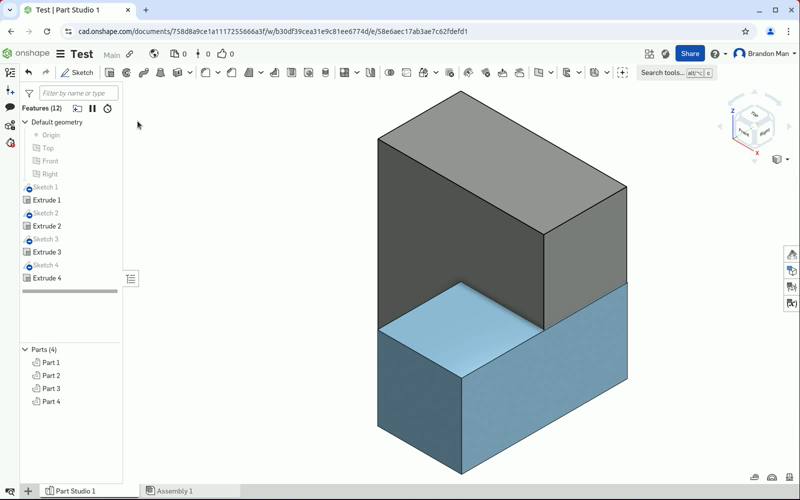
mouse_move(73, 189)
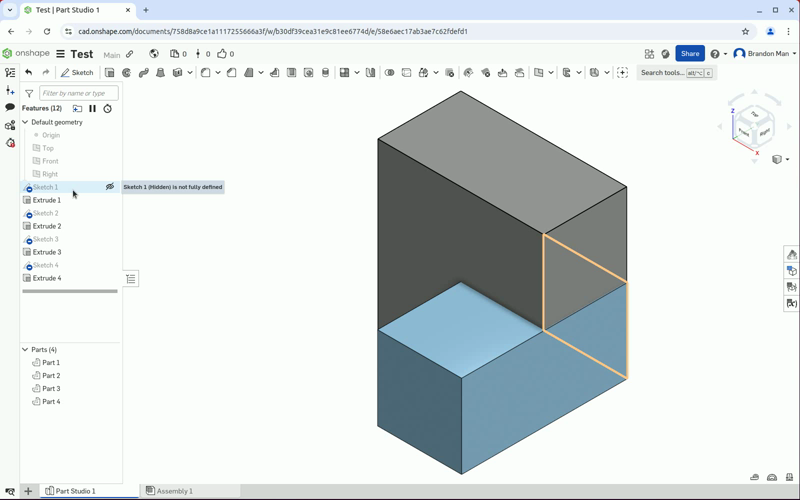
click(73, 189)